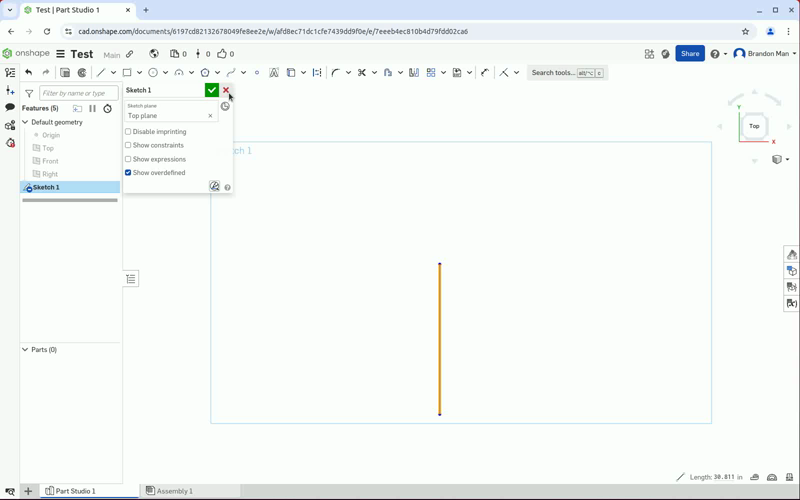
key(shift+h)
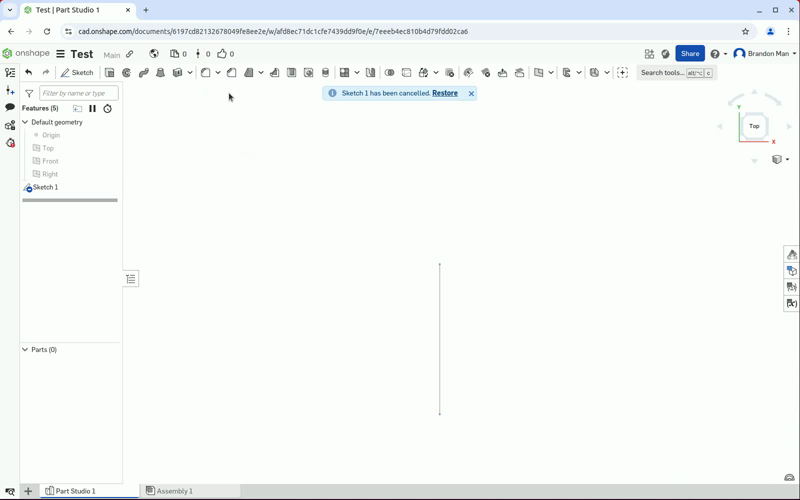
key(shift+s)
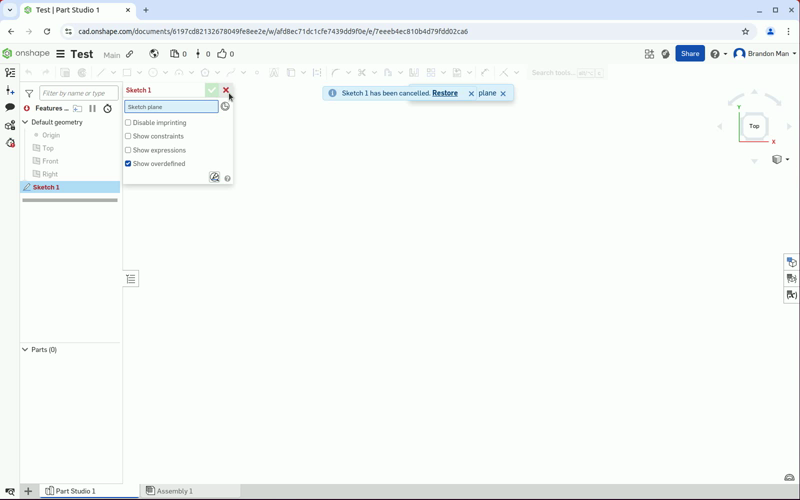
mouse_move(73, 150)
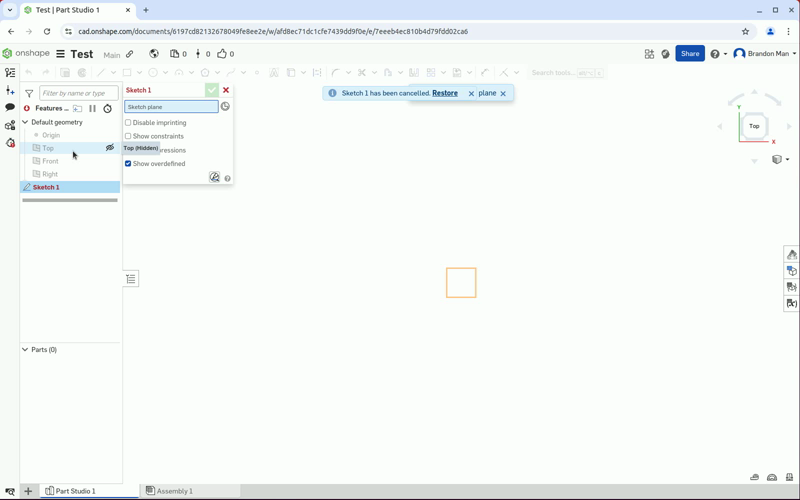
click(73, 150)
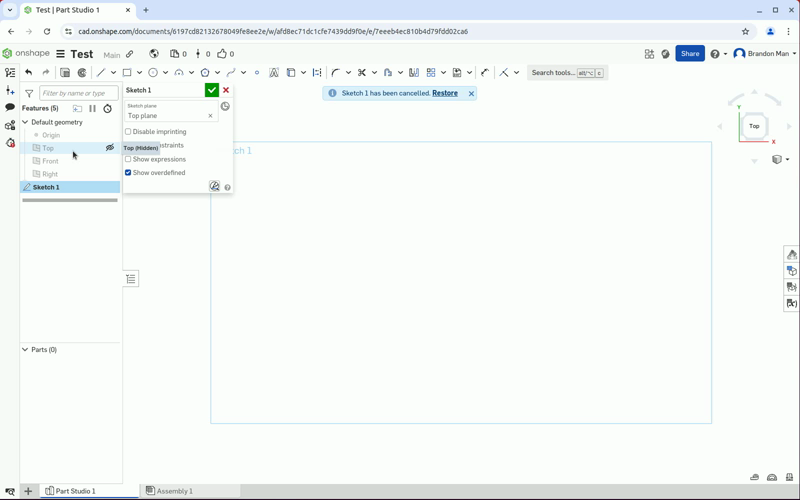
mouse_move(73, 352)
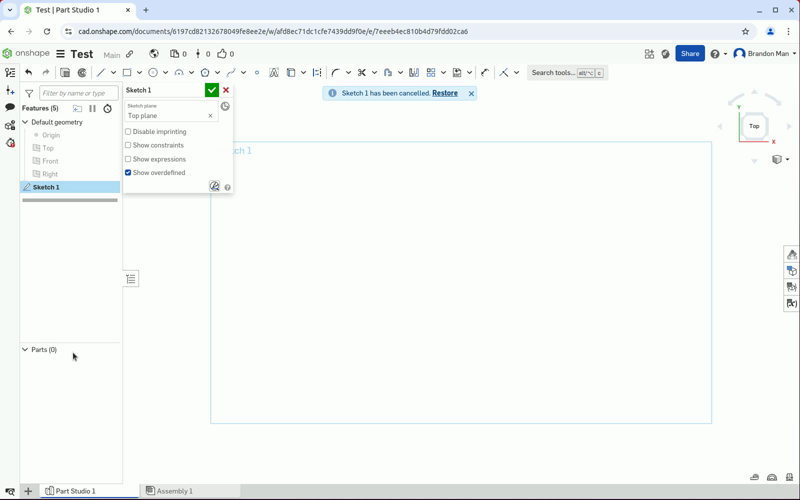
key(y)
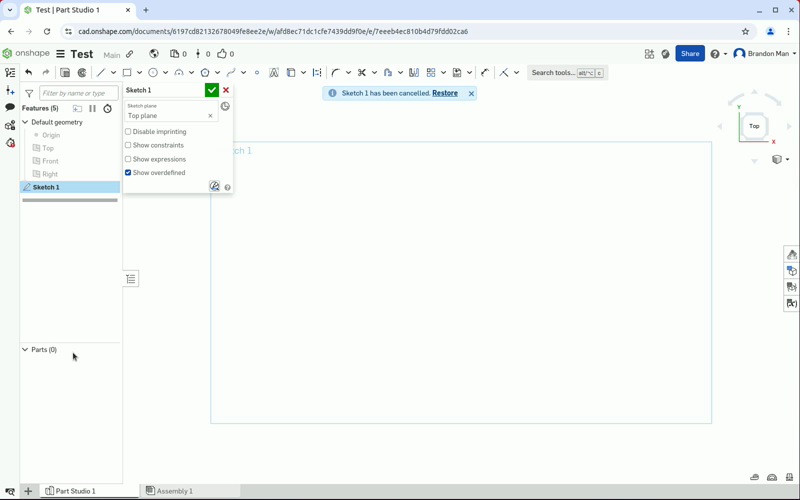
key(a)
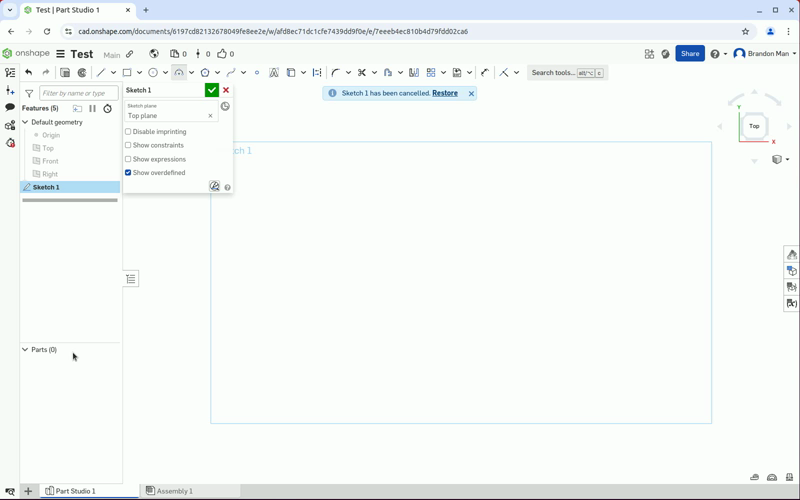
key_down(shift)
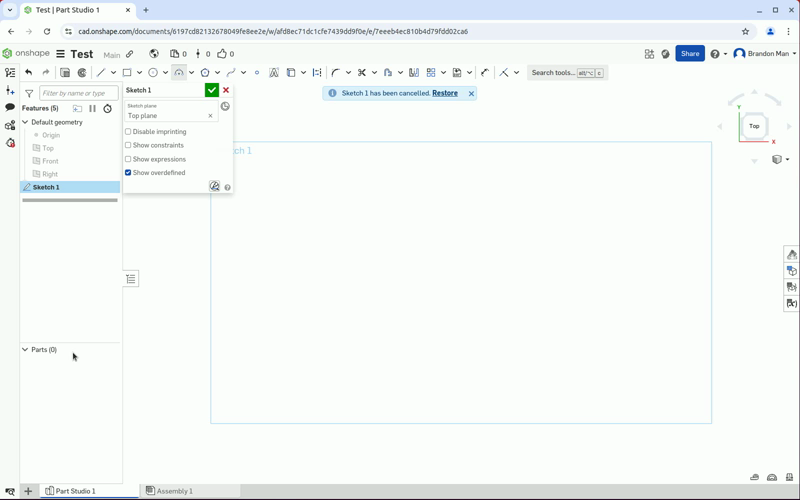
mouse_move(348, 273)
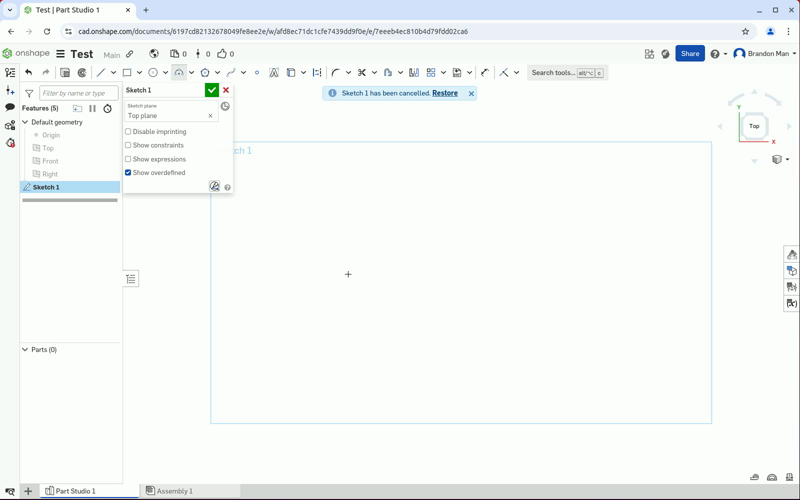
click(348, 273)
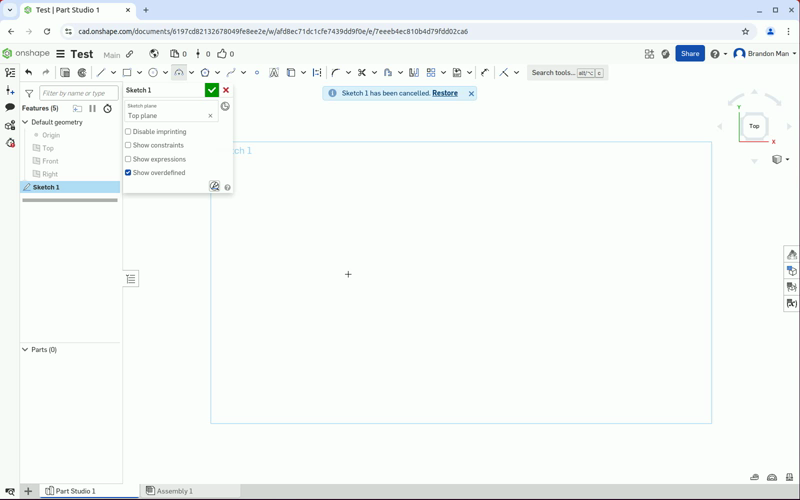
key_up(shift)
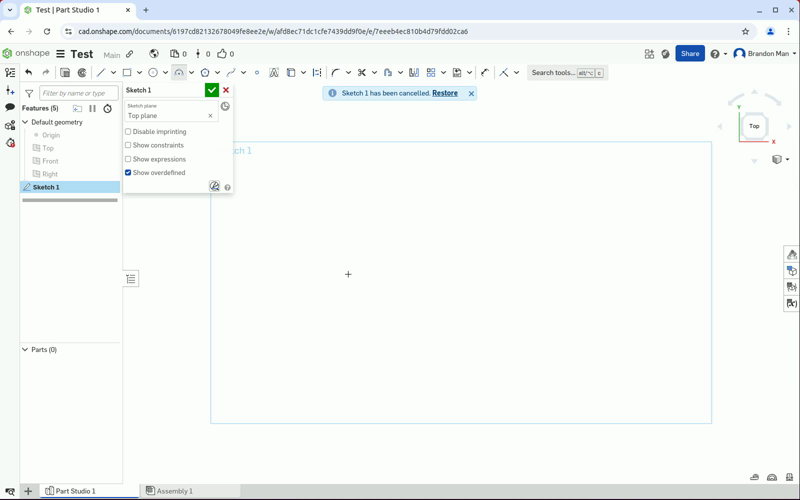
key_down(shift)
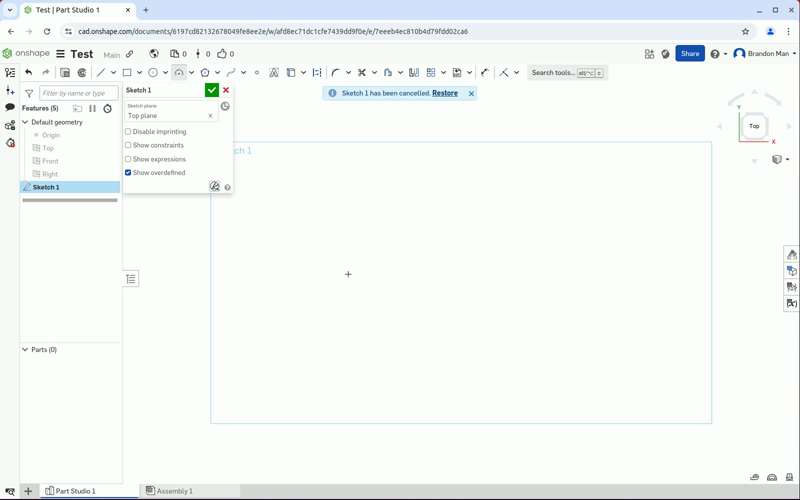
mouse_move(383, 308)
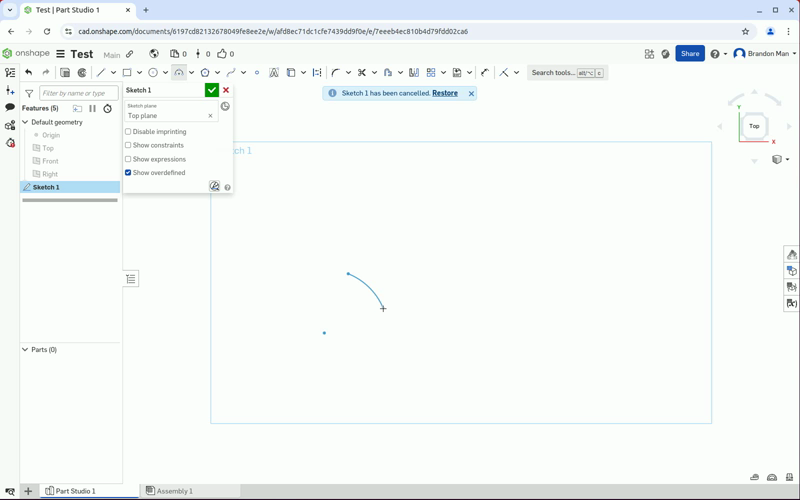
click(383, 308)
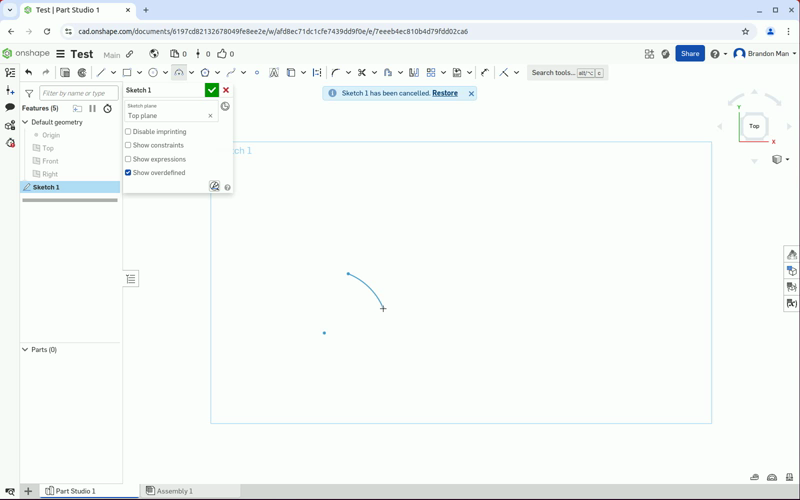
mouse_move(358, 298)
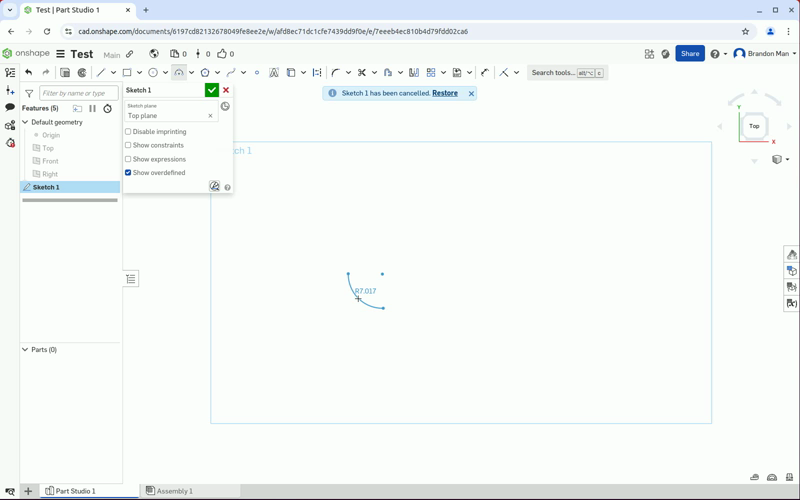
click(358, 298)
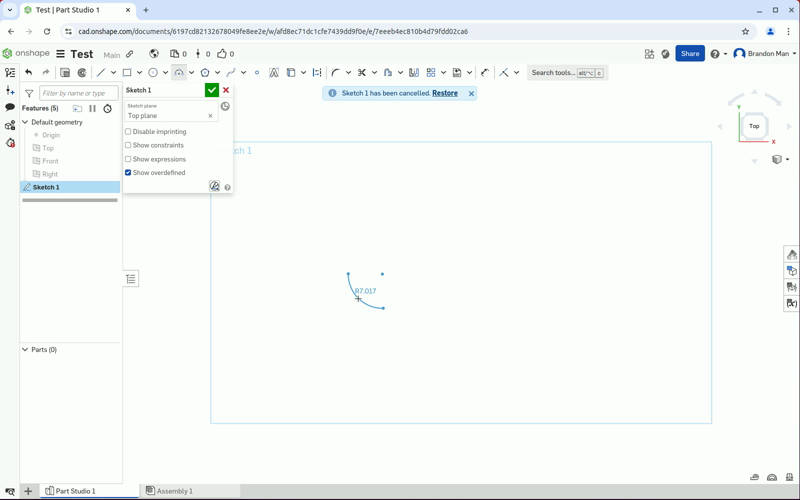
key_up(shift)
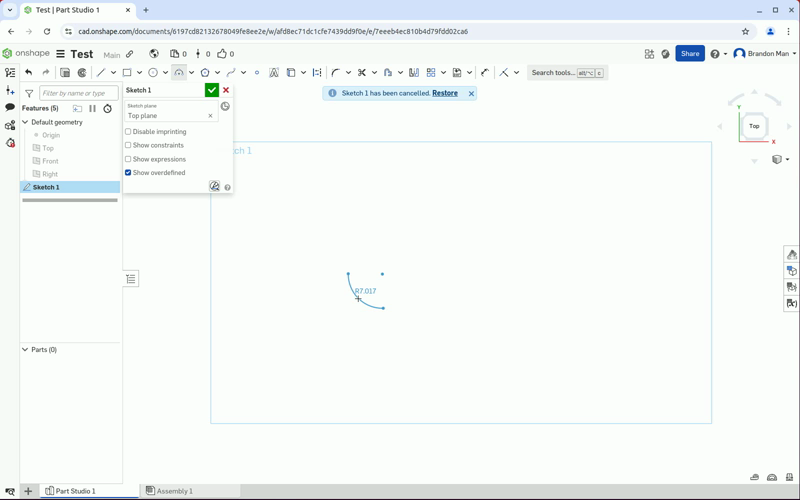
key(esc)
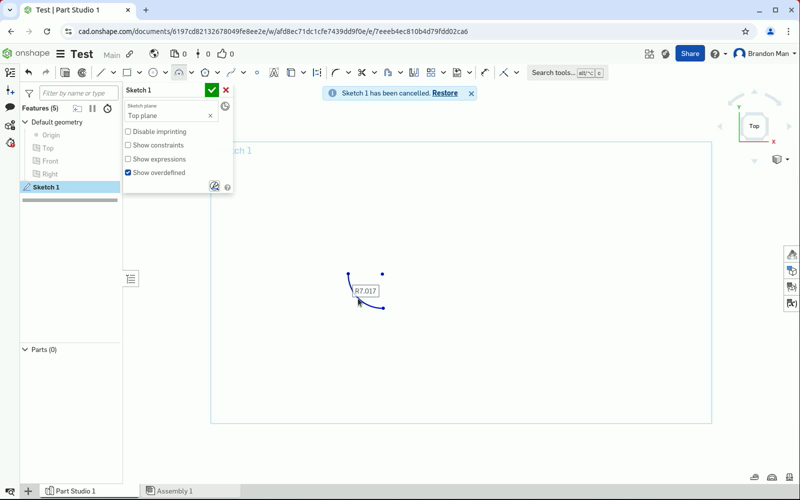
key(l)
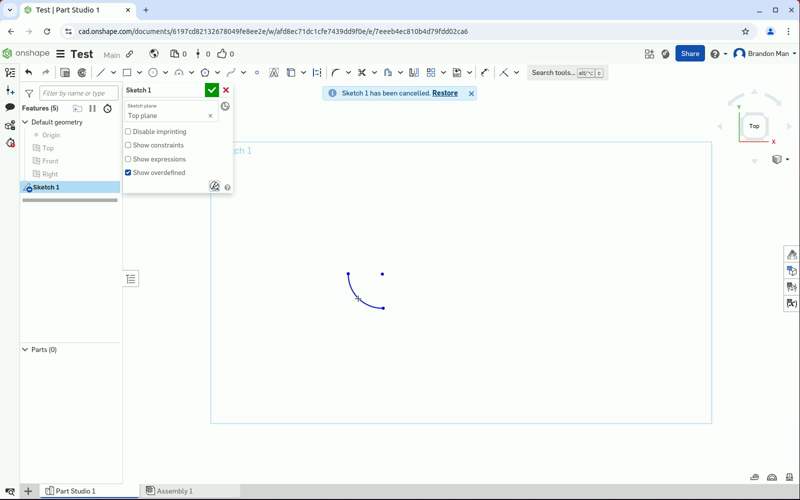
mouse_move(383, 308)
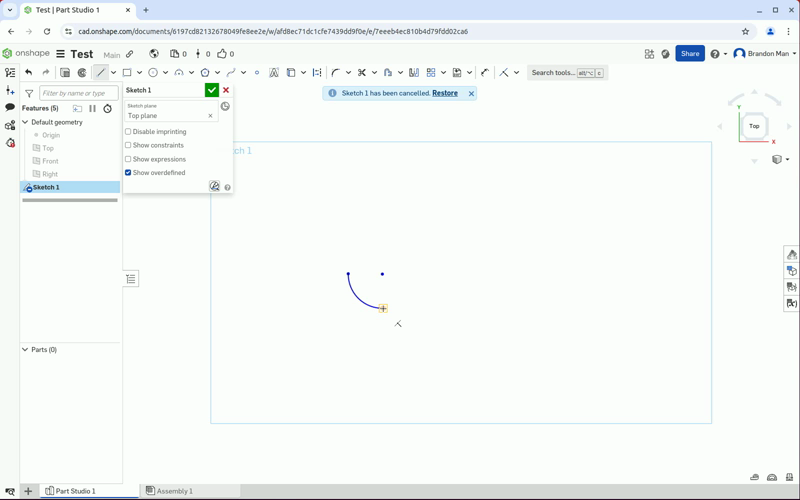
click(383, 308)
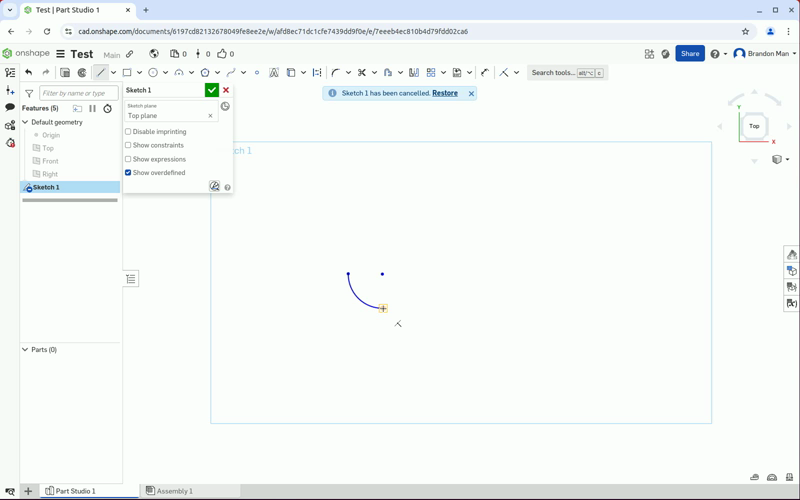
key_down(shift)
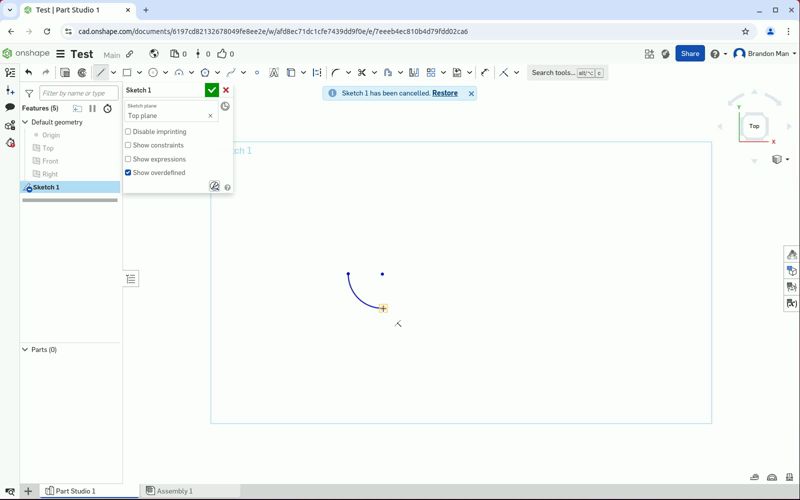
mouse_move(413, 308)
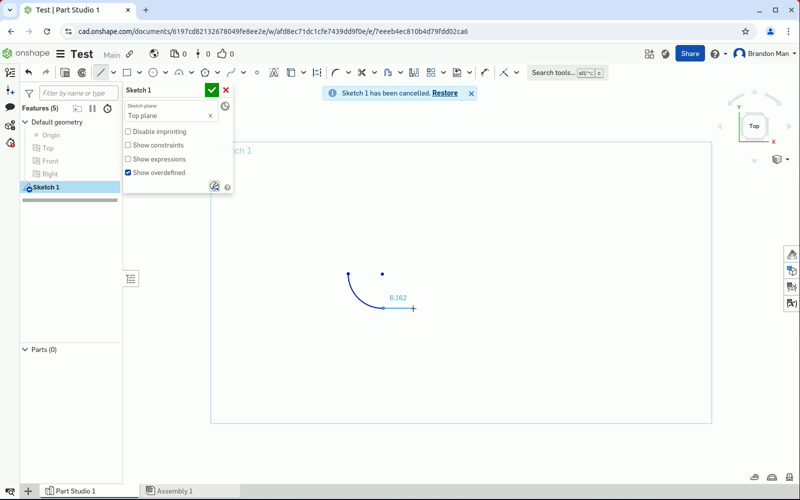
mouse_move(416, 308)
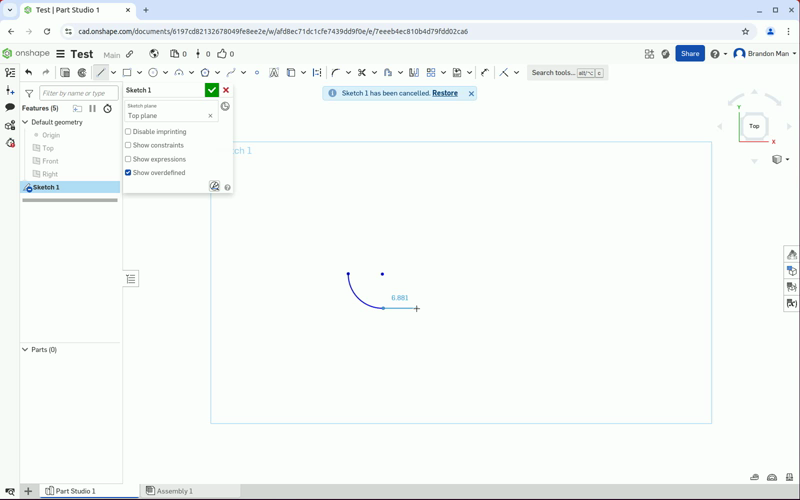
click(416, 308)
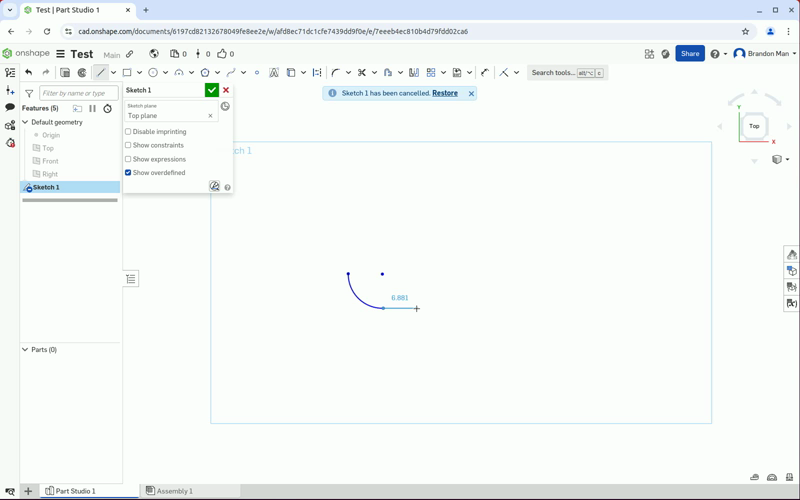
key_up(shift)
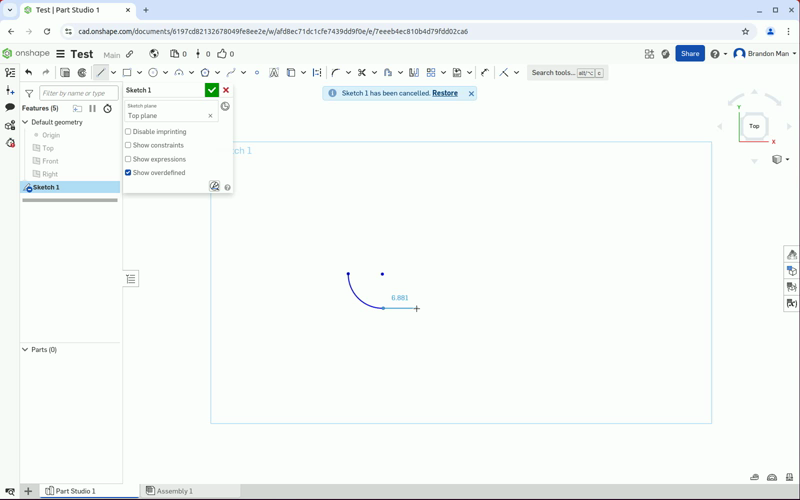
key_down(shift)
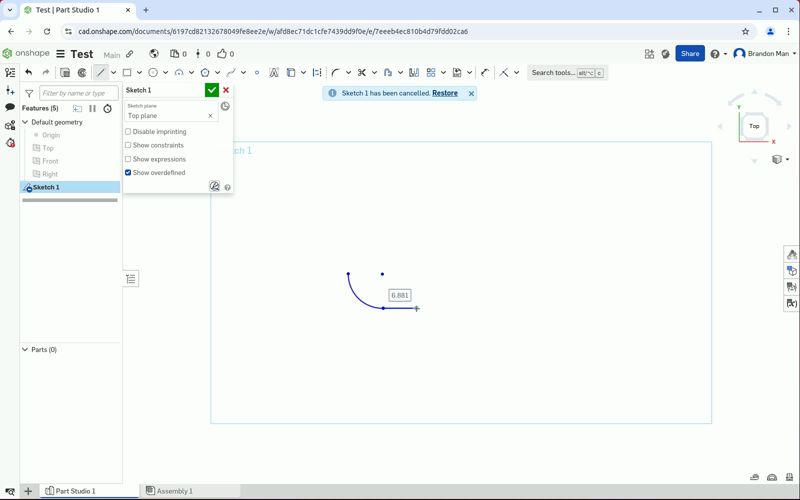
mouse_move(416, 170)
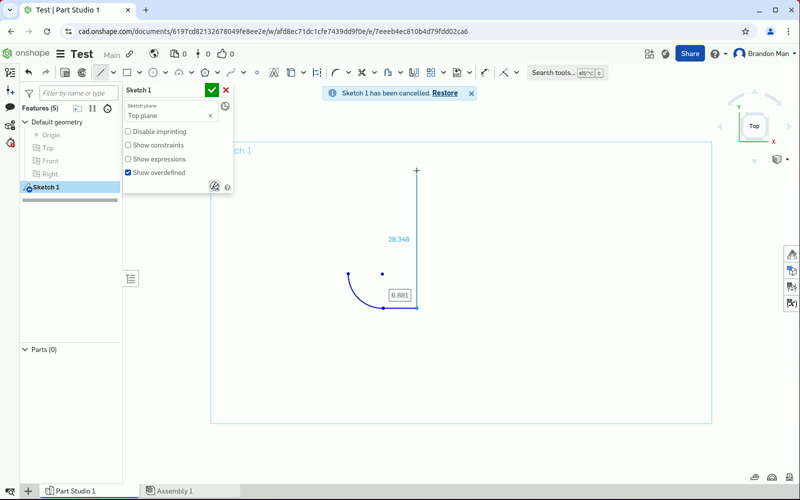
click(416, 170)
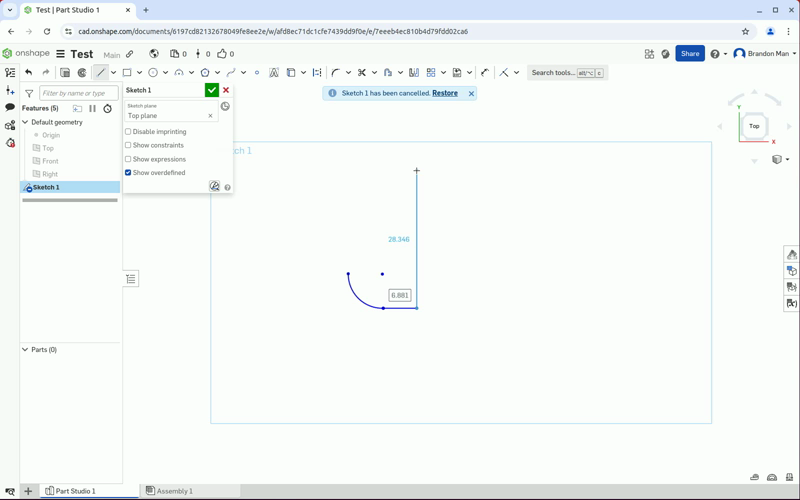
key_up(shift)
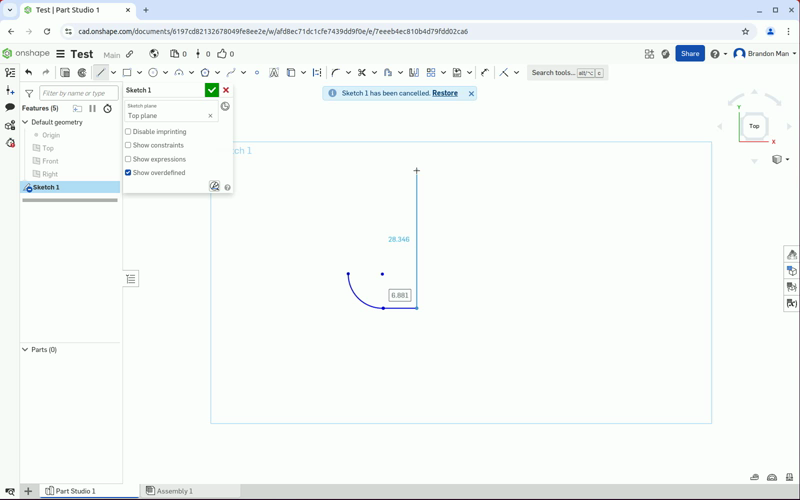
key_down(shift)
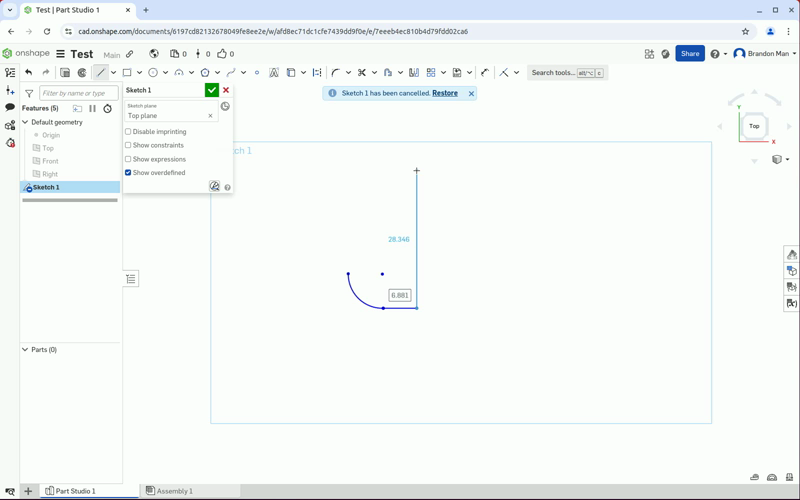
mouse_move(446, 170)
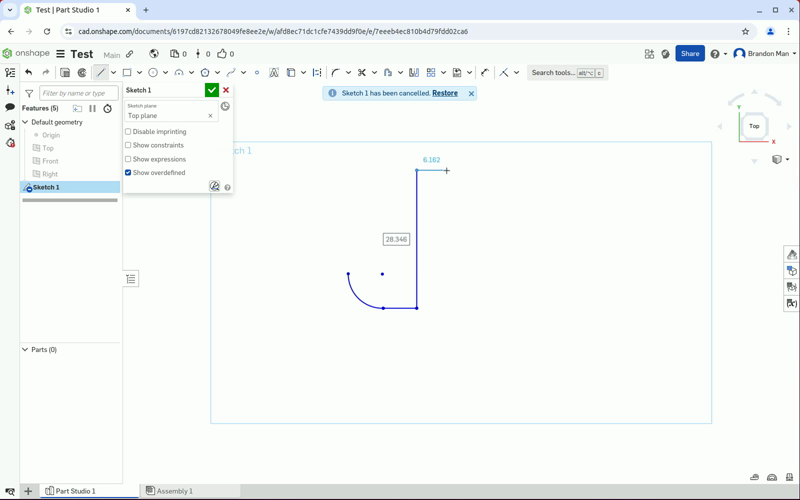
mouse_move(383, 170)
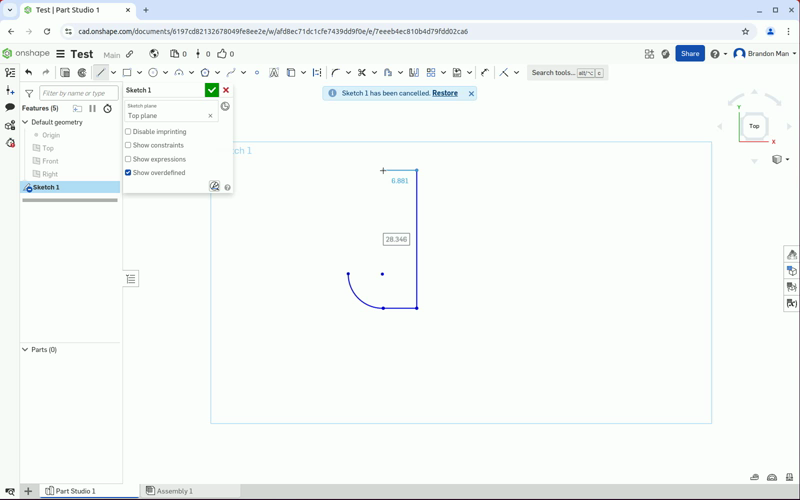
click(383, 170)
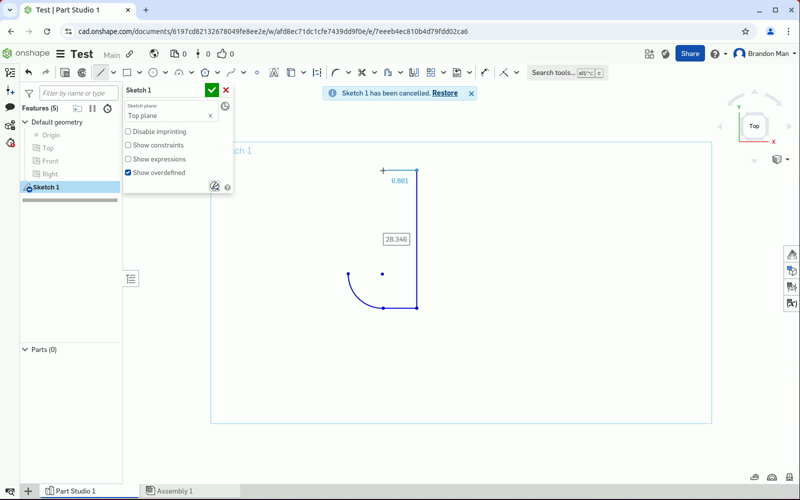
key_up(shift)
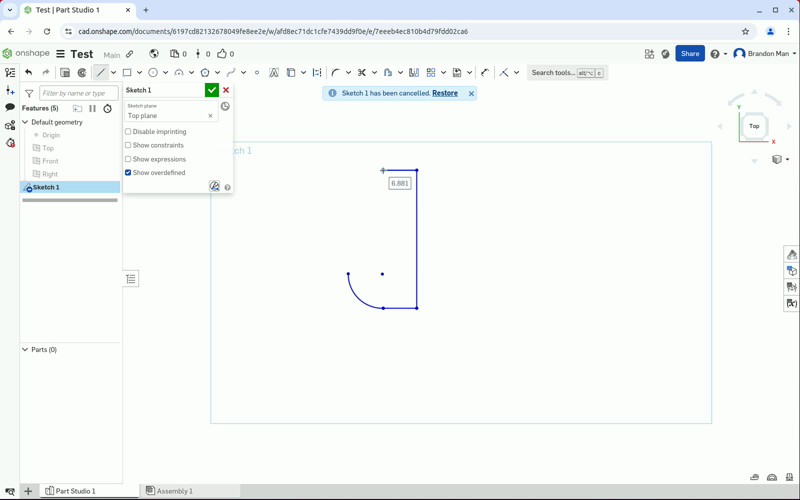
key(esc)
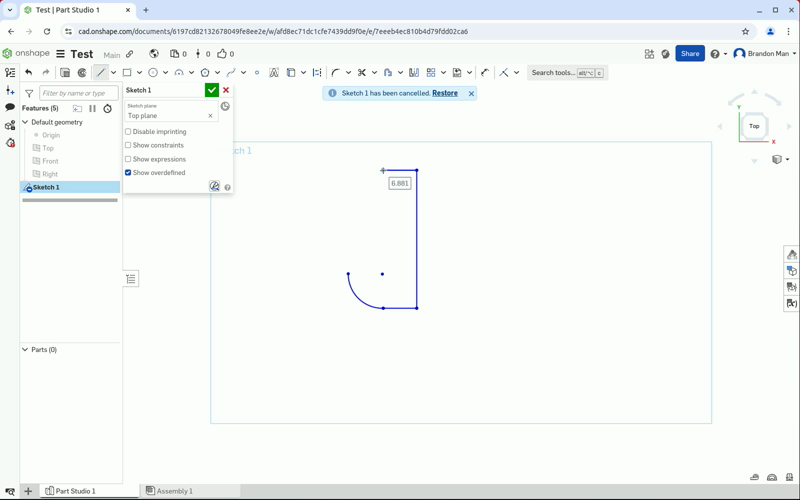
key(a)
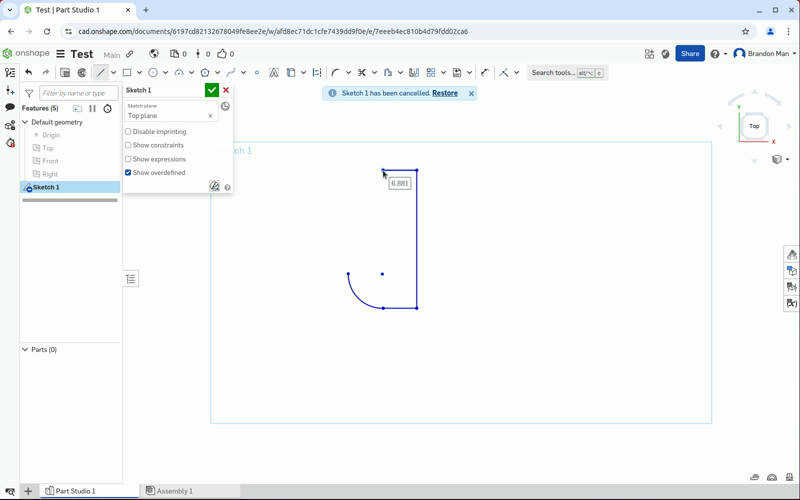
mouse_move(383, 170)
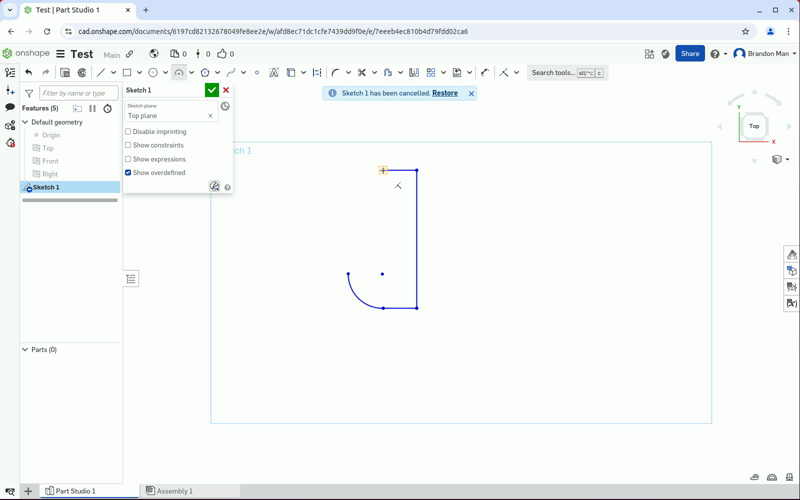
click(383, 170)
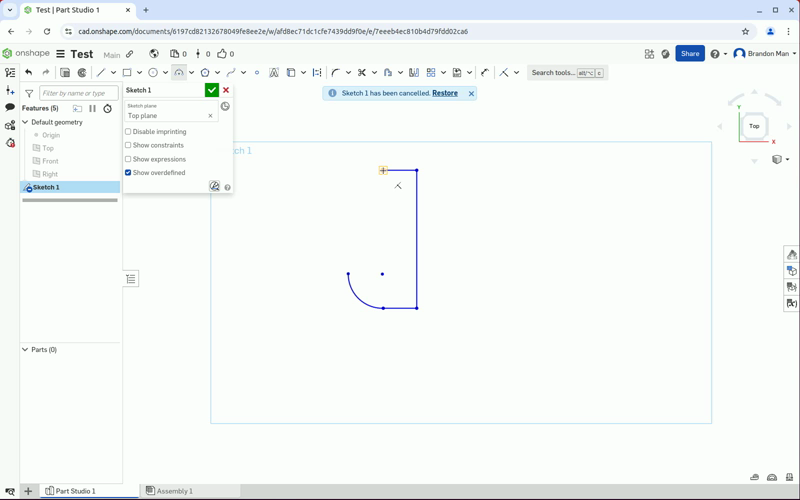
key_down(shift)
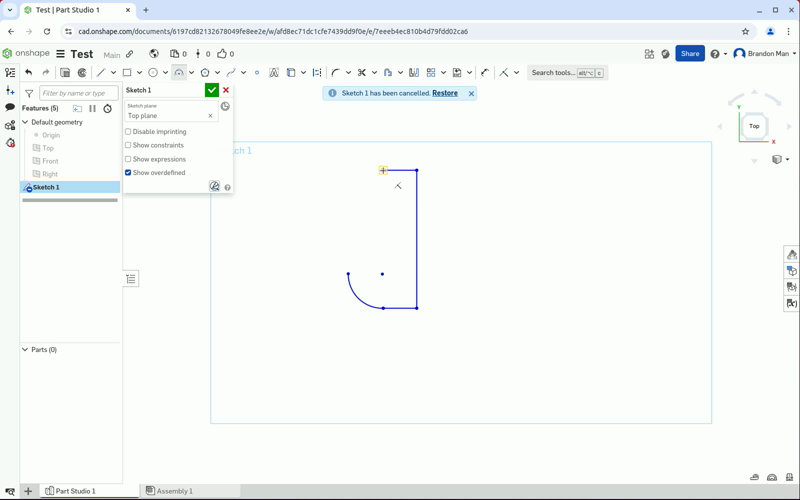
mouse_move(348, 205)
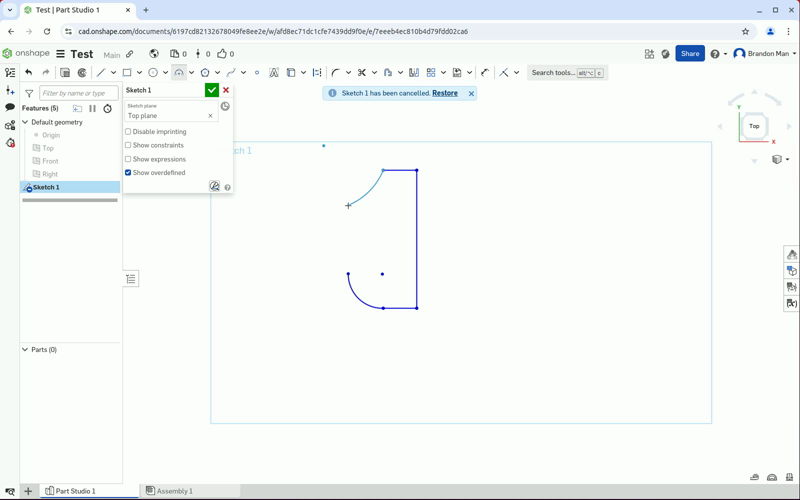
click(348, 205)
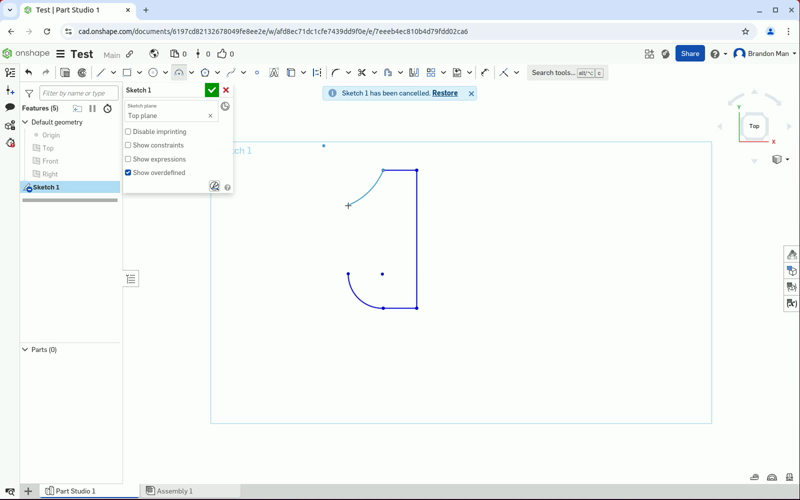
mouse_move(358, 180)
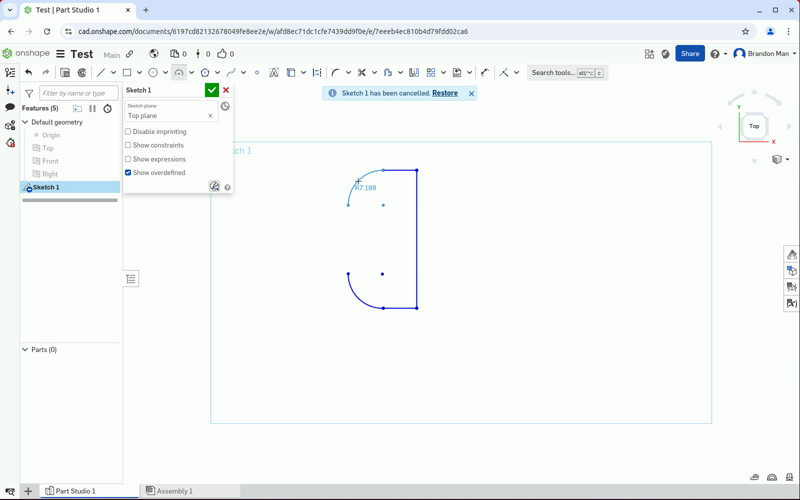
click(358, 180)
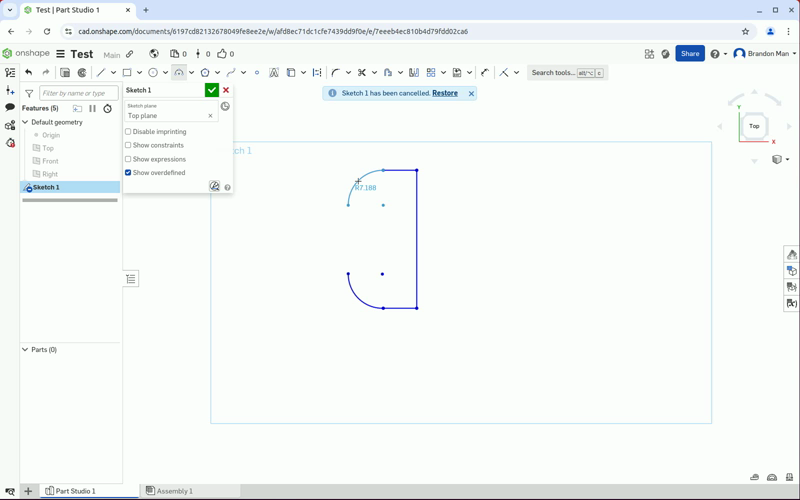
key_up(shift)
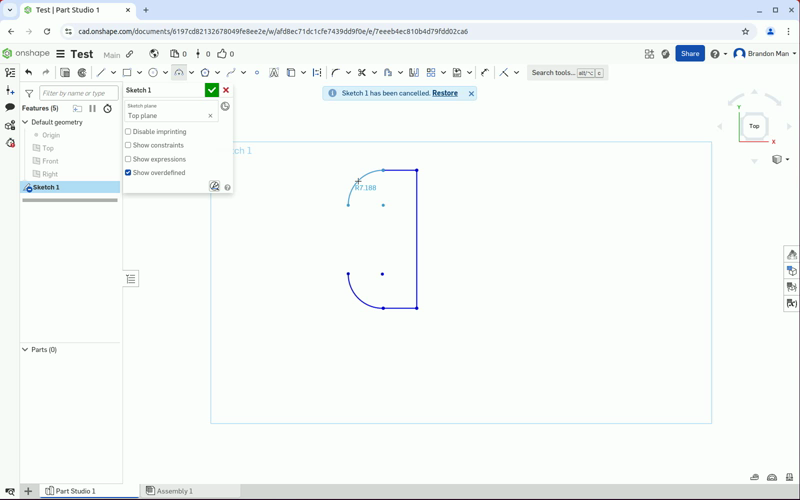
key(esc)
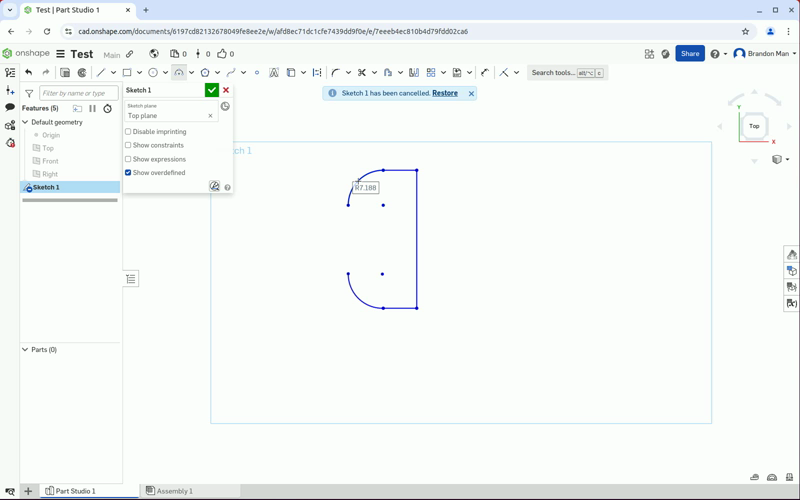
key(l)
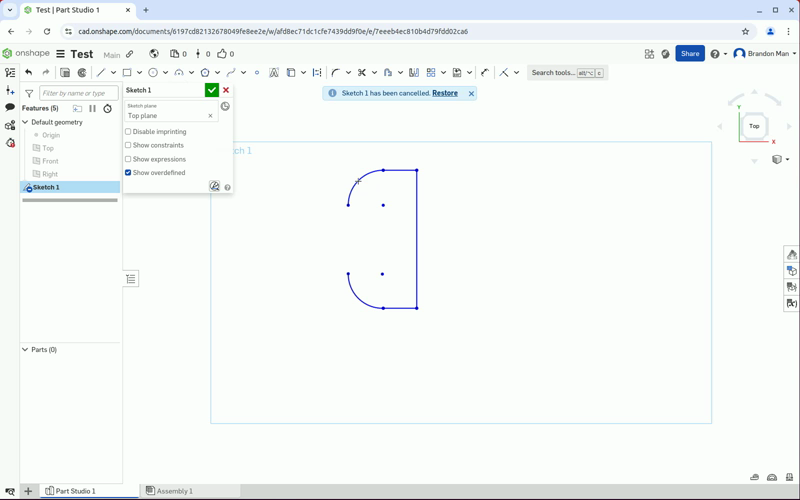
mouse_move(348, 205)
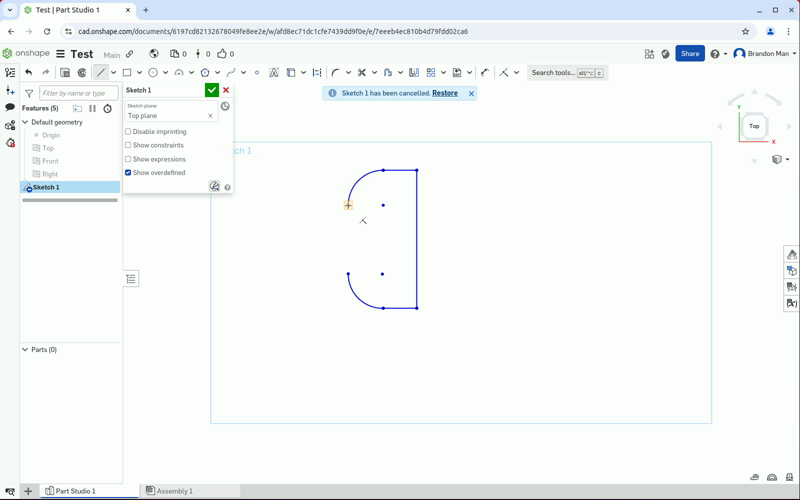
click(348, 205)
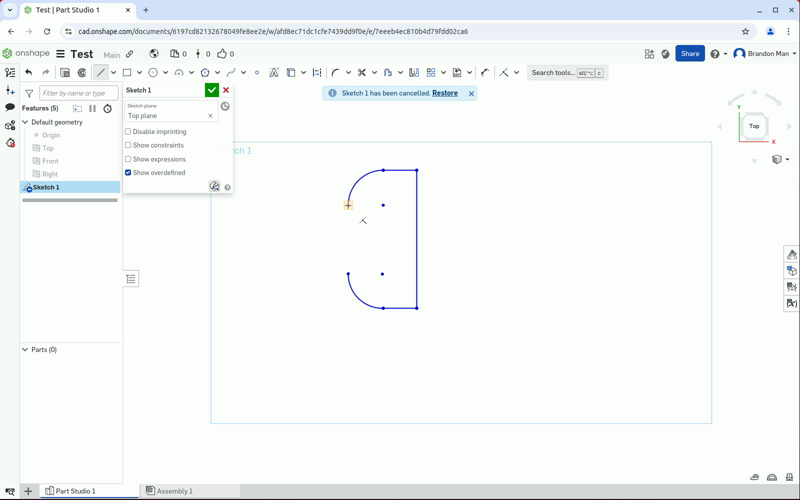
key_down(shift)
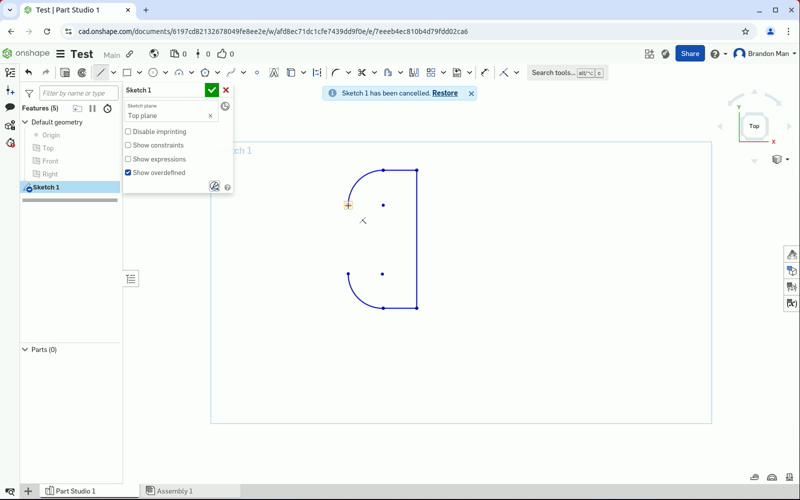
mouse_move(348, 273)
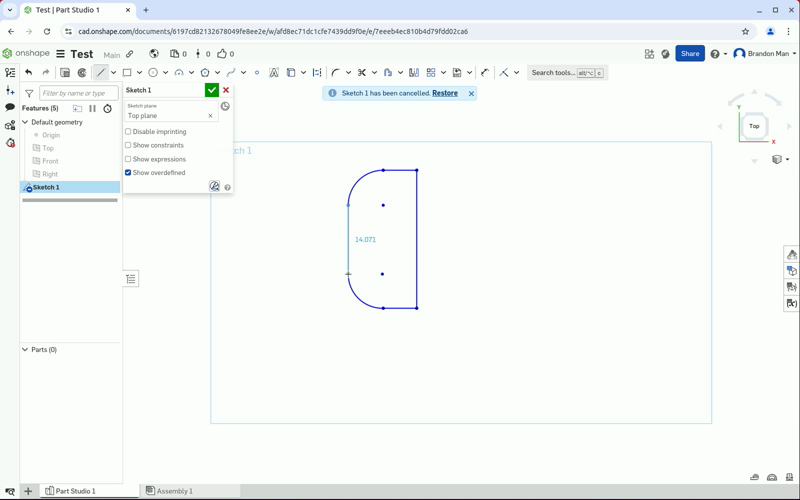
key_up(shift)
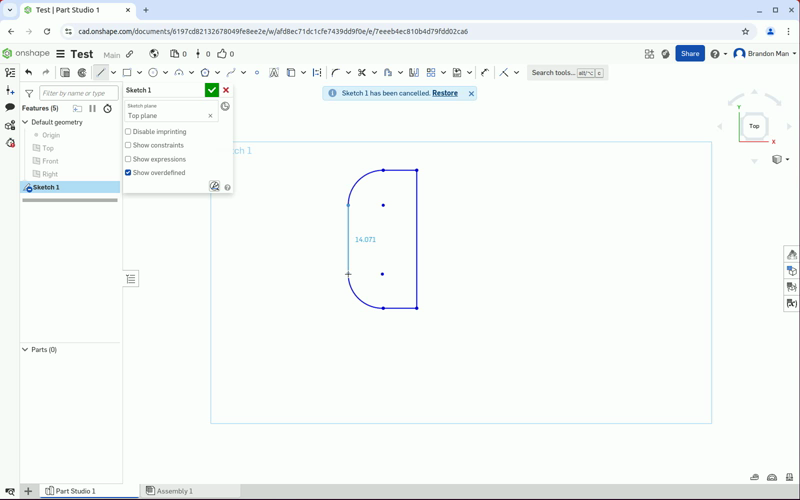
click(348, 273)
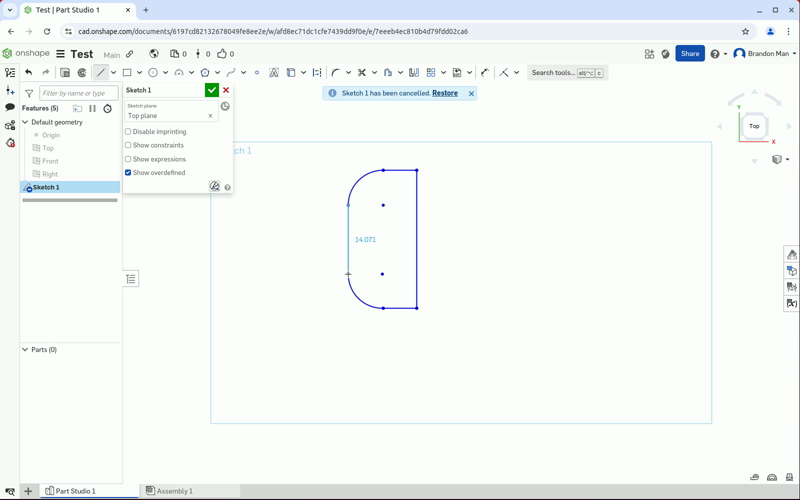
key(esc)
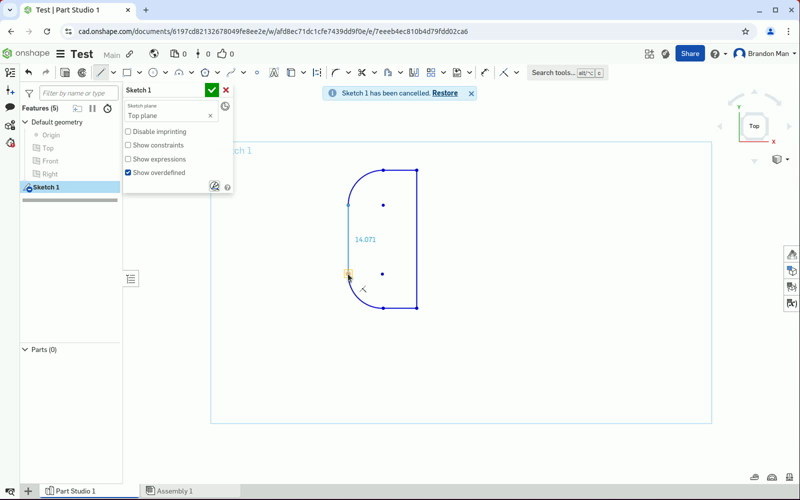
key(c)
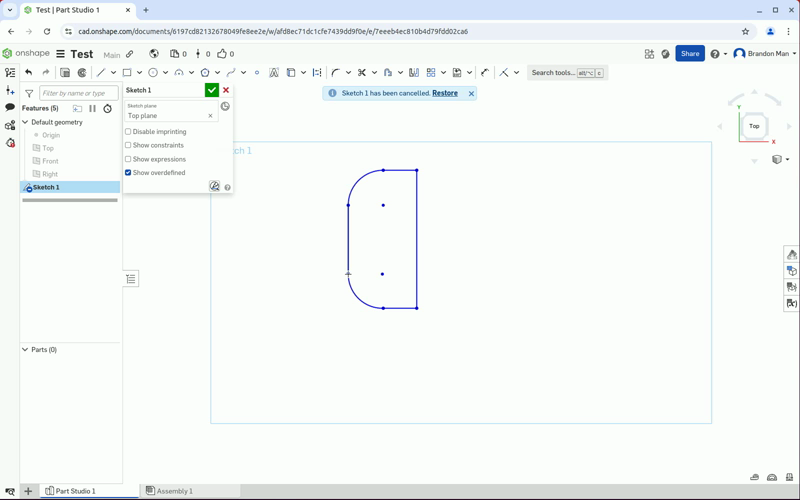
key_down(shift)
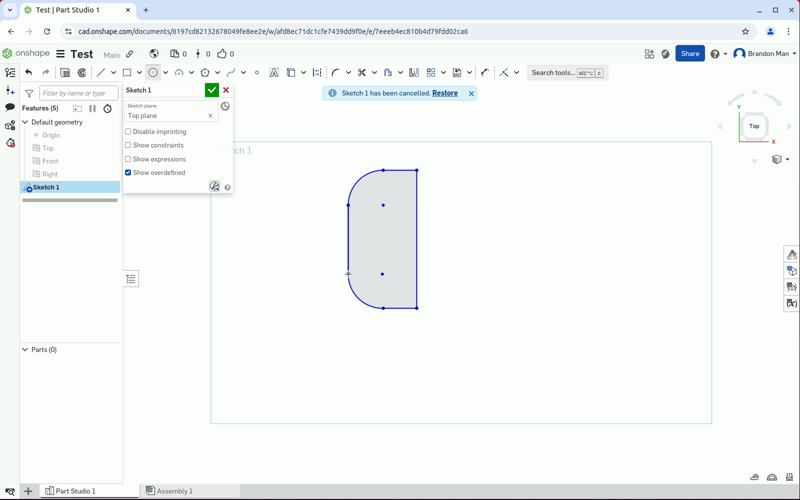
mouse_move(383, 205)
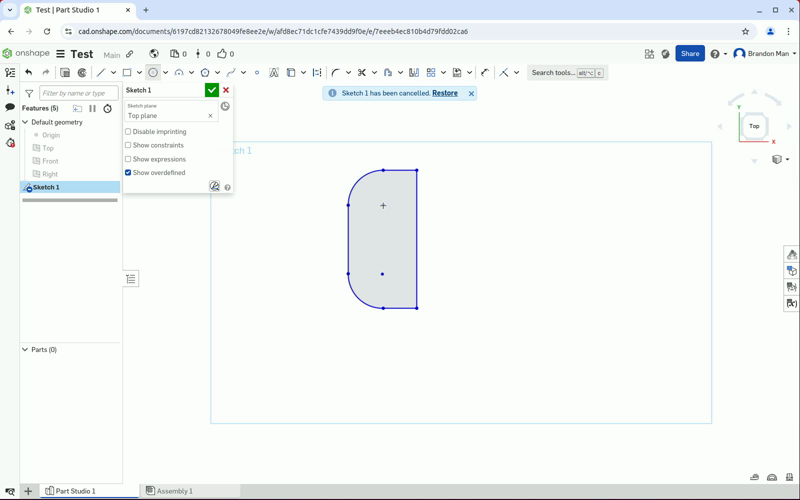
click(383, 205)
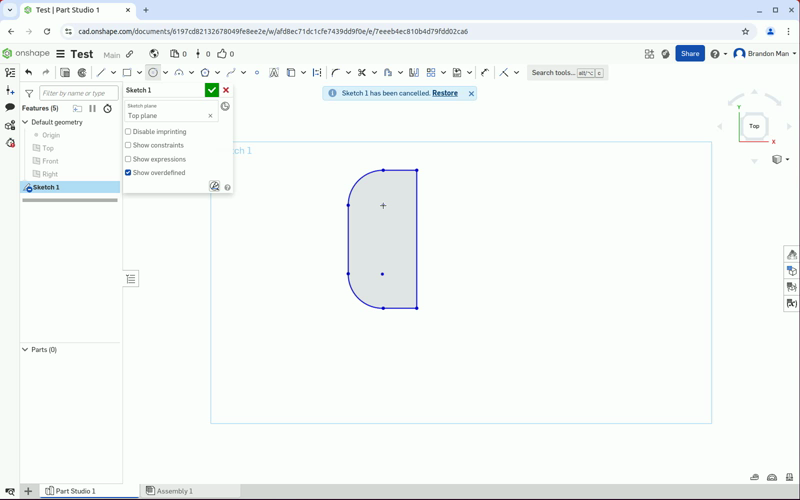
key_up(shift)
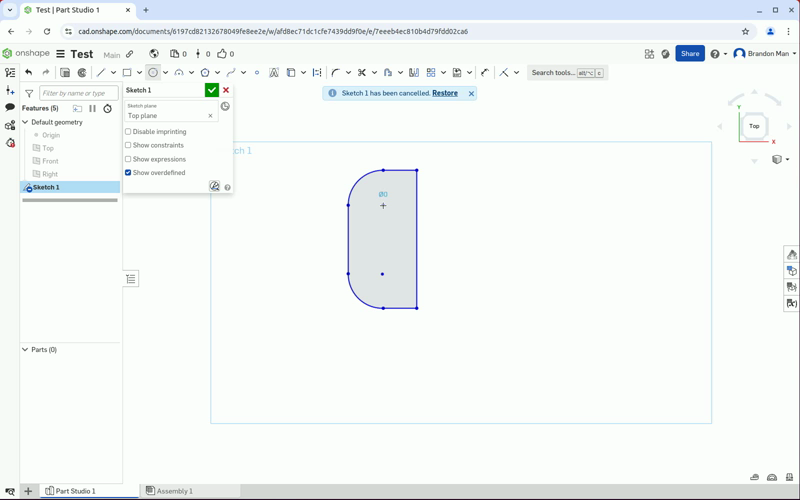
mouse_move(400, 205)
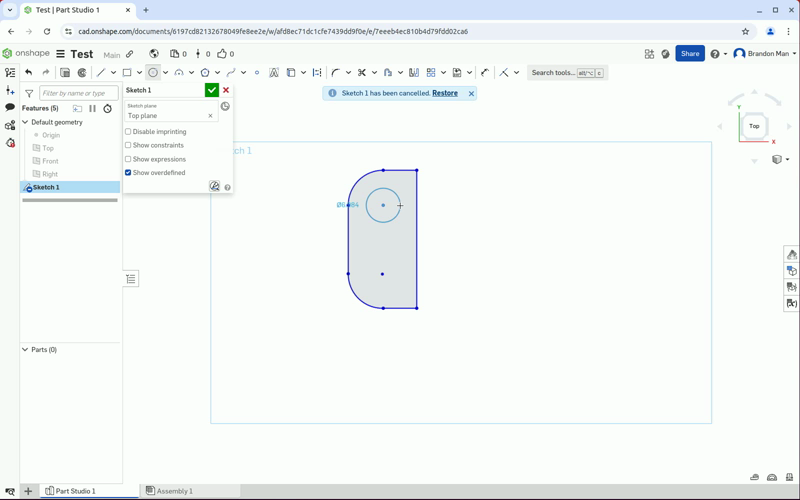
click(400, 205)
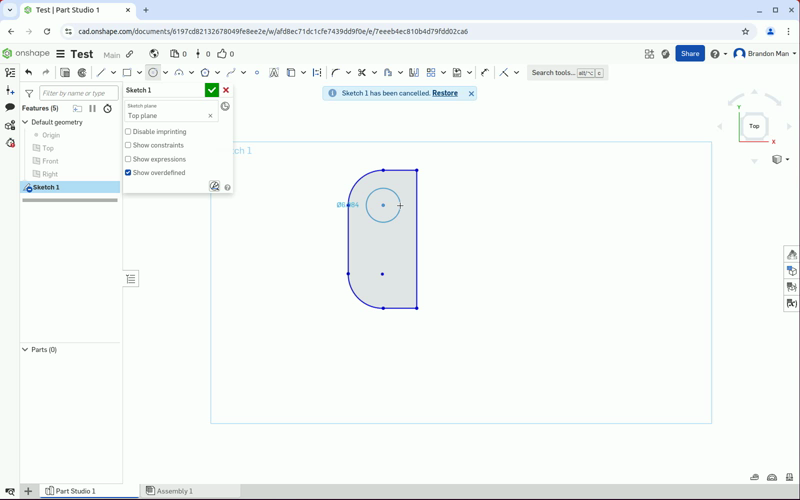
key(esc)
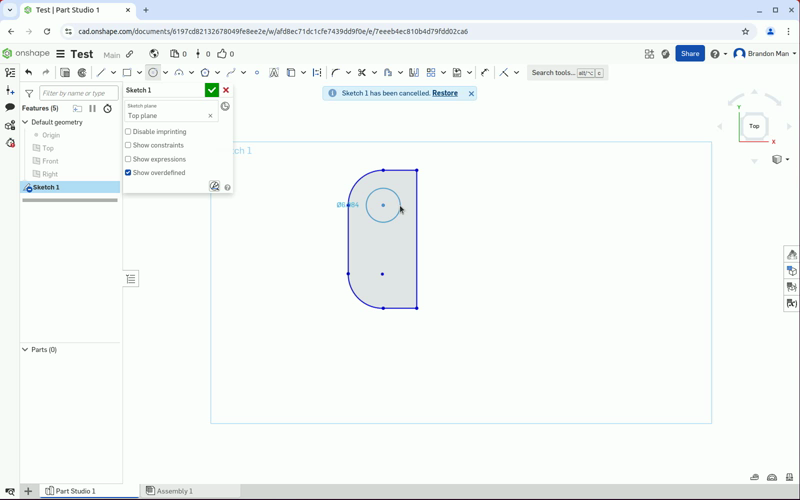
mouse_move(402, 252)
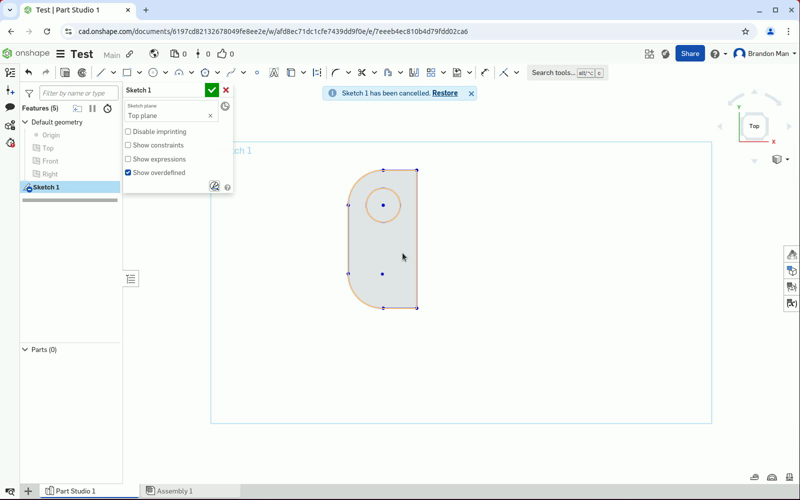
click(402, 252)
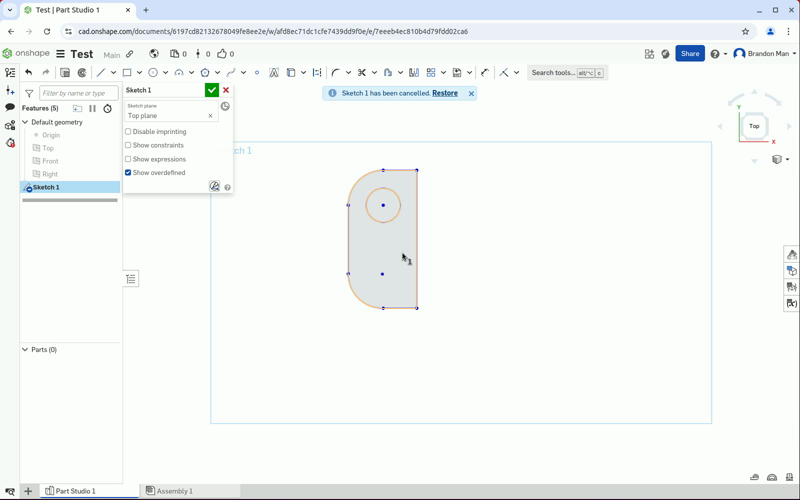
mouse_move(73, 352)
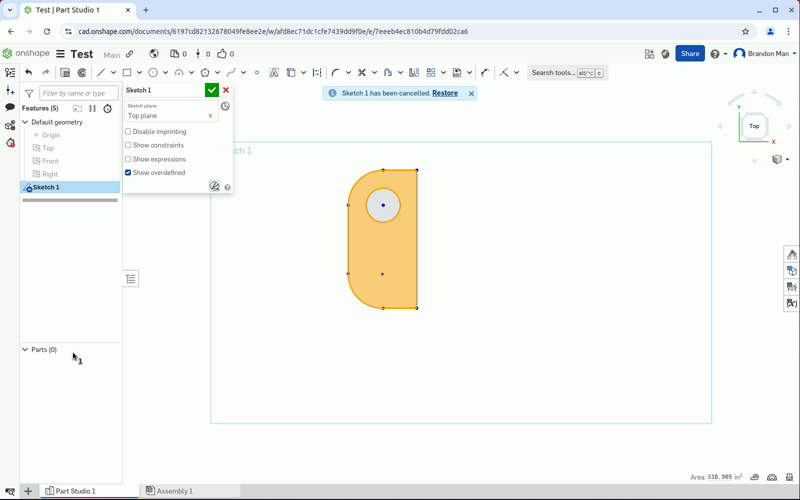
key(shift+y)
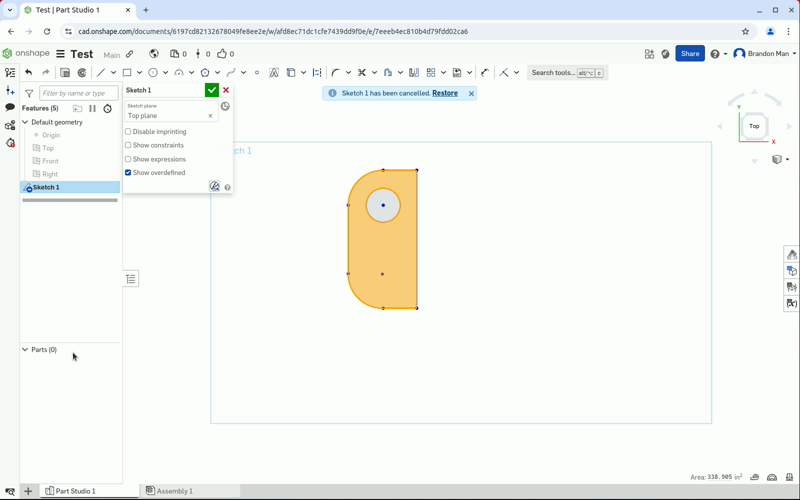
key(shift+e)
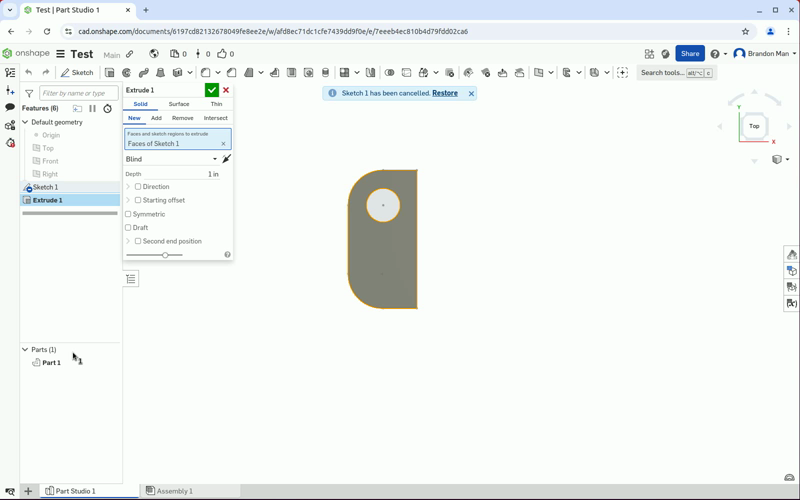
mouse_move(143, 106)
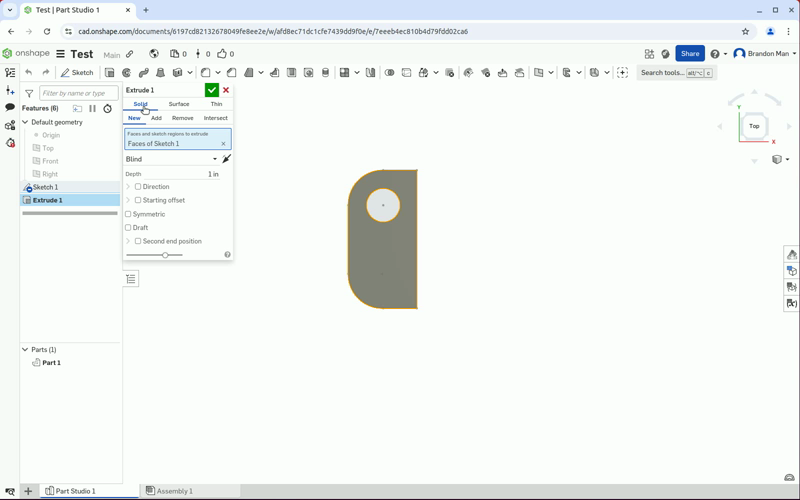
click(143, 106)
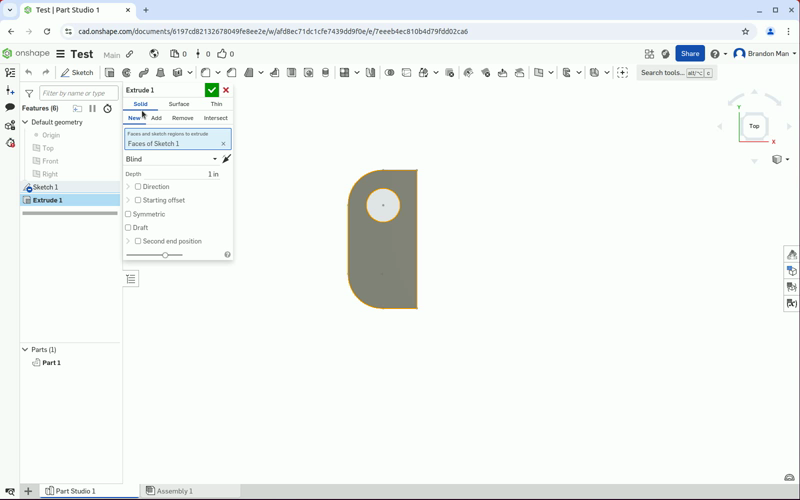
mouse_move(137, 120)
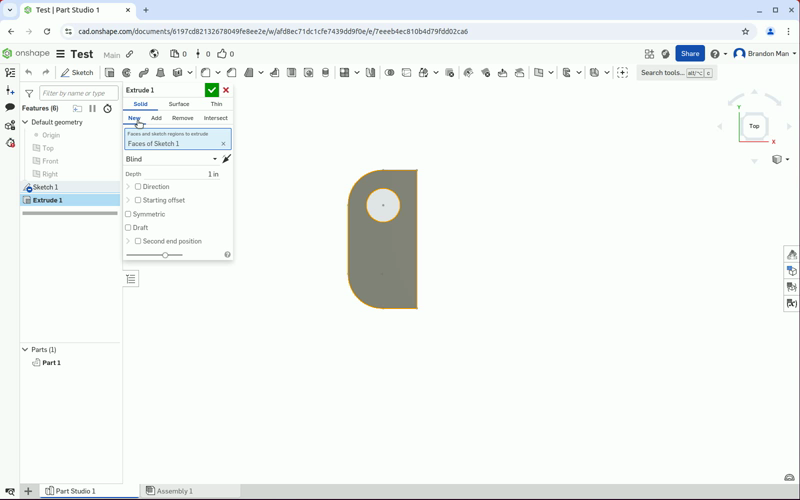
click(137, 120)
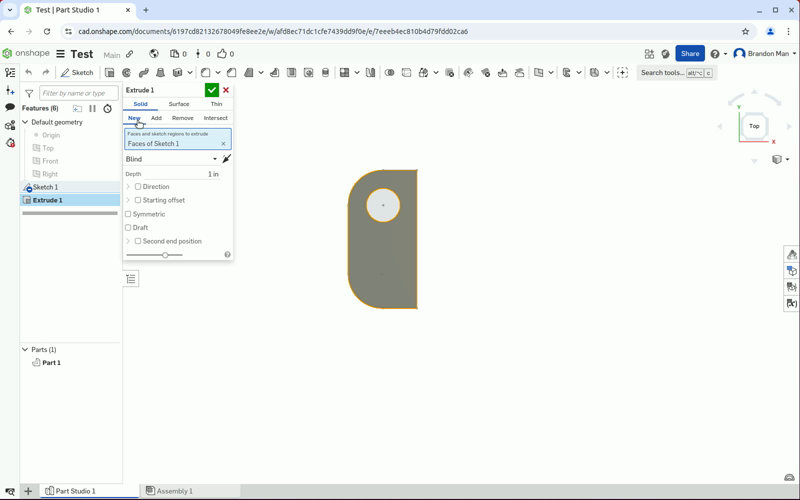
key(tab, 4)
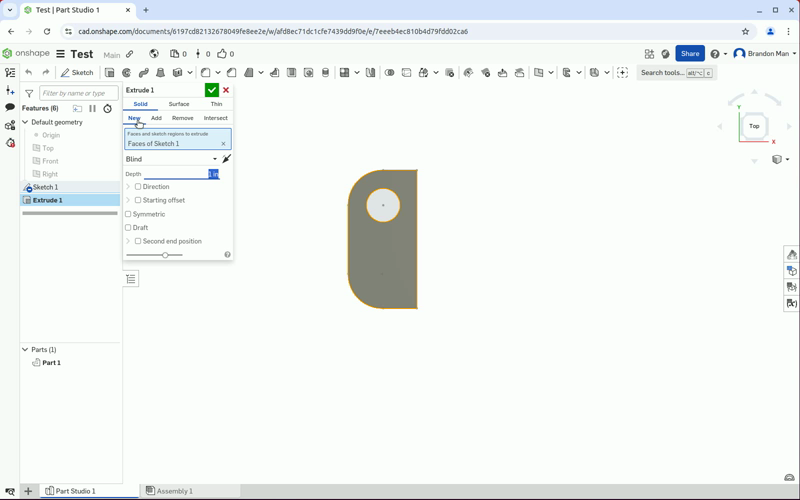
text(3.611)
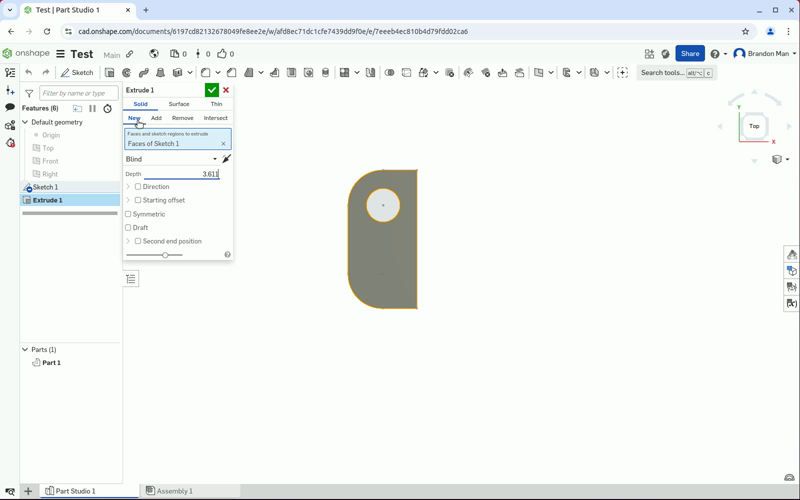
key(enter)
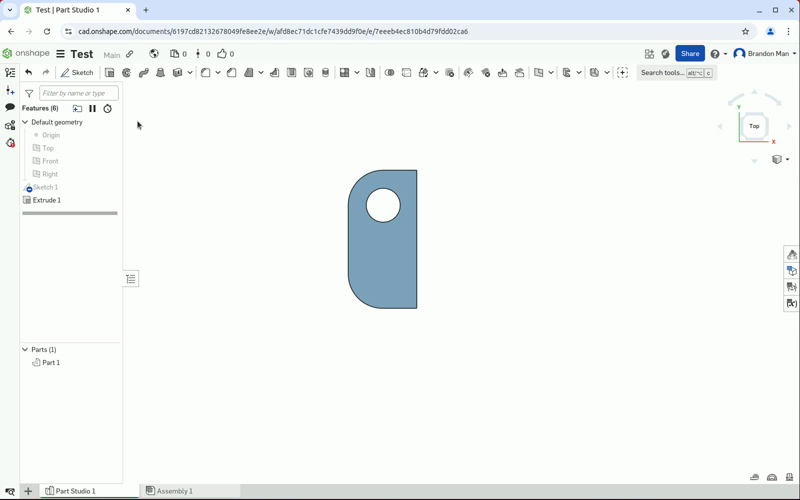
key(shift+h)
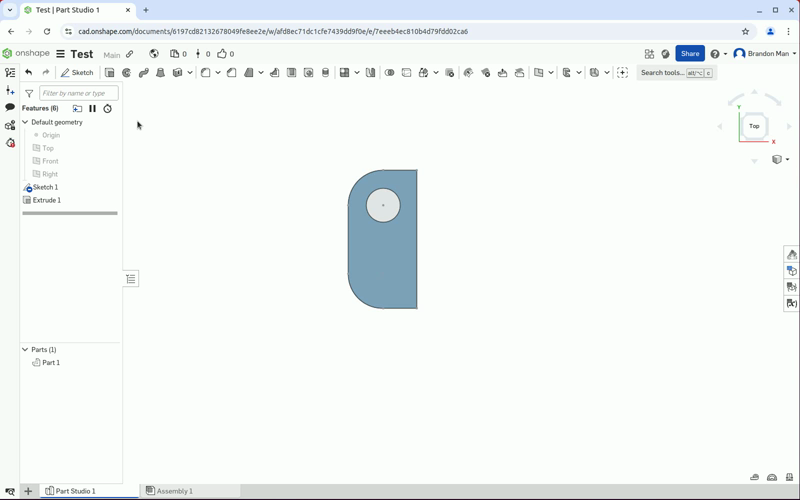
key(shift+h)
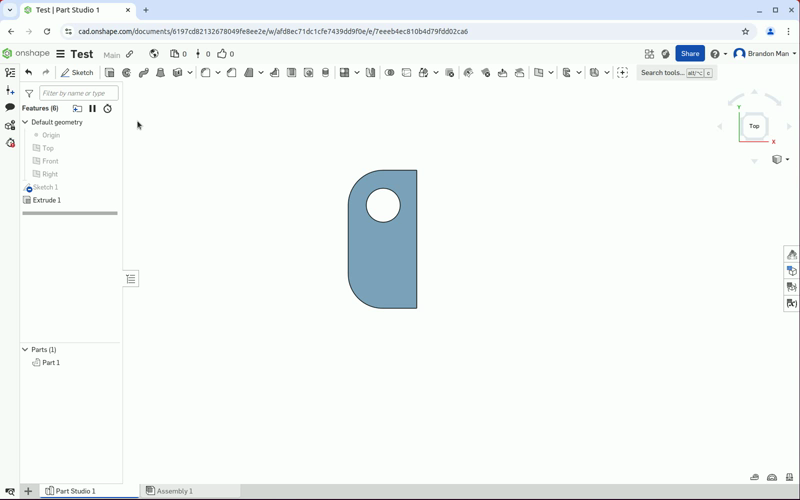
mouse_move(73, 189)
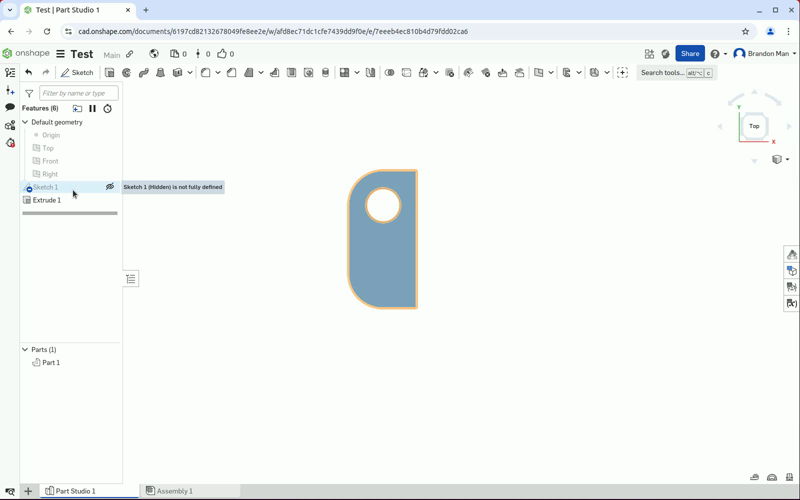
click(73, 189)
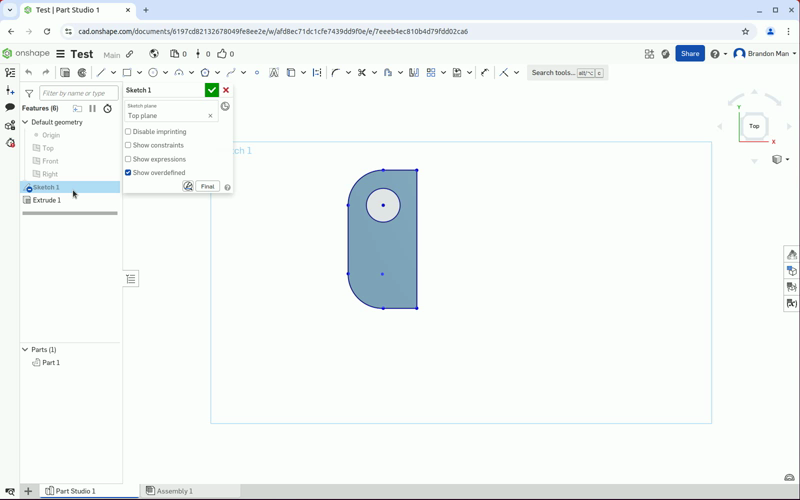
mouse_move(229, 92)
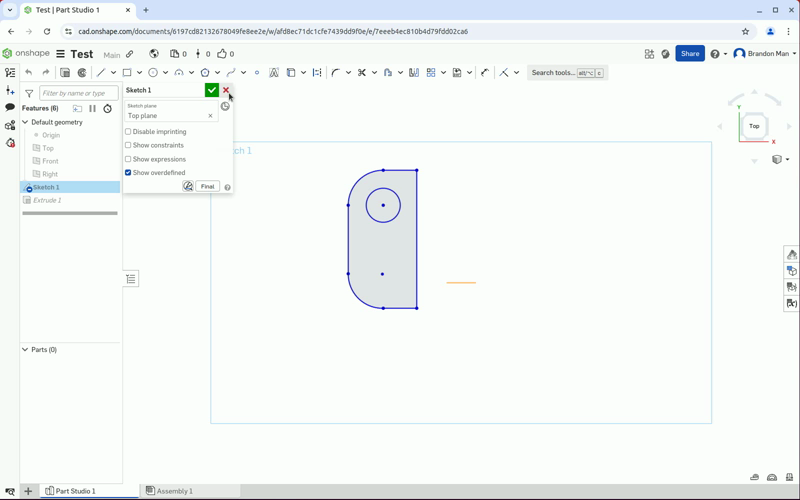
click(229, 92)
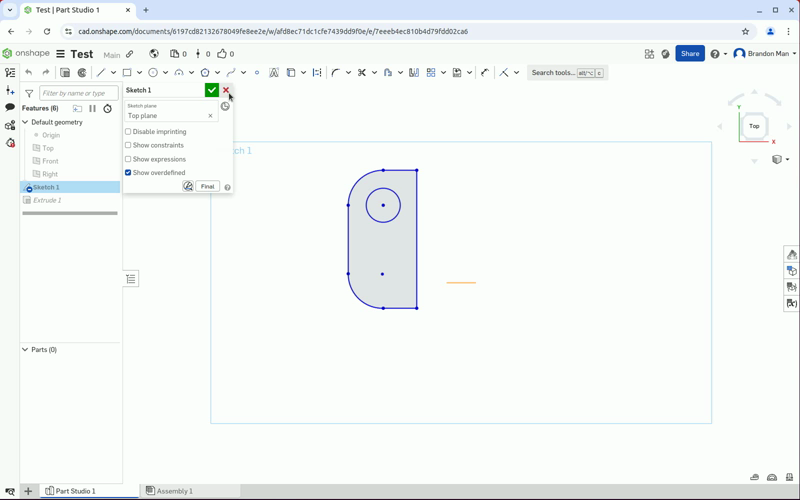
key(shift+s)
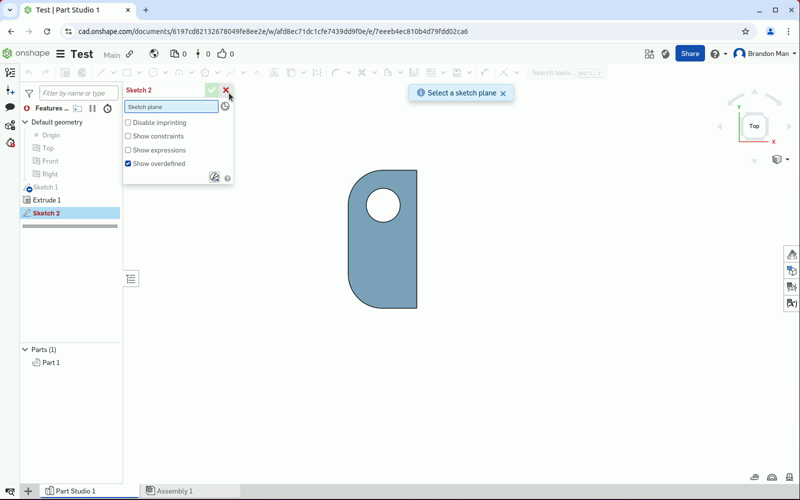
mouse_move(73, 150)
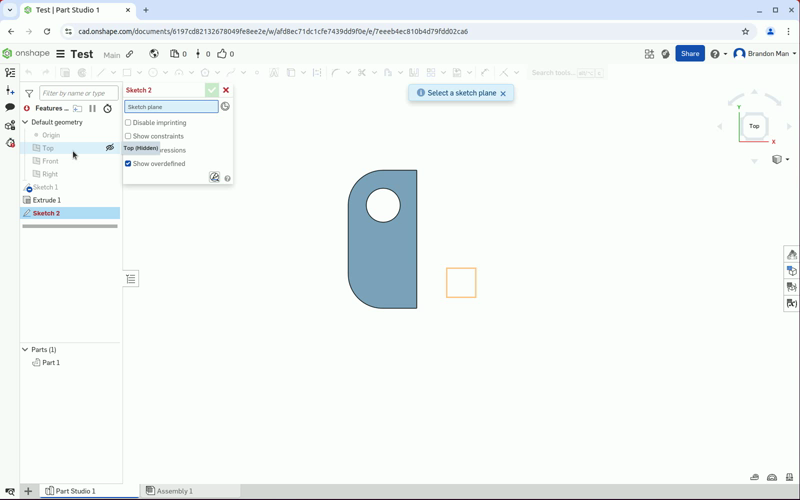
click(73, 150)
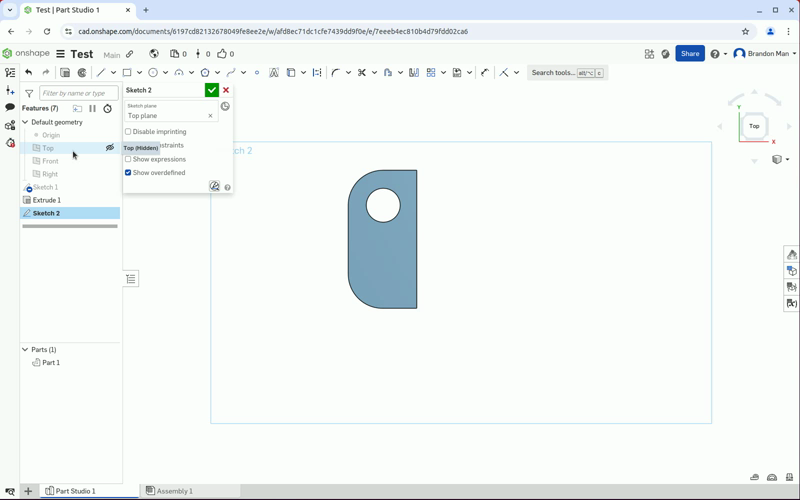
mouse_move(73, 352)
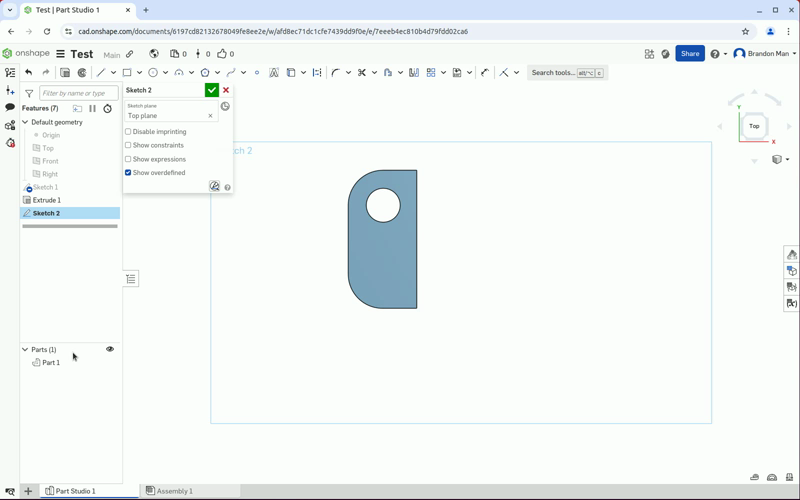
key(y)
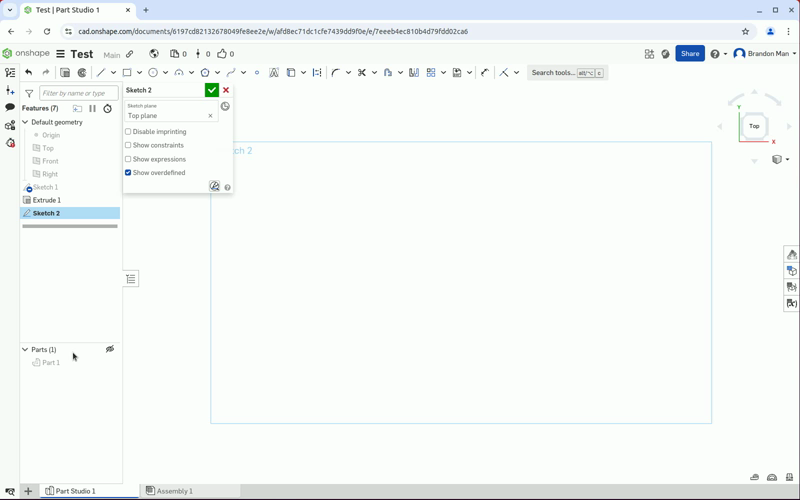
key(l)
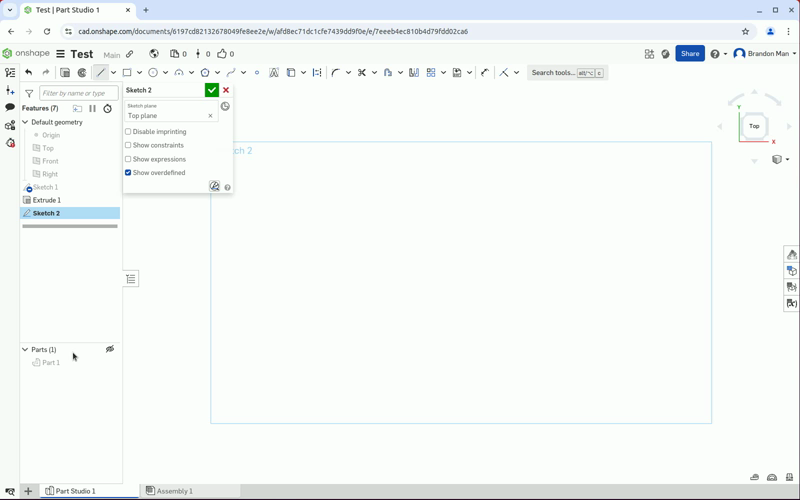
key_down(shift)
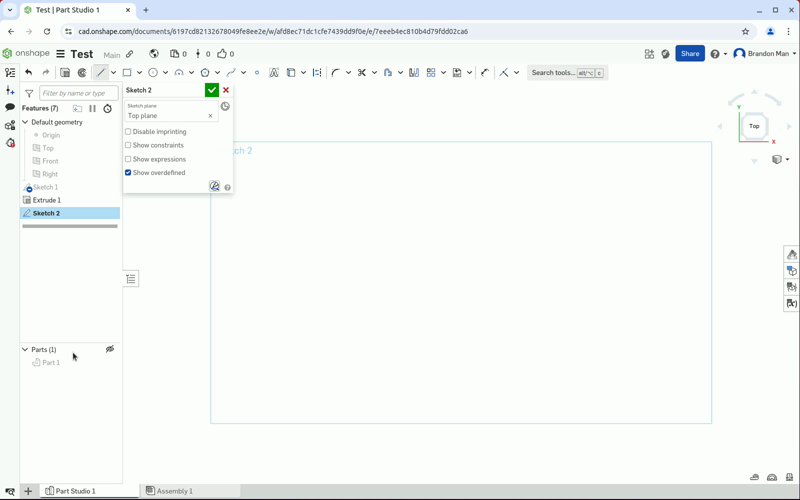
mouse_move(417, 307)
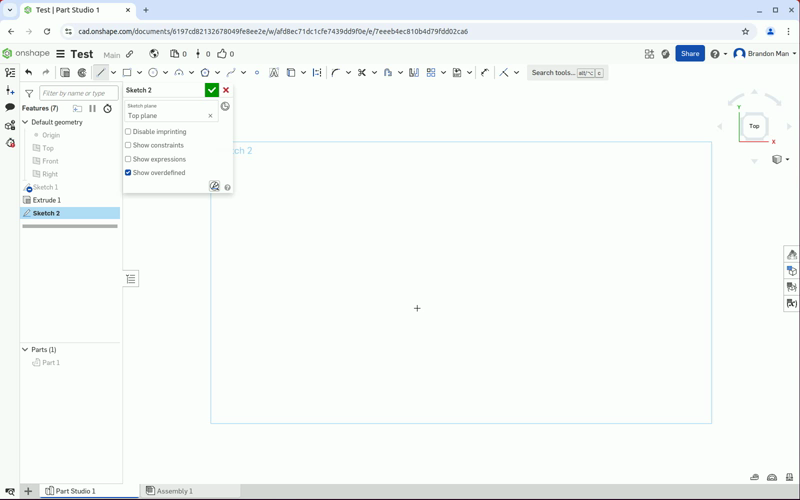
click(417, 307)
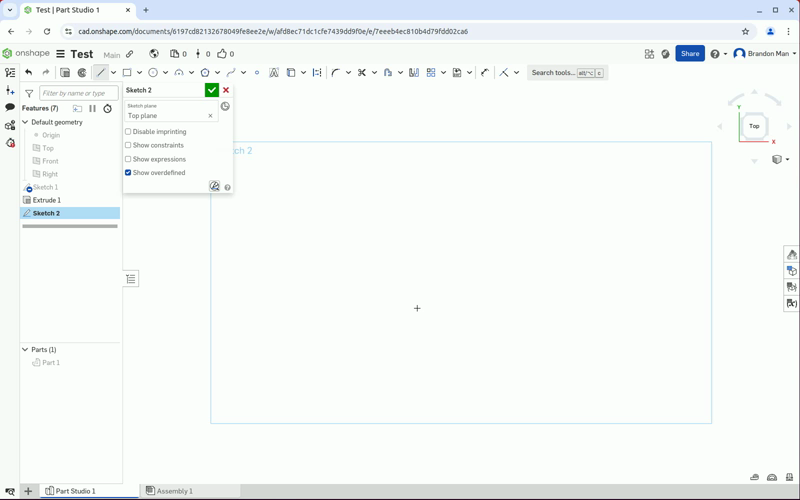
key_up(shift)
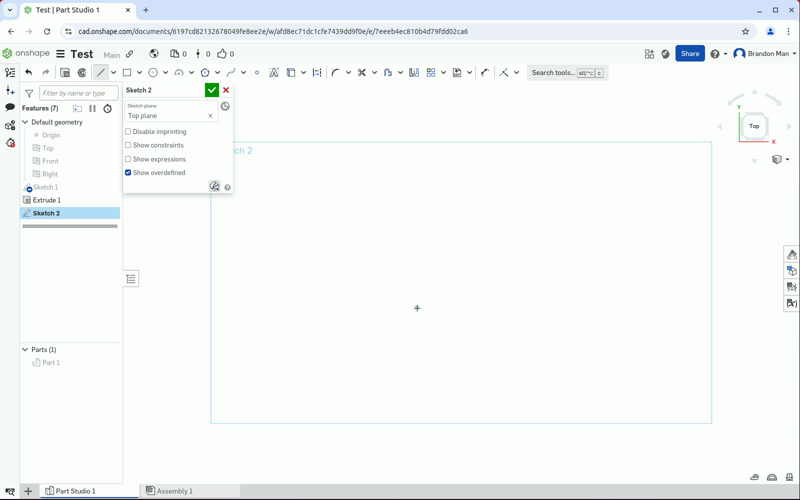
key_down(shift)
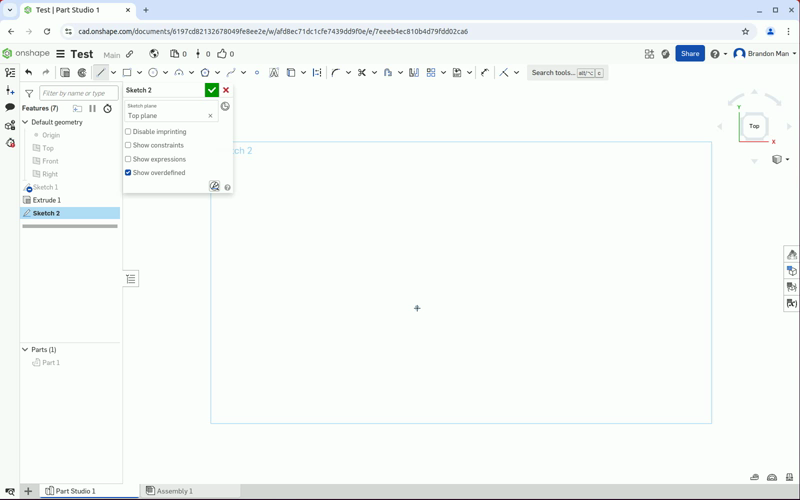
mouse_move(447, 307)
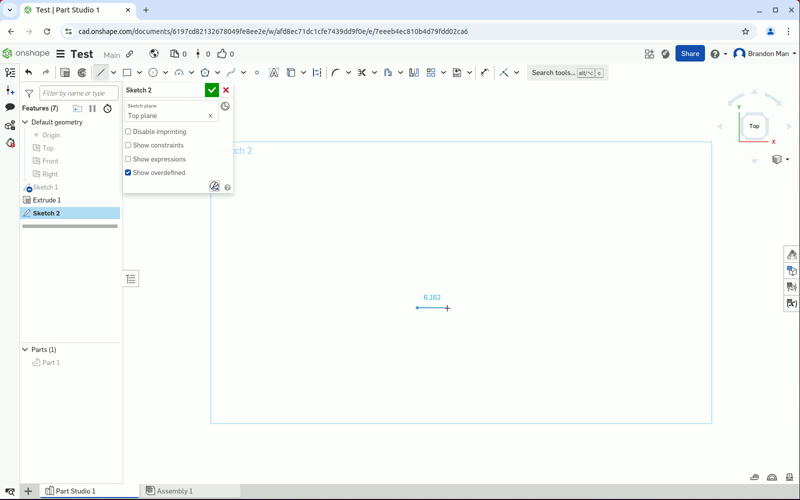
mouse_move(450, 307)
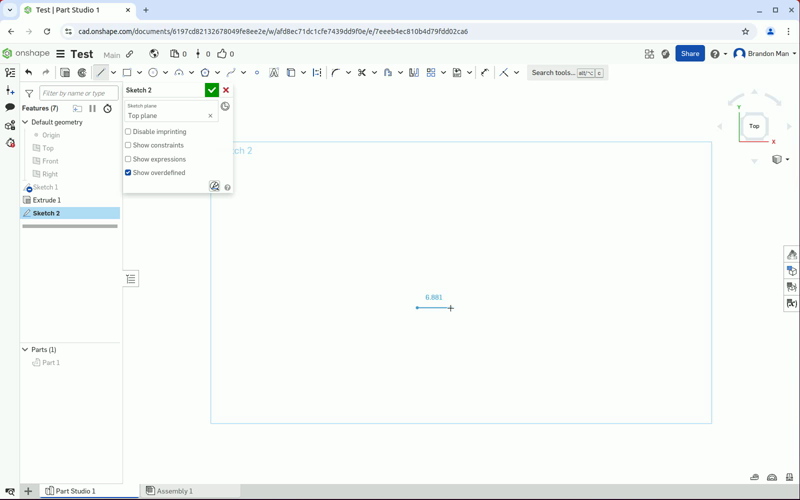
click(450, 307)
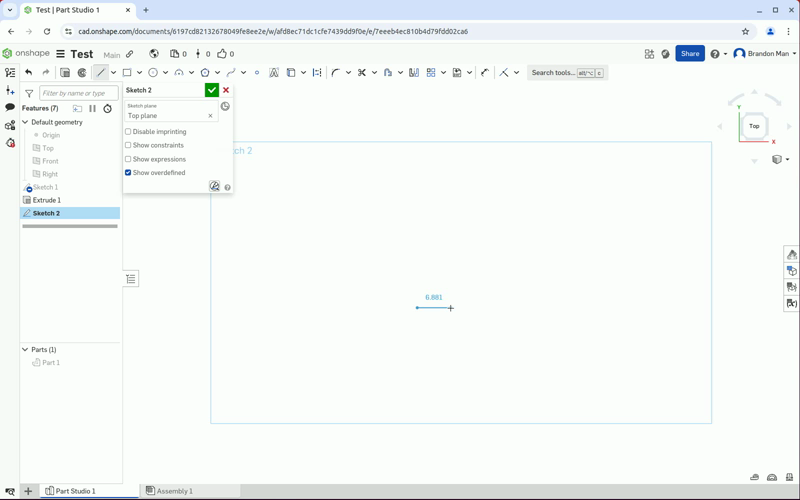
key_up(shift)
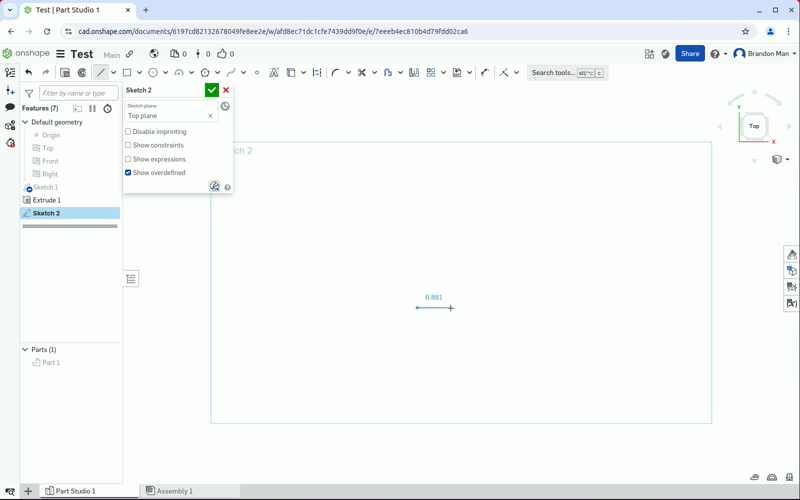
key(esc)
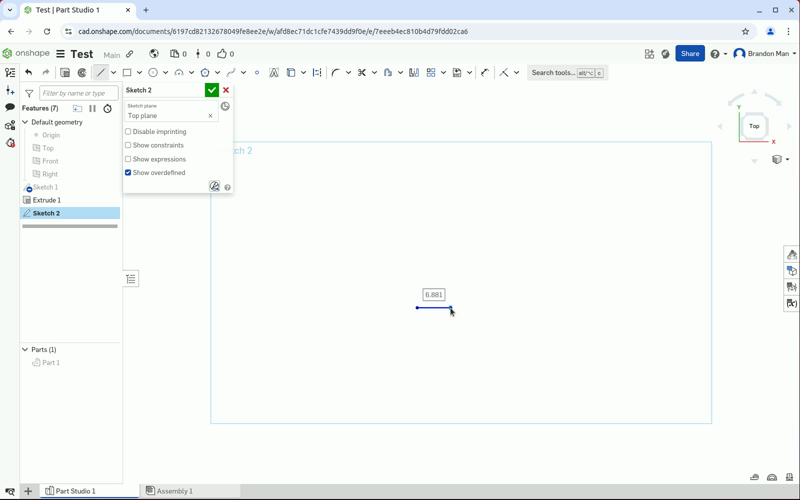
key(a)
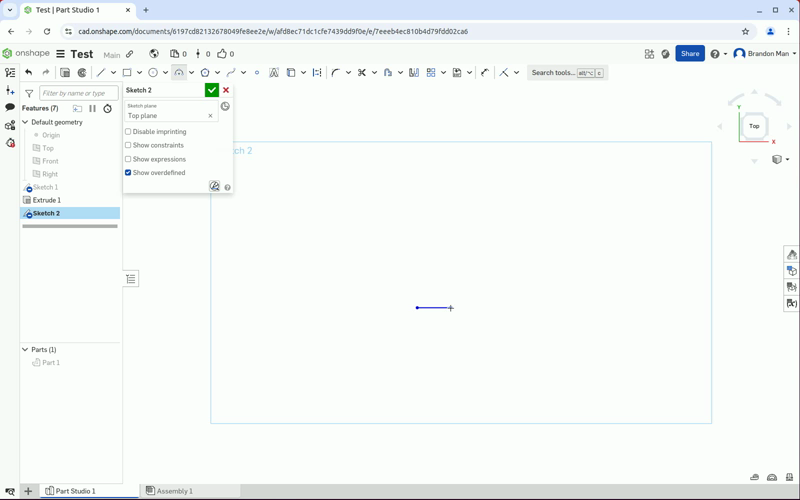
mouse_move(450, 307)
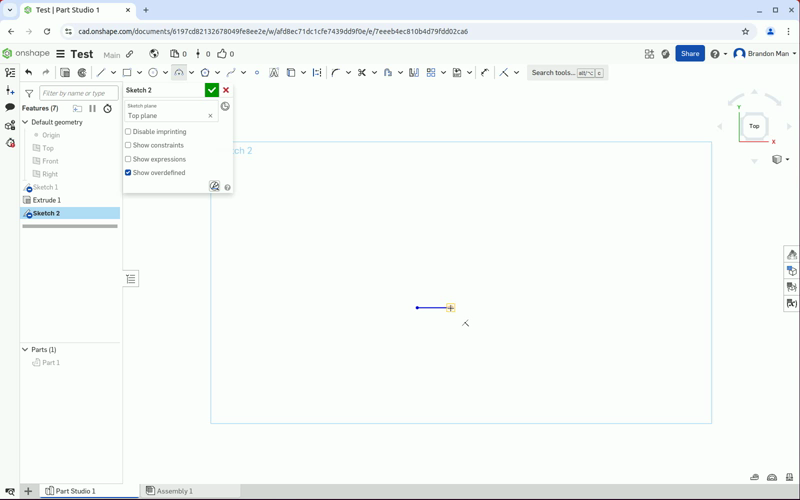
click(450, 307)
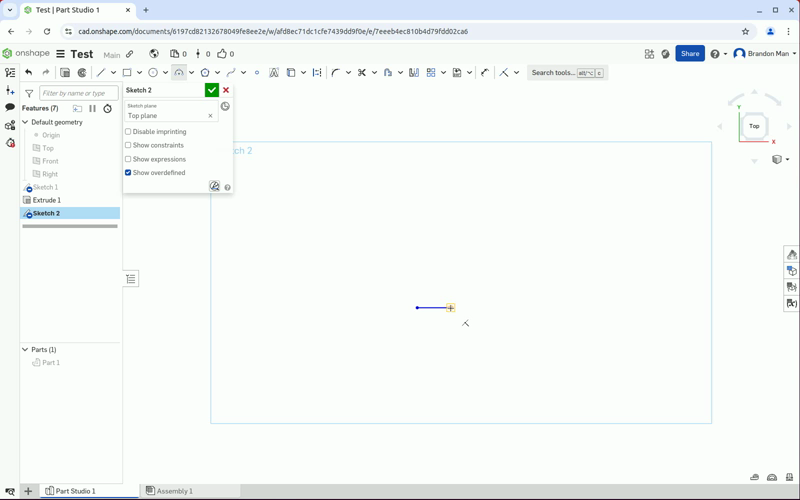
key_down(shift)
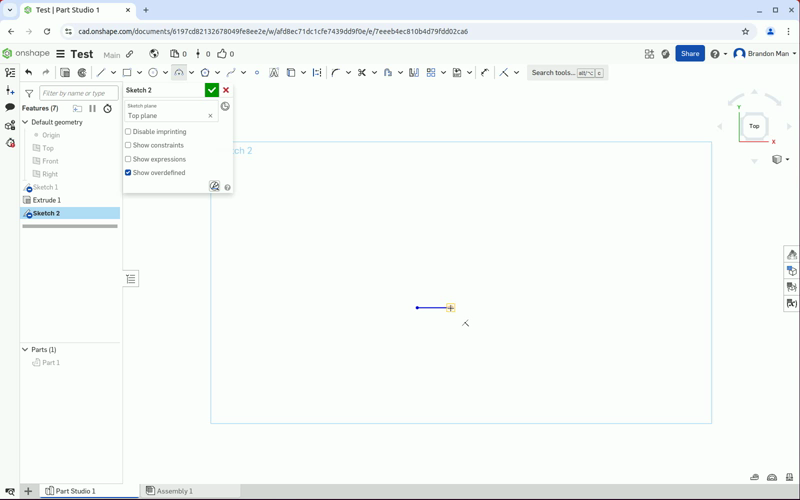
mouse_move(485, 273)
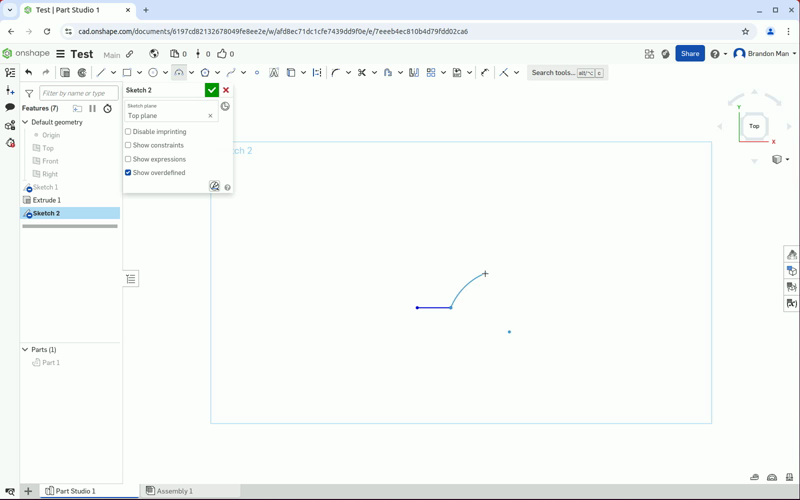
click(485, 273)
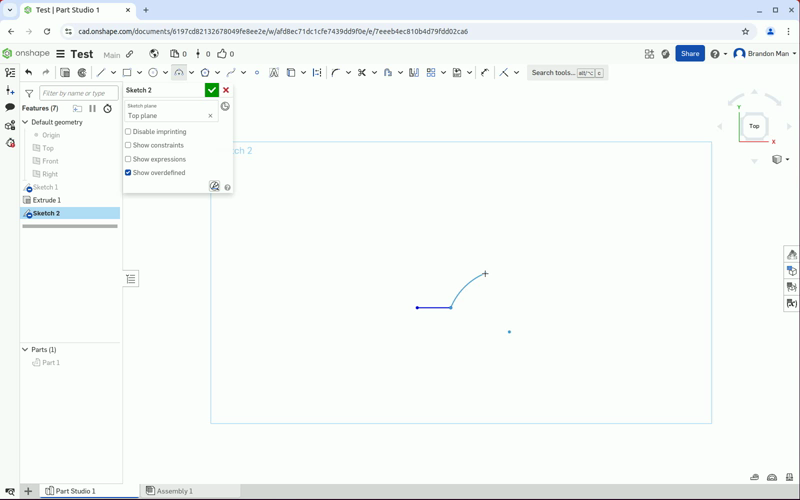
mouse_move(474, 297)
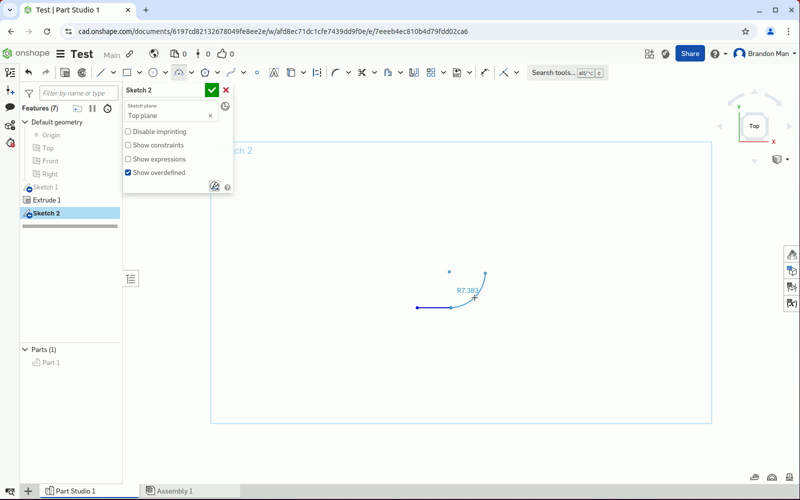
click(474, 297)
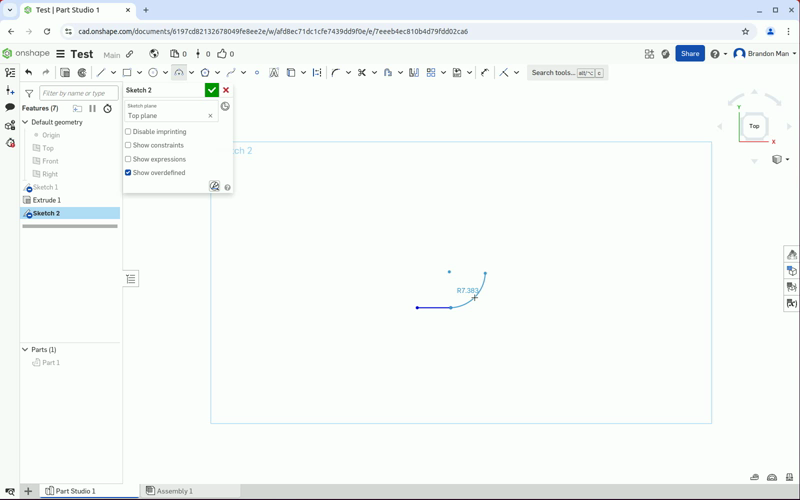
key_up(shift)
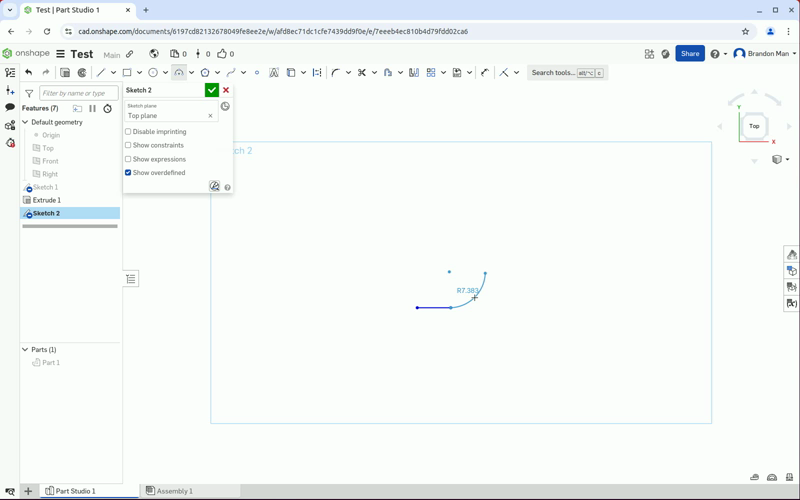
key(esc)
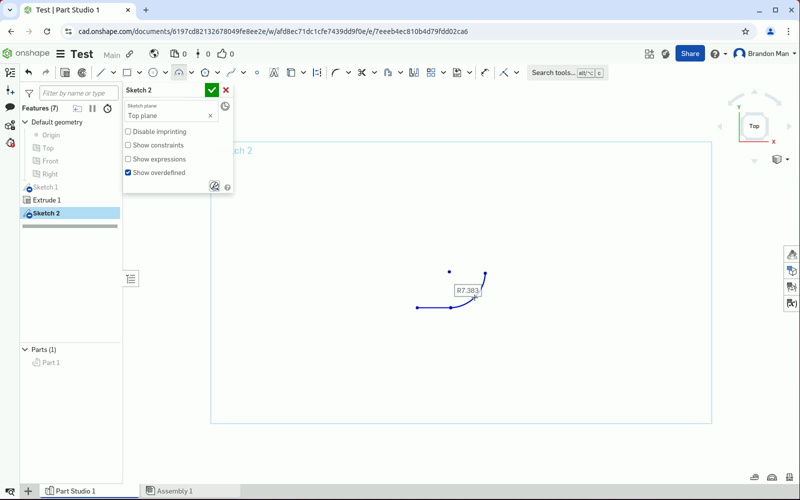
key(l)
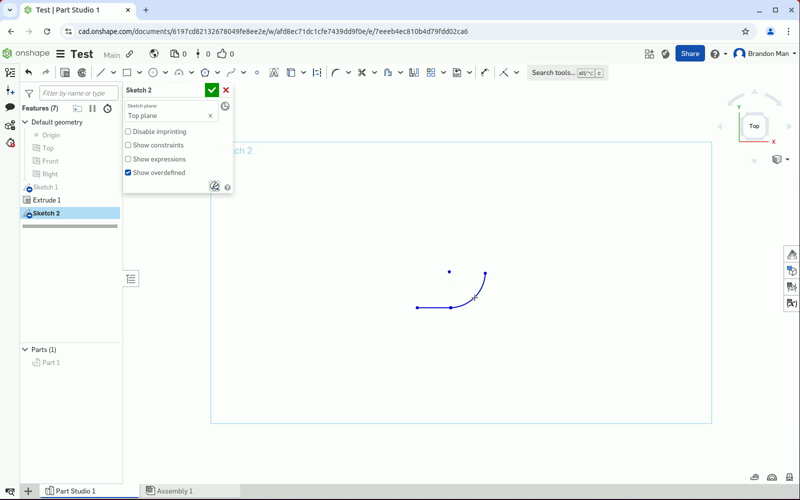
mouse_move(485, 273)
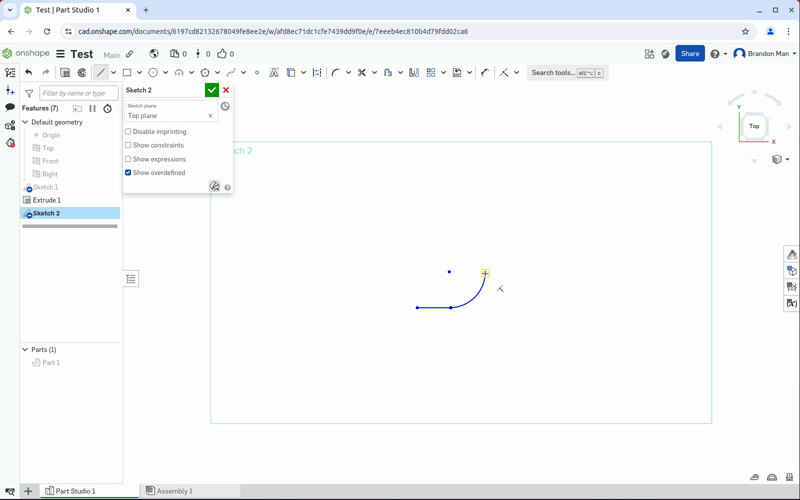
click(485, 273)
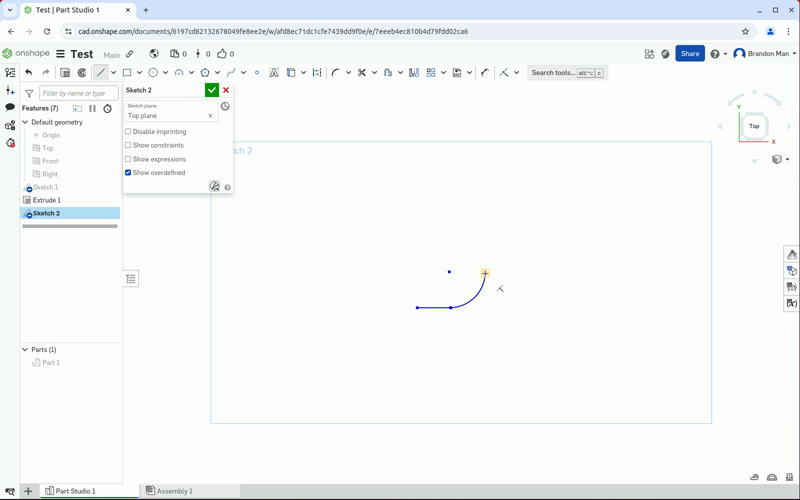
key_down(shift)
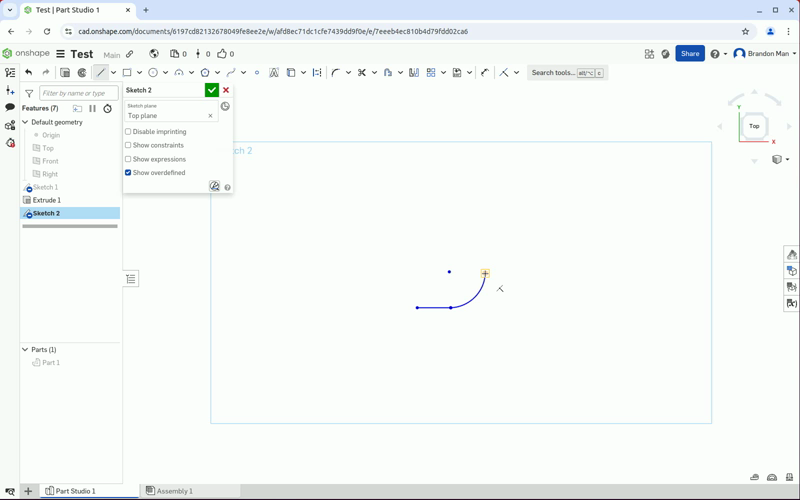
mouse_move(485, 205)
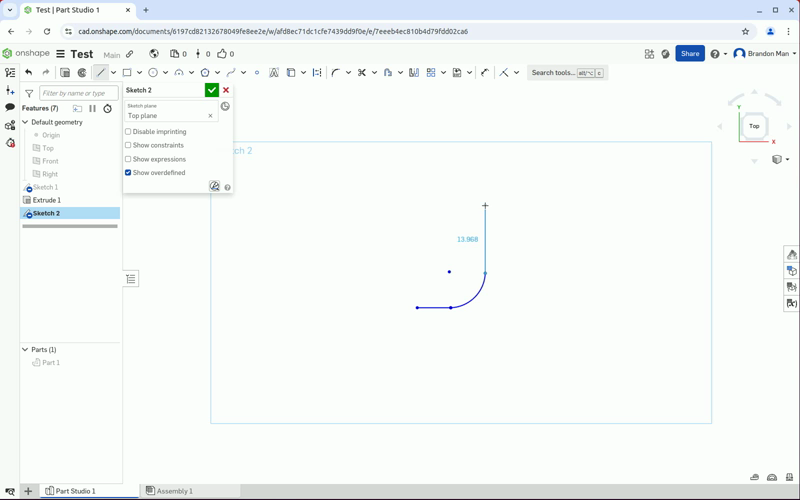
click(485, 205)
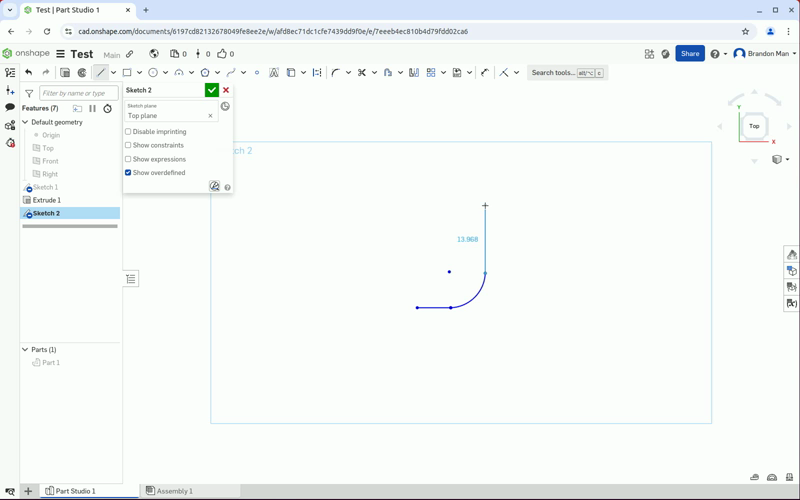
key_up(shift)
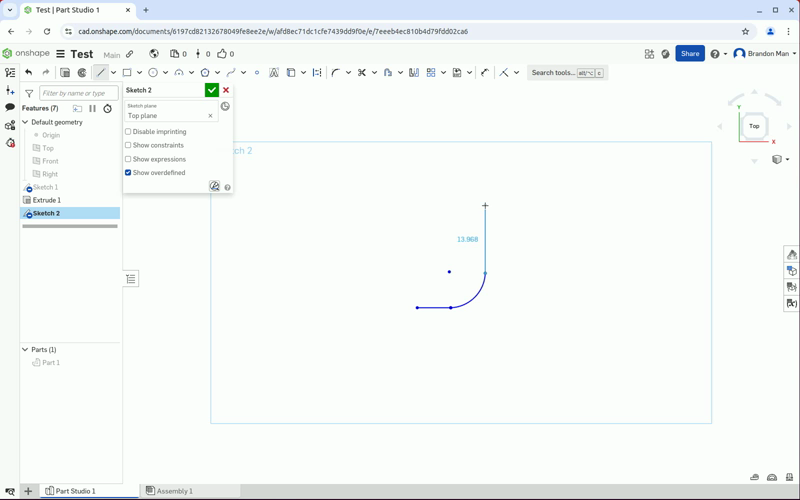
key(esc)
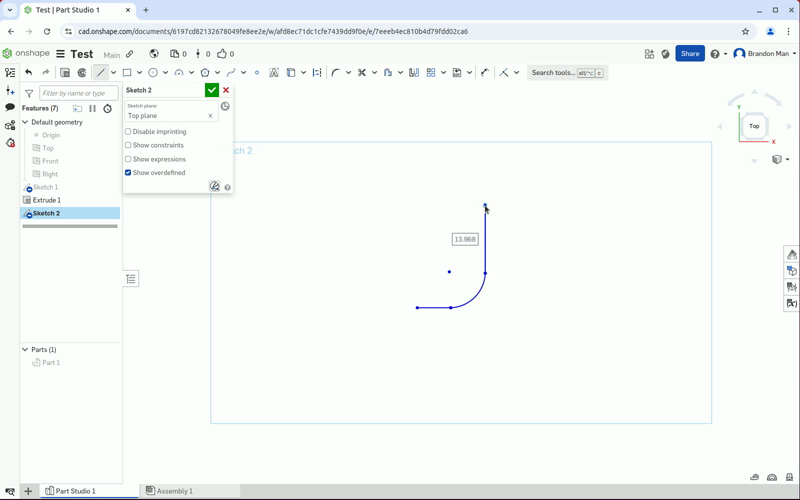
key(a)
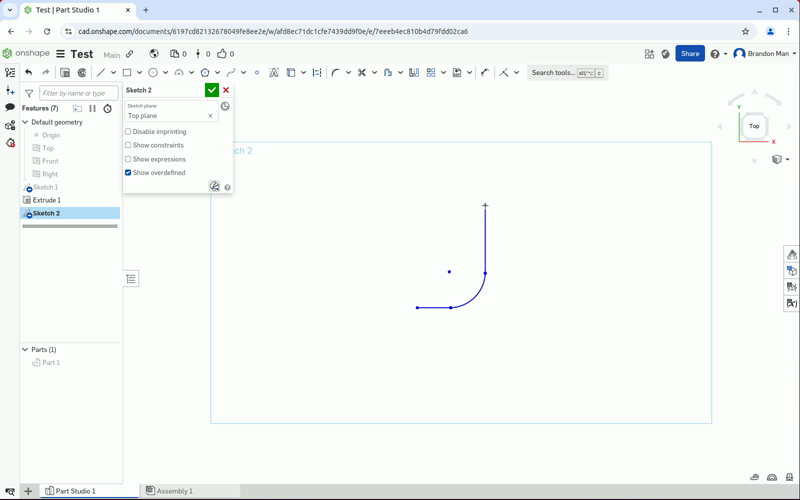
mouse_move(485, 205)
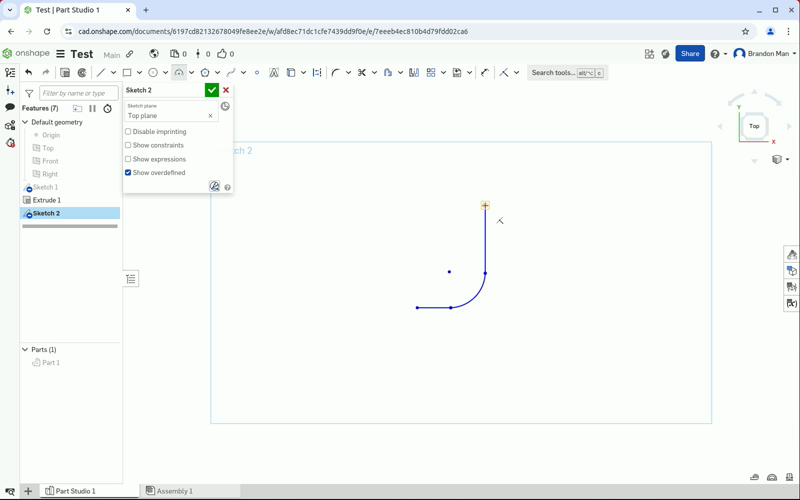
click(485, 205)
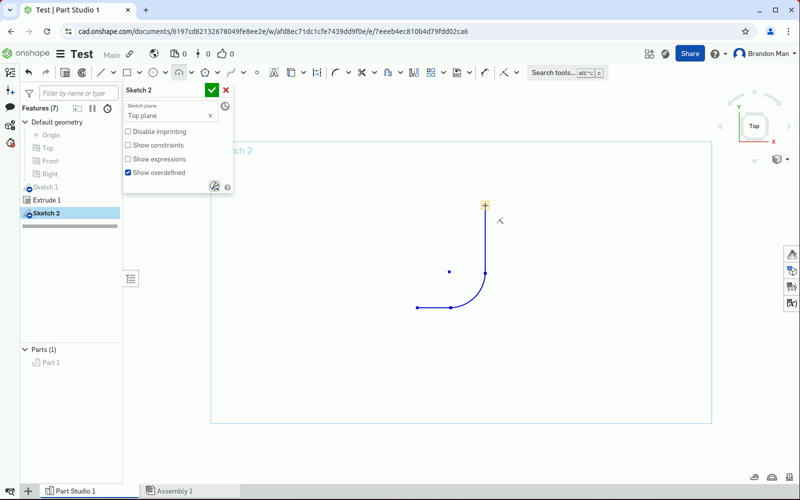
key_down(shift)
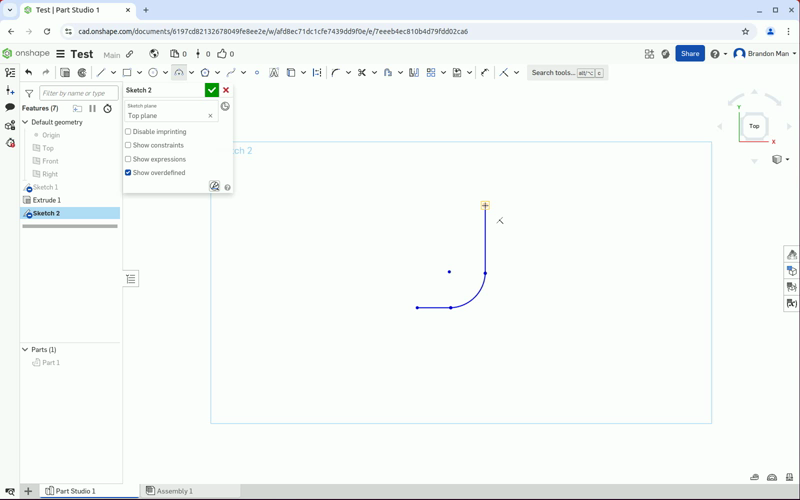
mouse_move(450, 170)
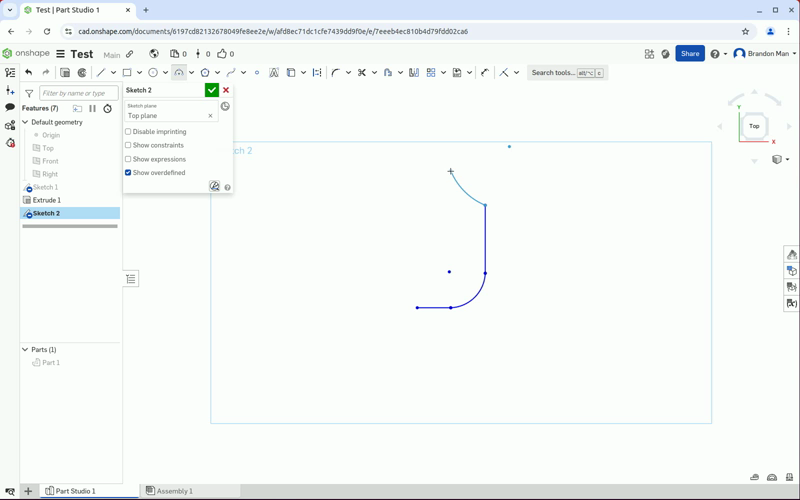
click(450, 170)
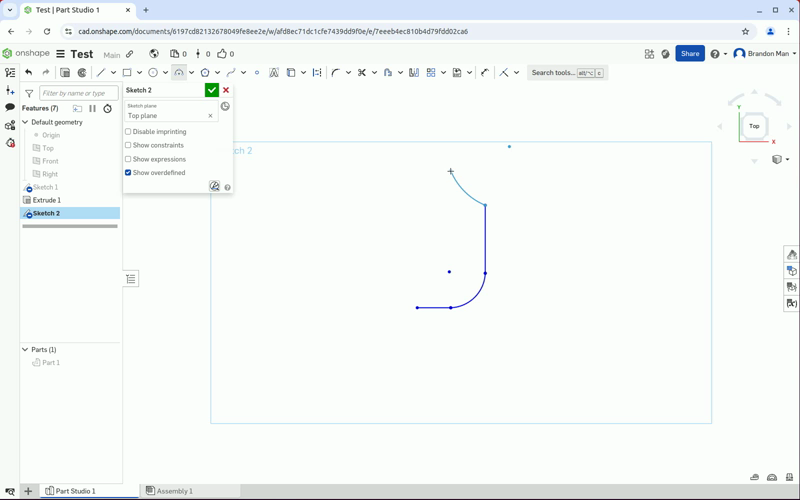
mouse_move(474, 180)
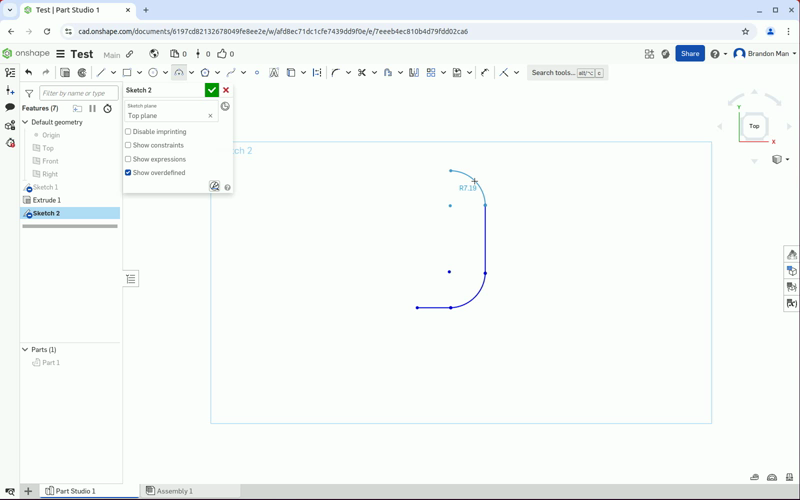
click(474, 180)
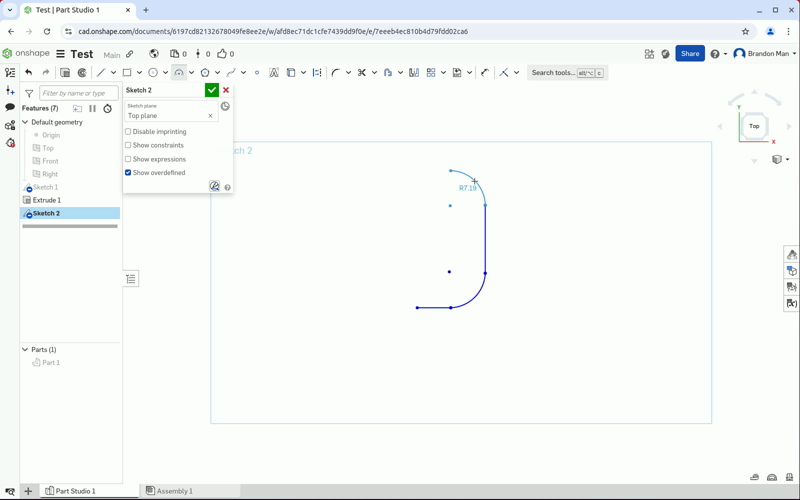
key_up(shift)
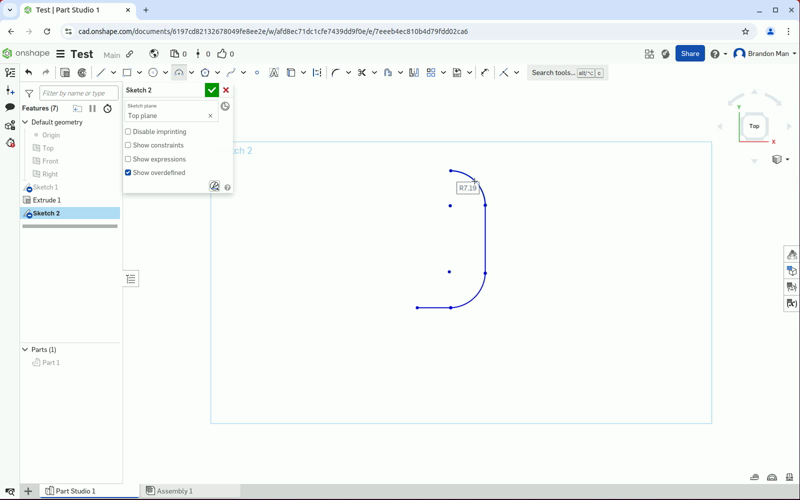
key(esc)
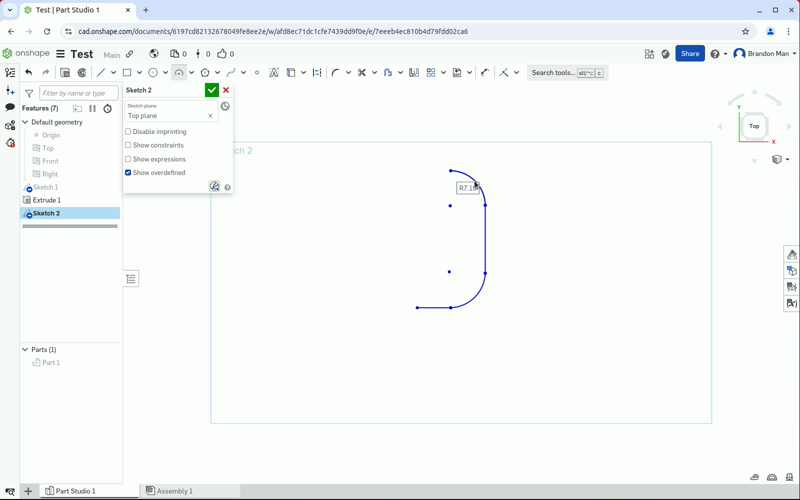
key(l)
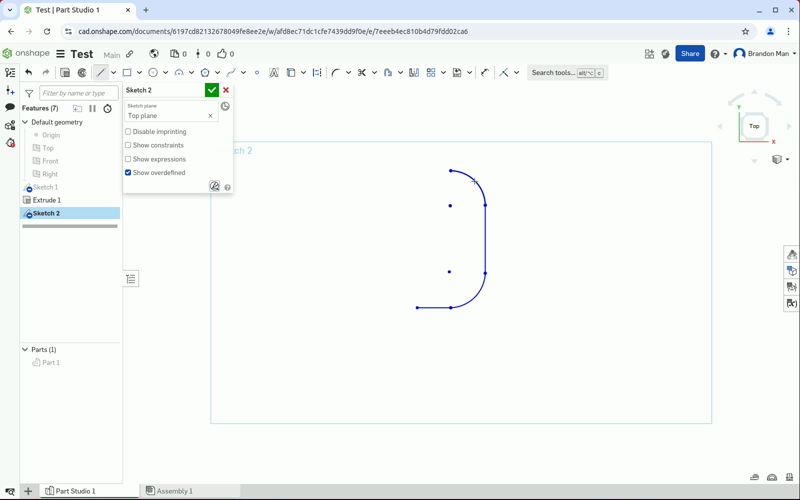
mouse_move(450, 170)
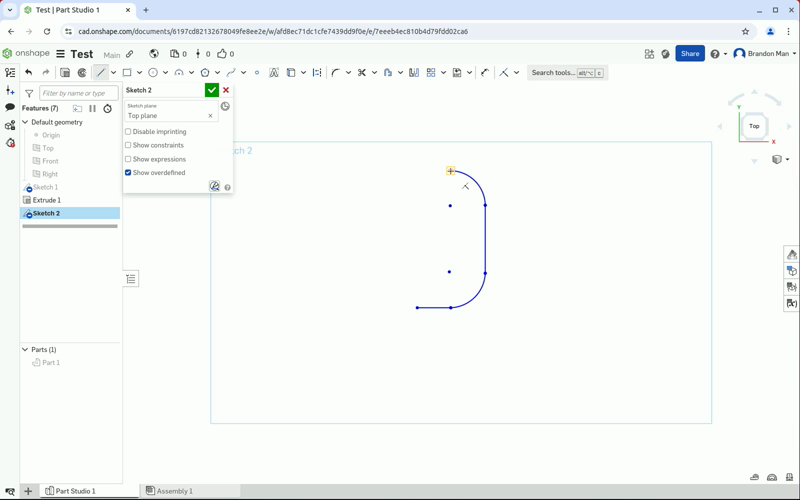
click(450, 170)
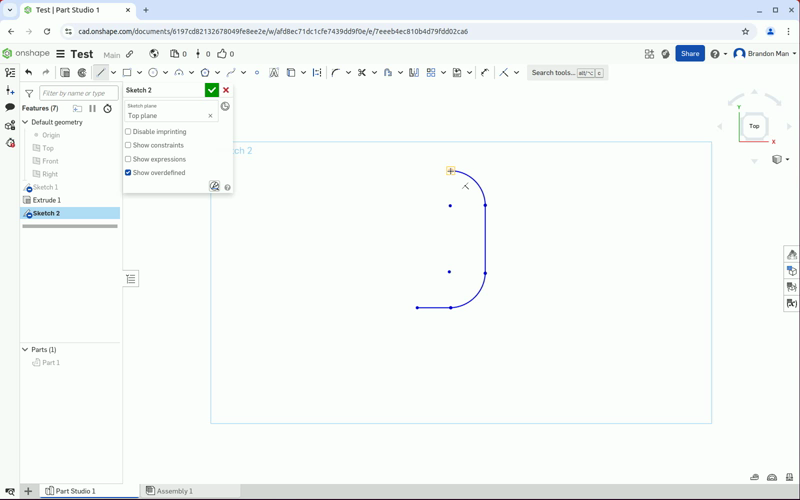
key_down(shift)
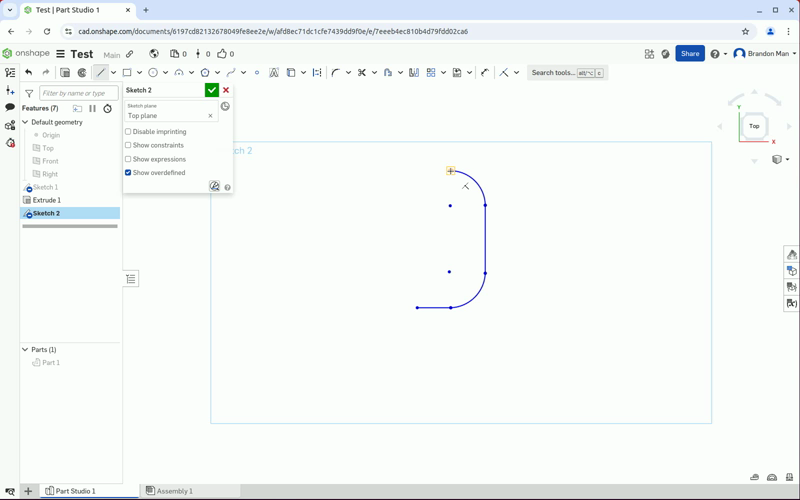
mouse_move(480, 170)
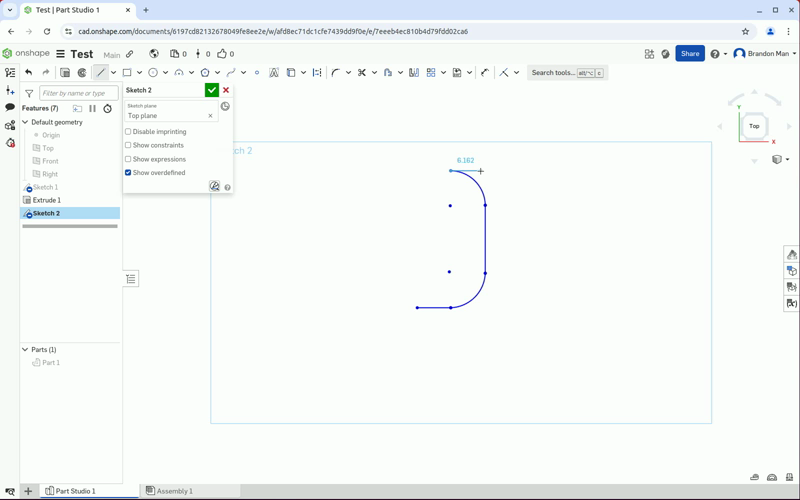
mouse_move(417, 170)
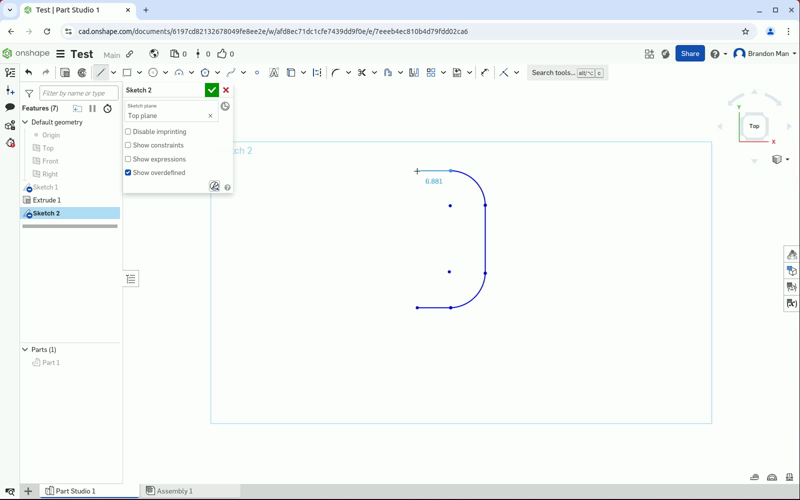
click(417, 170)
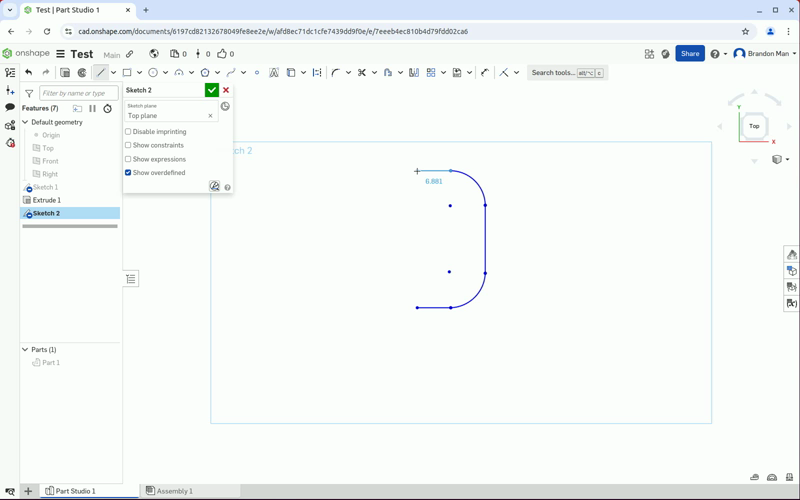
key_up(shift)
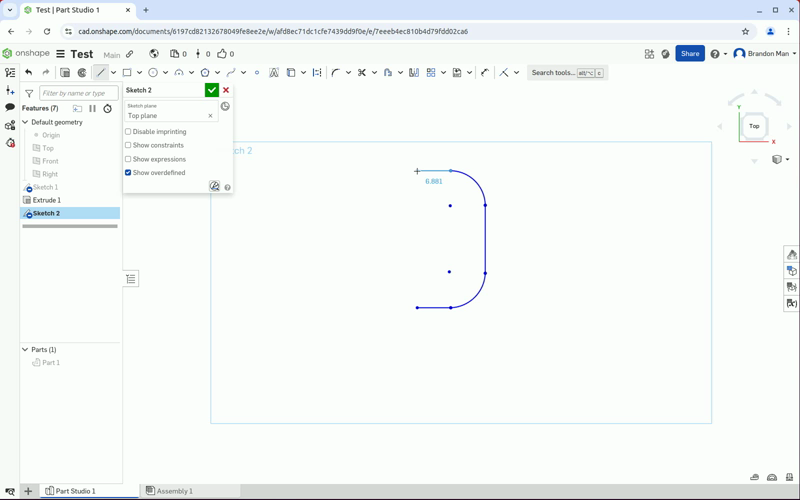
key_down(shift)
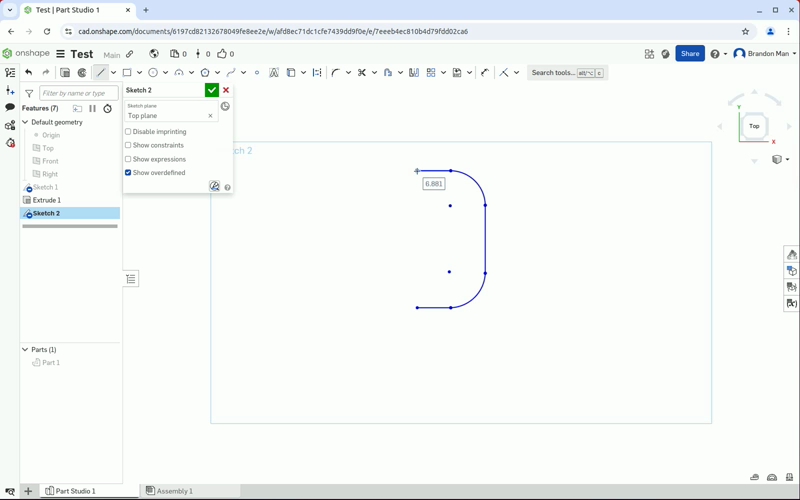
mouse_move(417, 307)
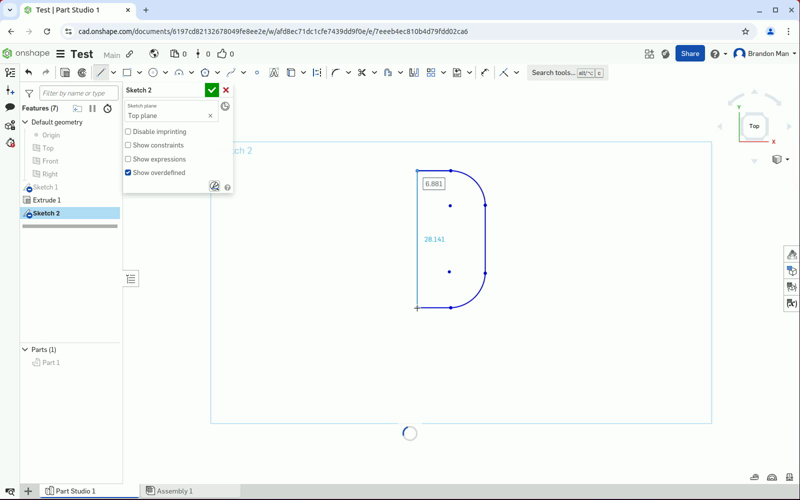
key_up(shift)
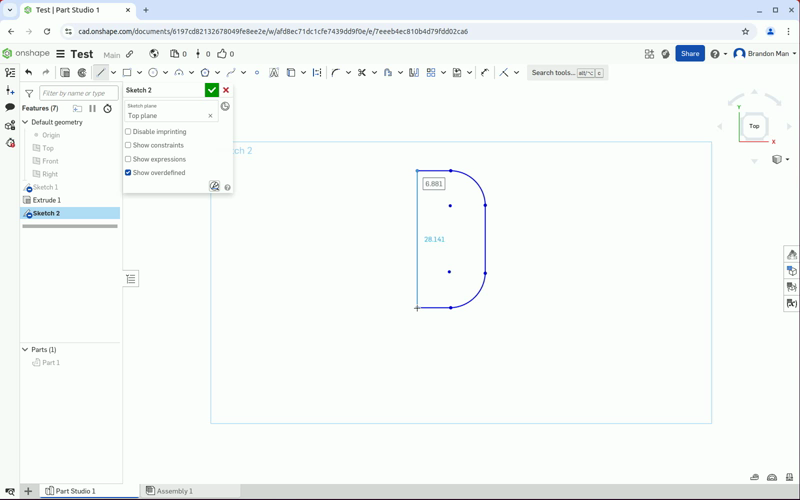
click(417, 307)
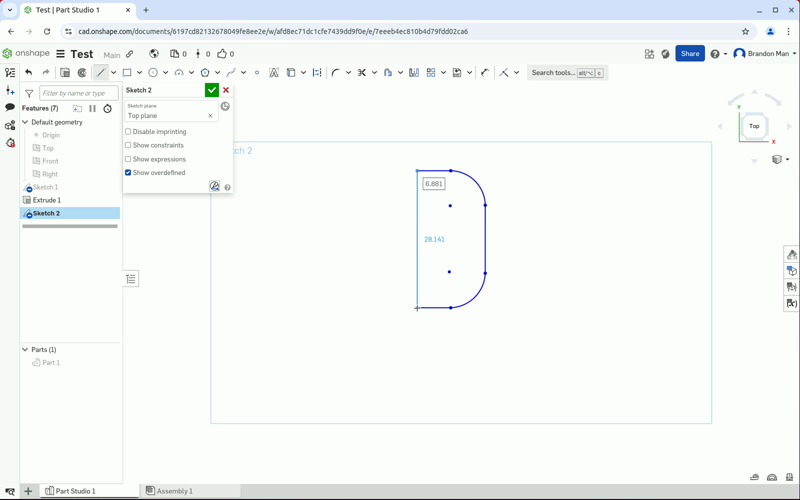
key(esc)
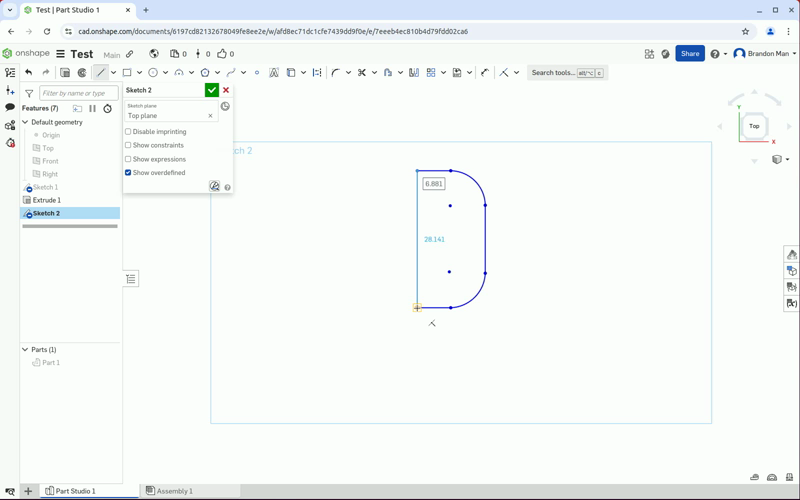
key(c)
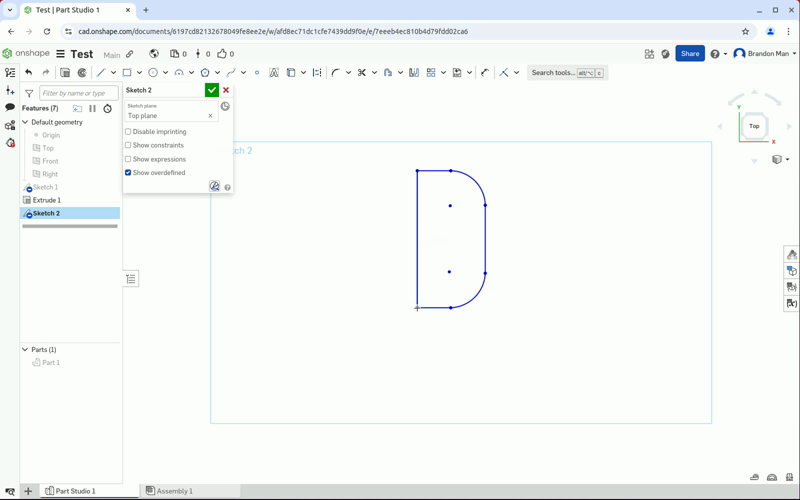
key_down(shift)
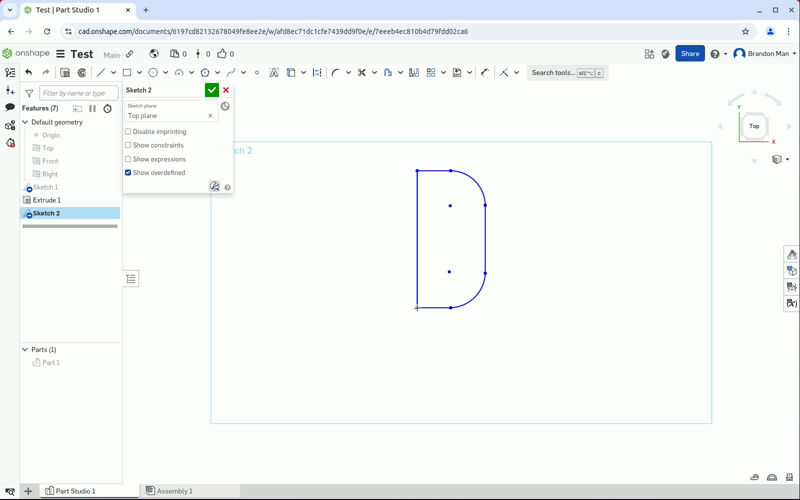
mouse_move(450, 273)
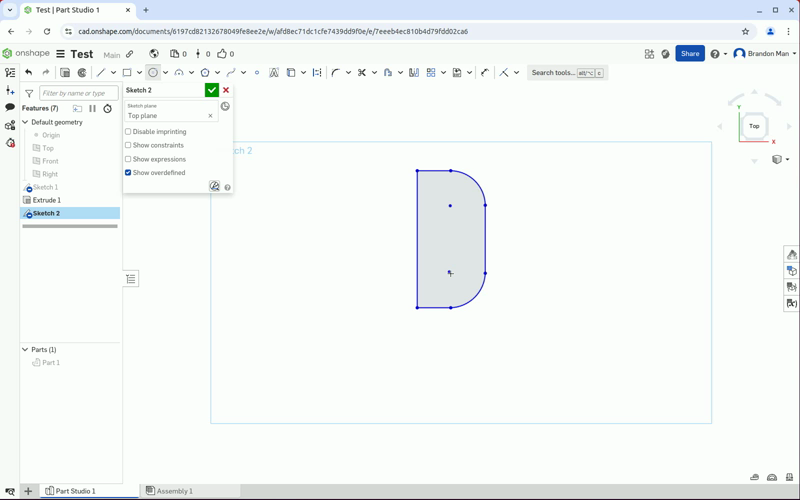
click(450, 273)
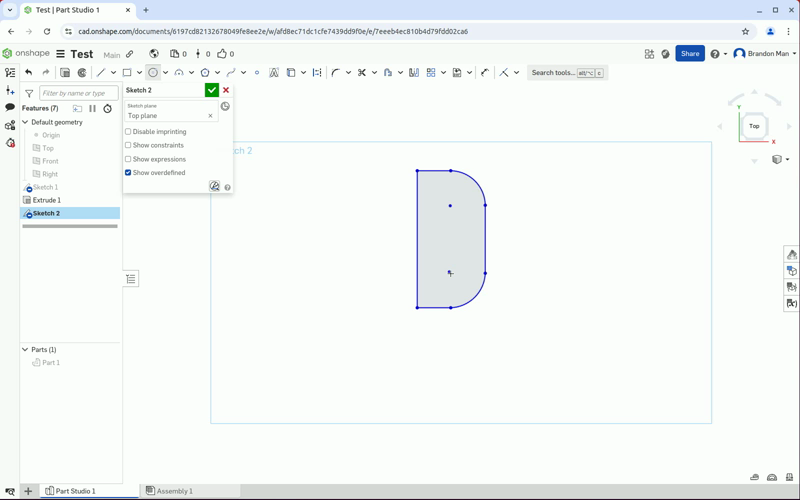
key_up(shift)
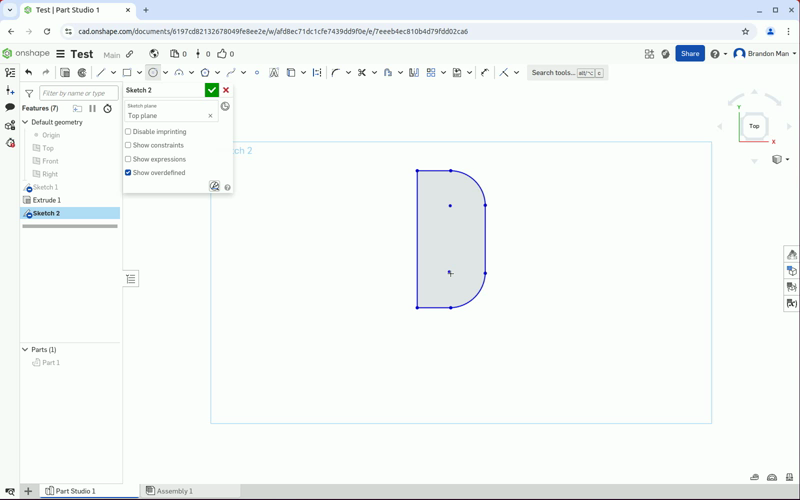
mouse_move(468, 273)
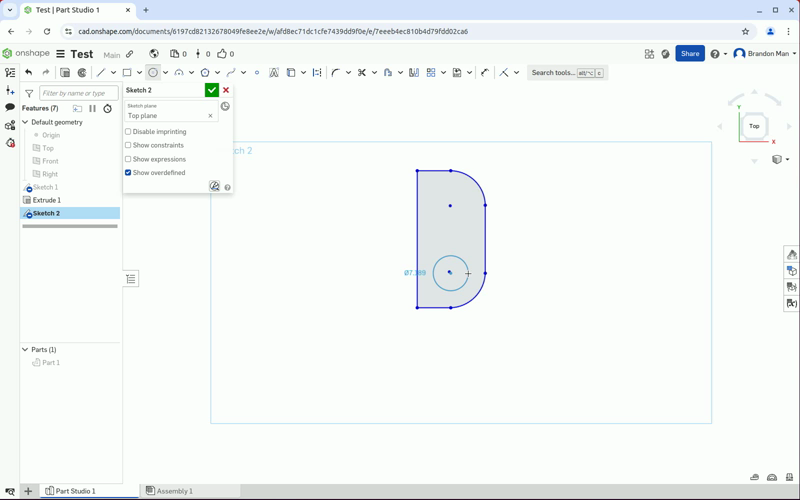
click(468, 273)
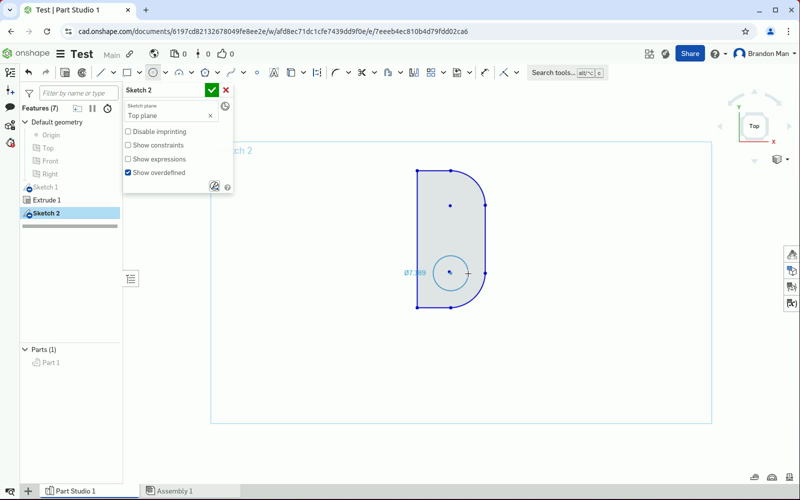
key(esc)
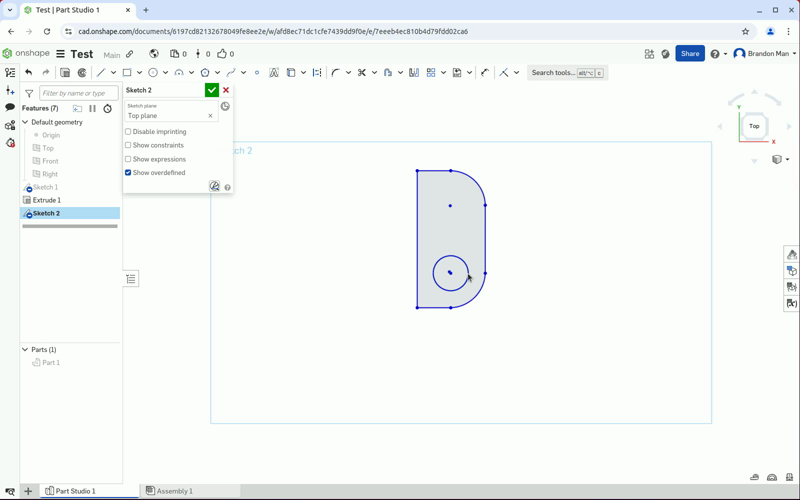
mouse_move(433, 225)
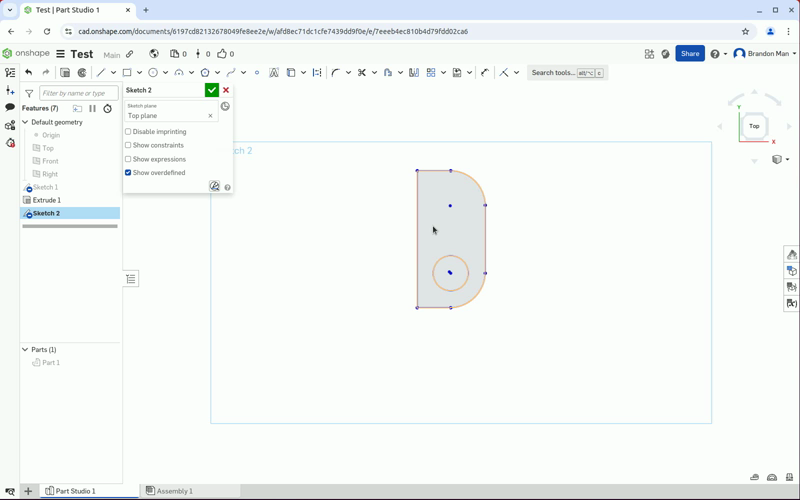
click(433, 225)
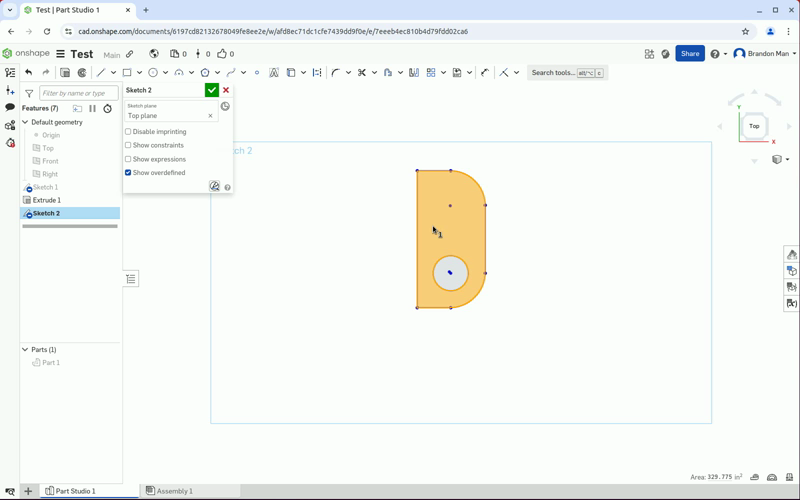
mouse_move(73, 352)
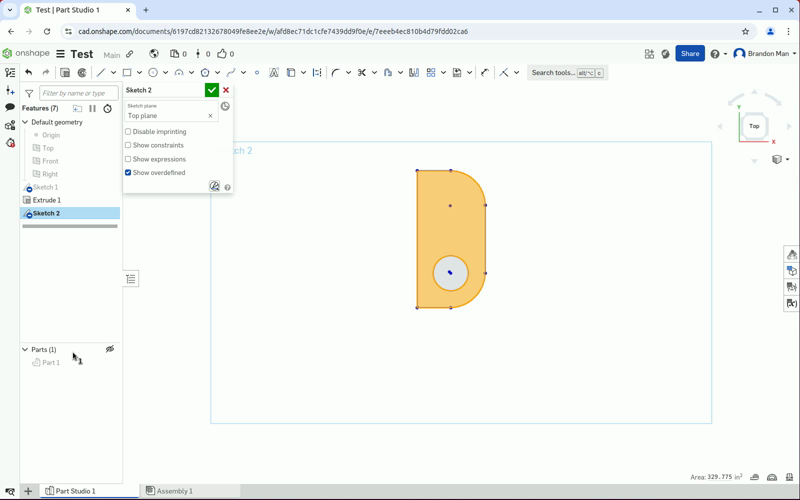
key(shift+y)
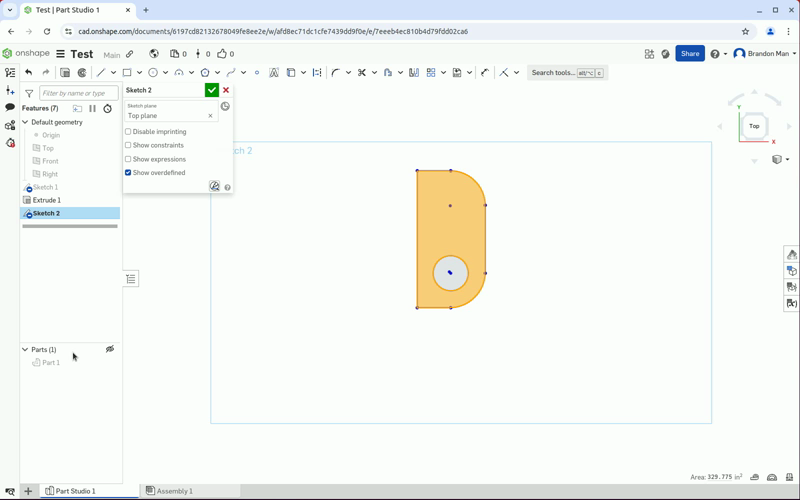
key(shift+e)
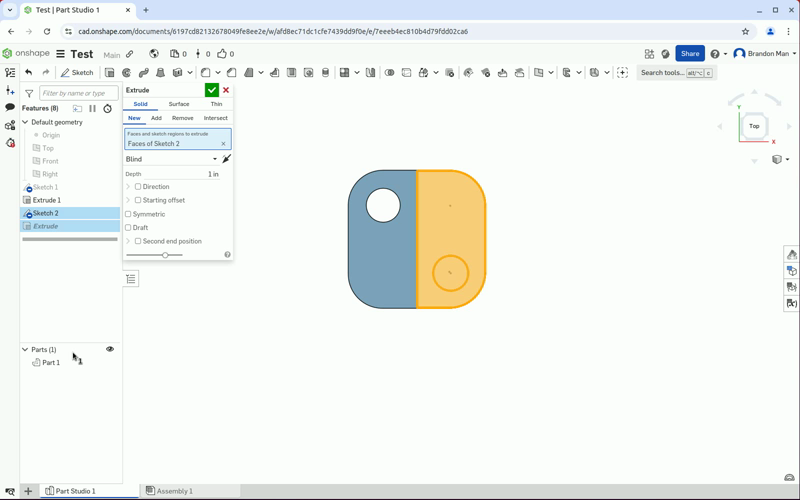
mouse_move(143, 106)
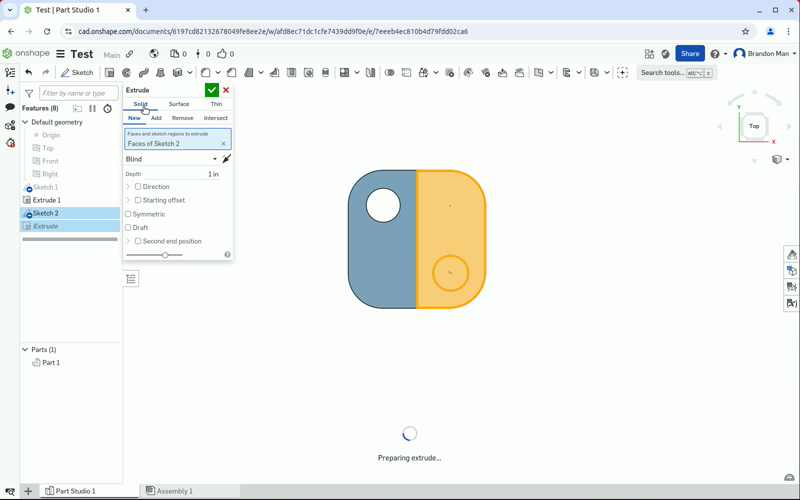
click(143, 106)
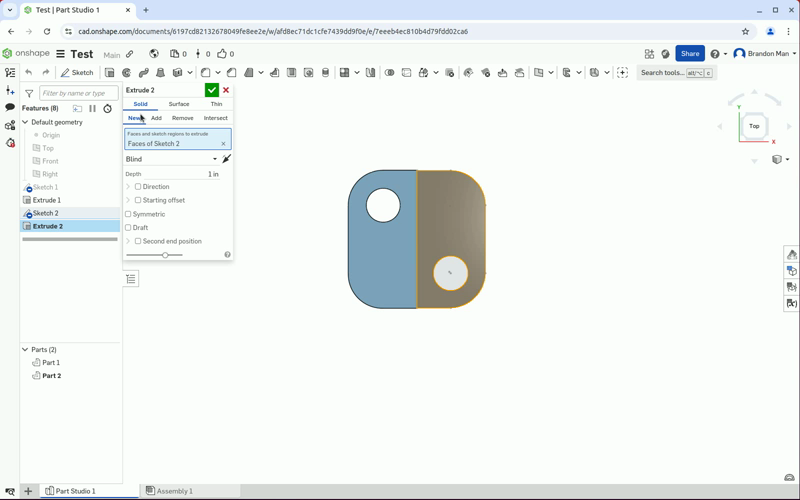
mouse_move(137, 120)
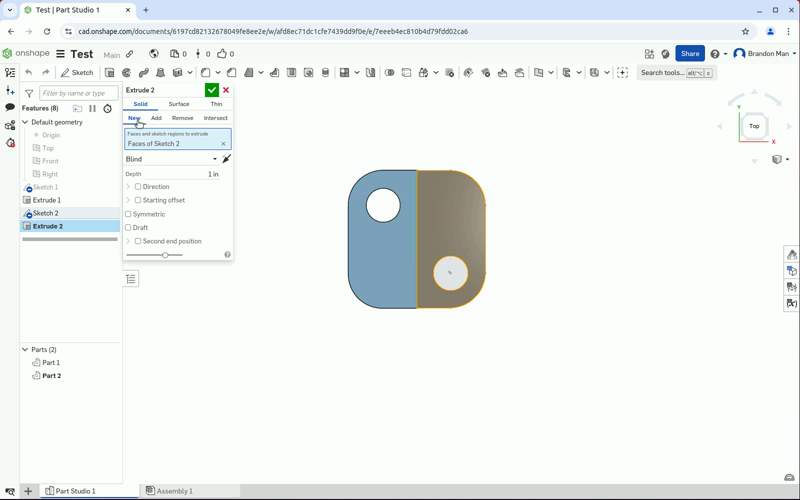
click(137, 120)
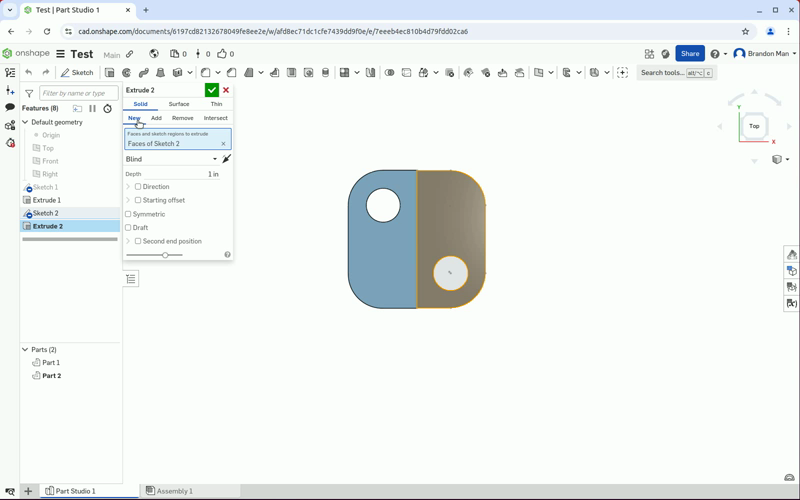
key(tab, 4)
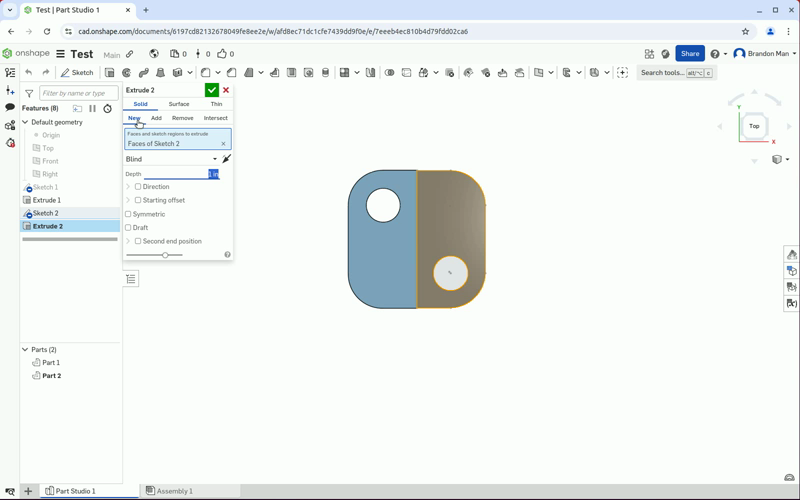
text(3.611)
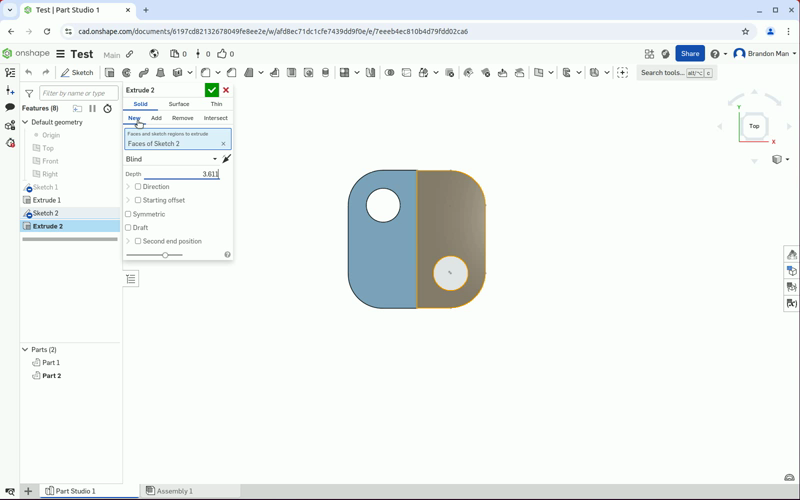
key(enter)
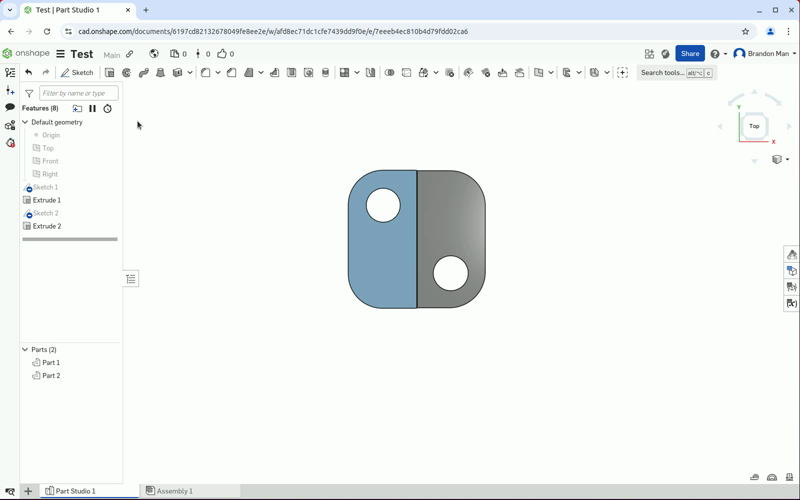
key(shift+h)
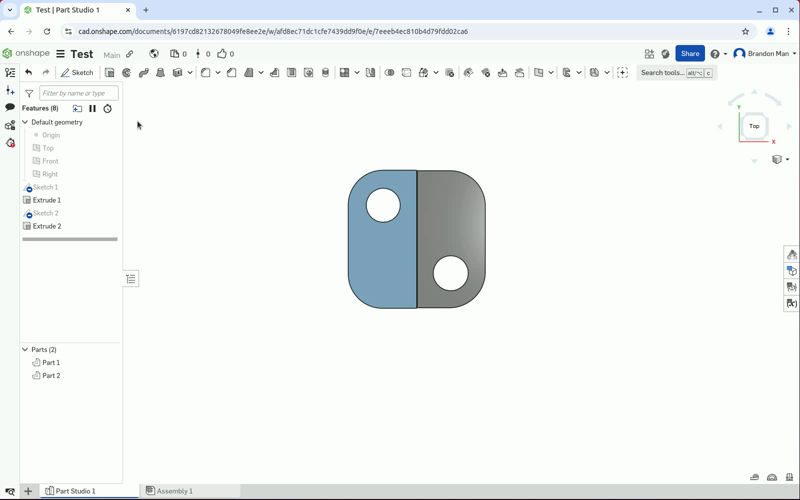
key(shift+h)
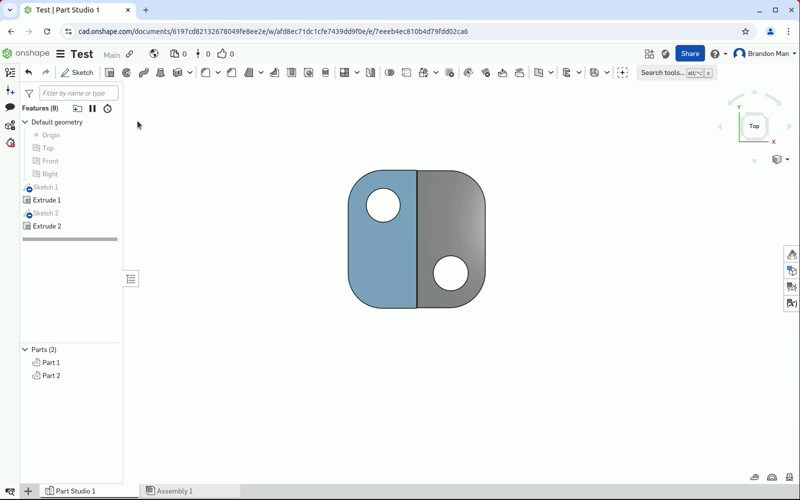
mouse_move(73, 189)
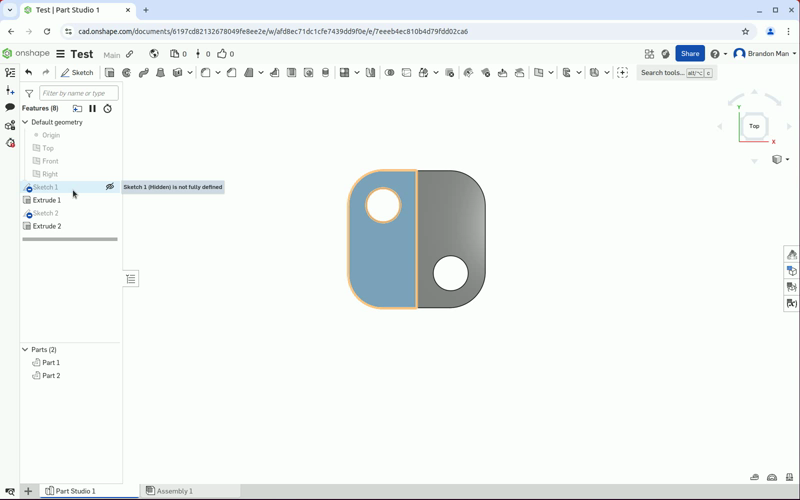
click(73, 189)
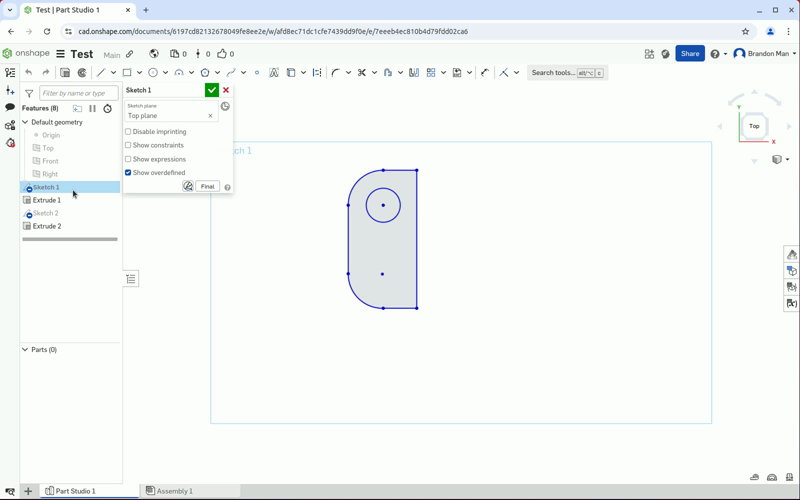
mouse_move(229, 92)
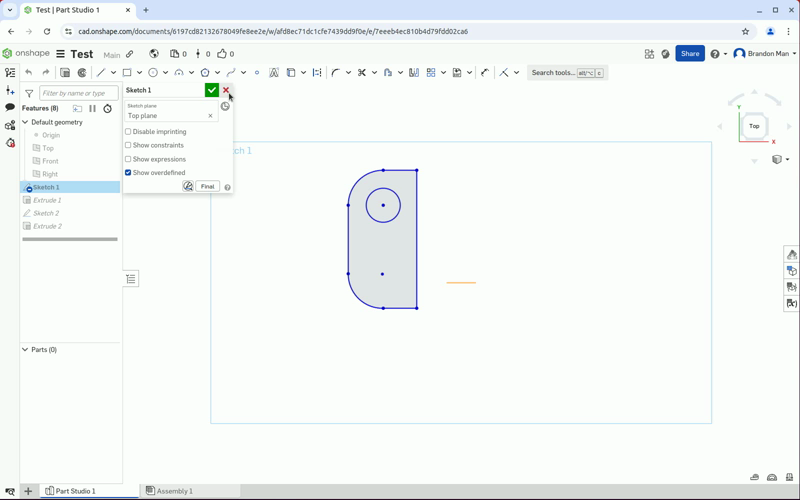
click(229, 92)
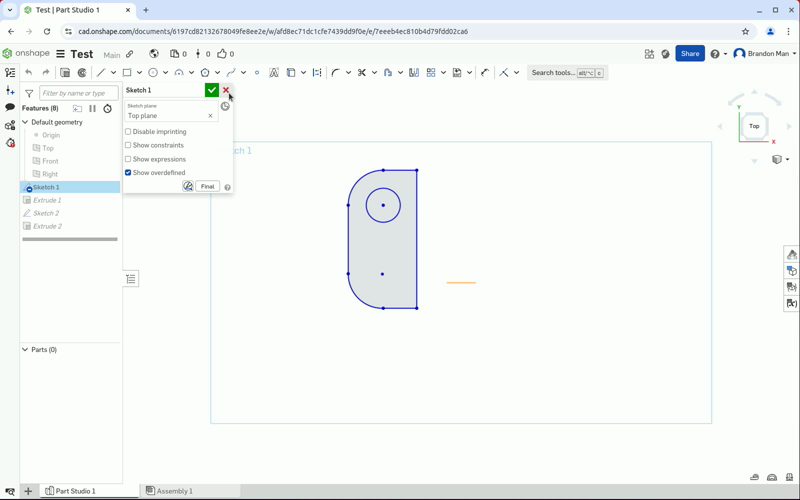
key(shift+s)
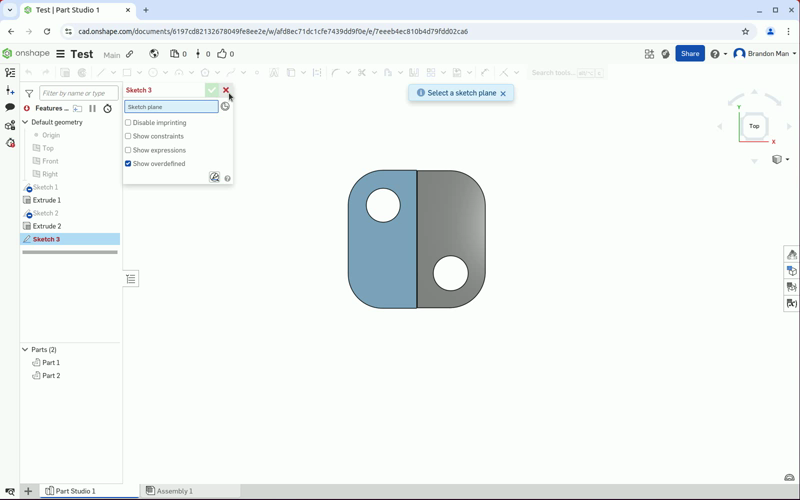
mouse_move(73, 150)
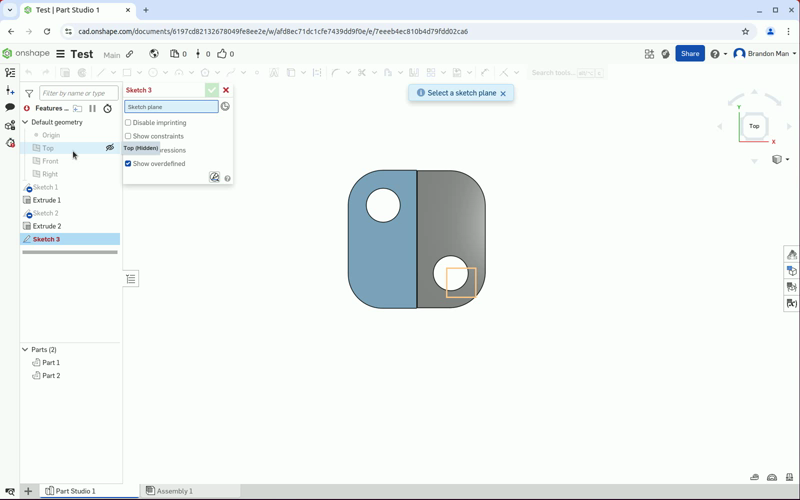
click(73, 150)
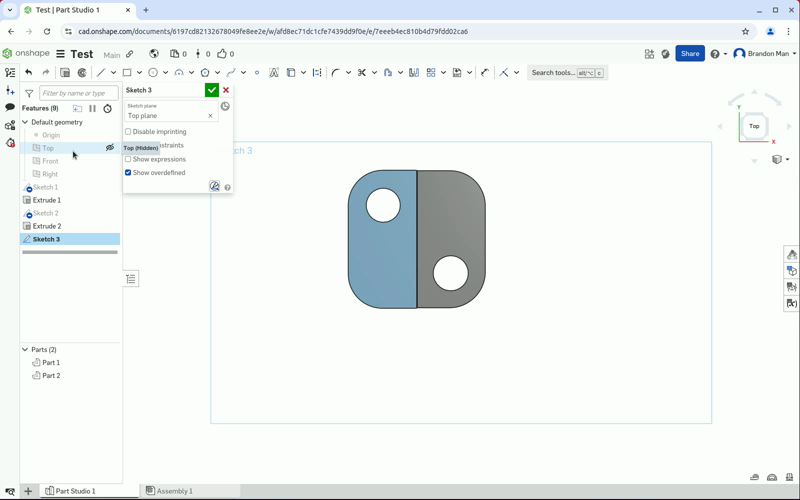
mouse_move(73, 352)
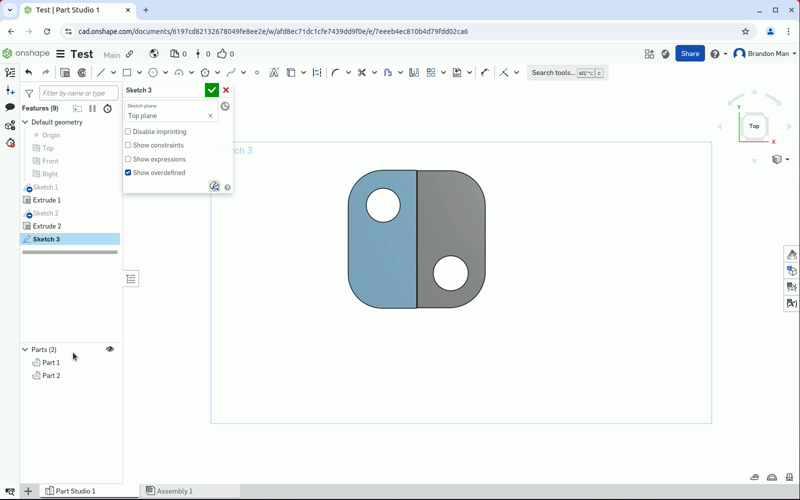
key(y)
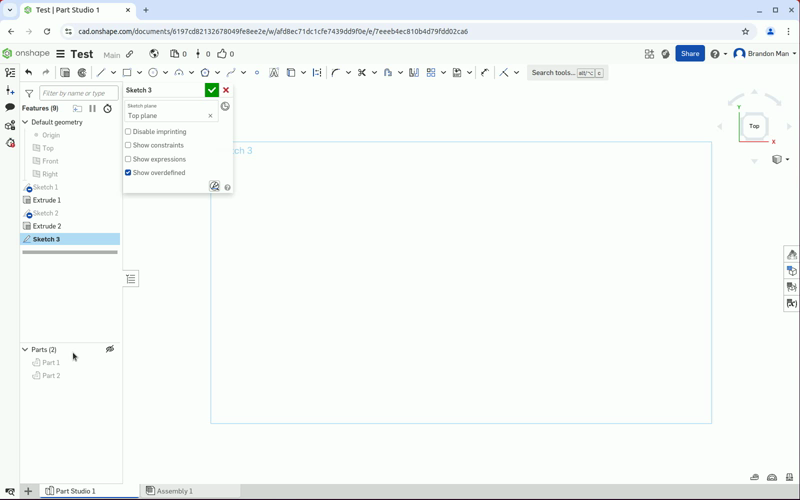
key(c)
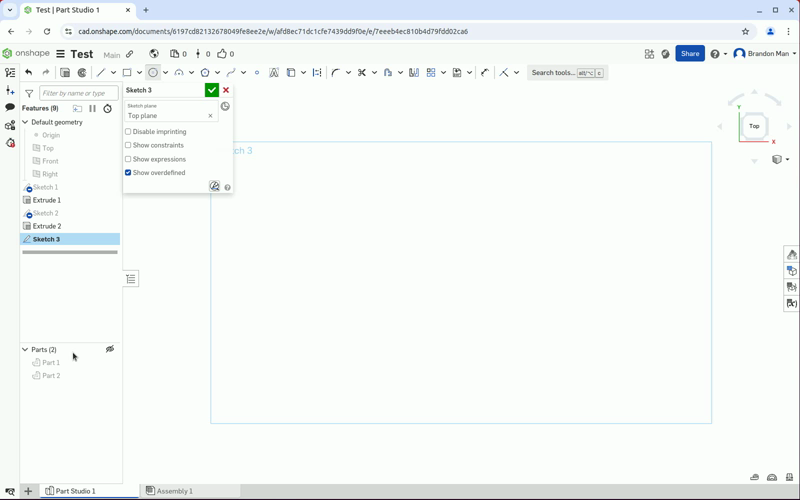
key_down(shift)
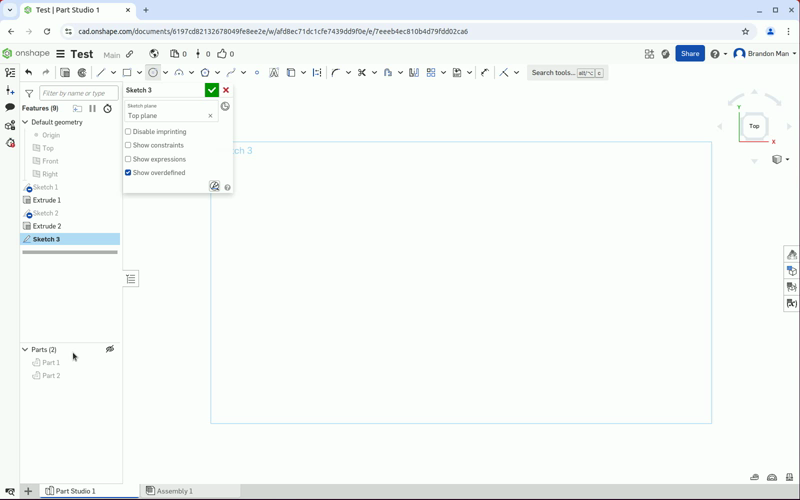
mouse_move(383, 205)
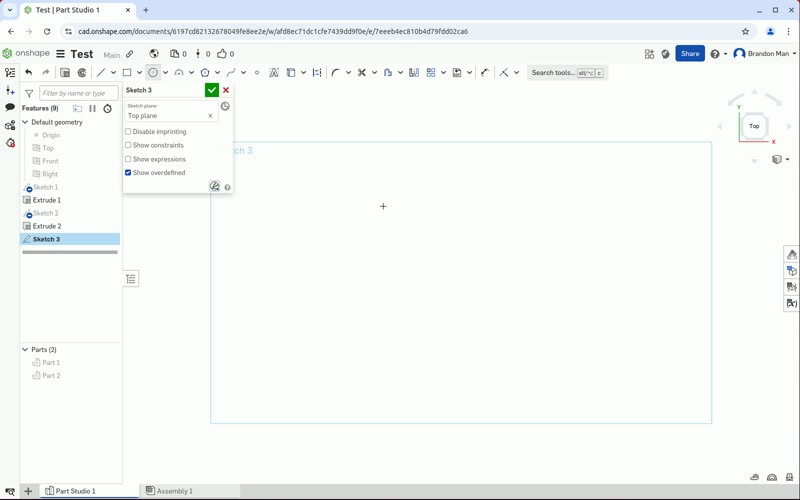
click(383, 205)
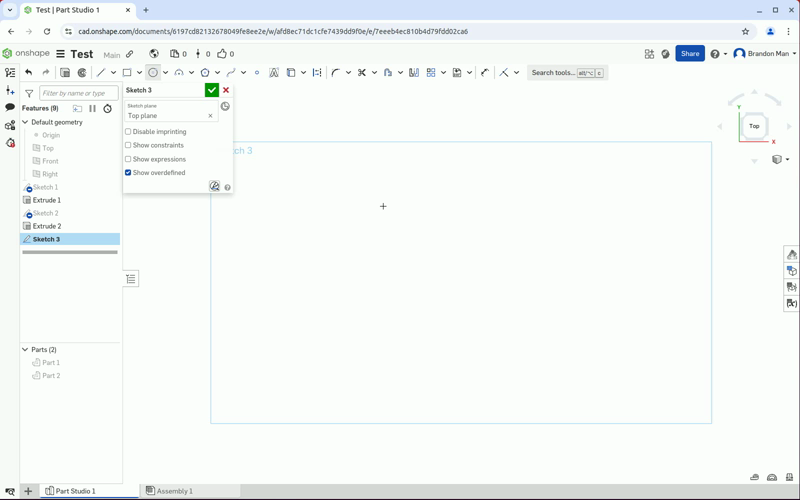
key_up(shift)
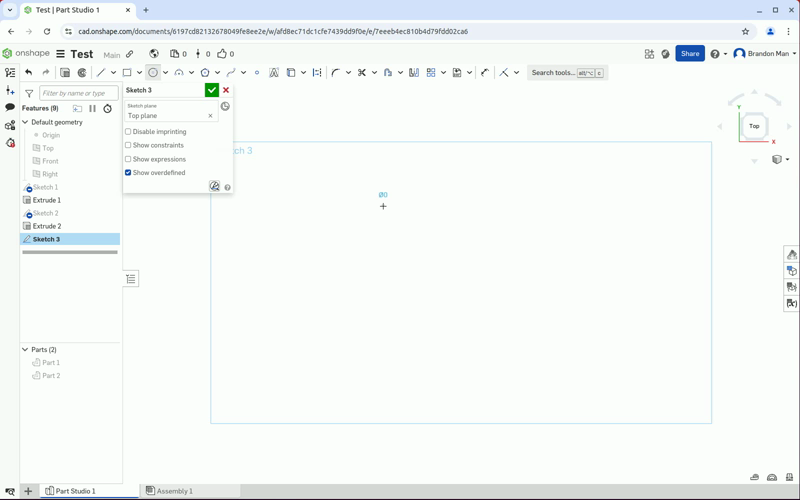
mouse_move(401, 205)
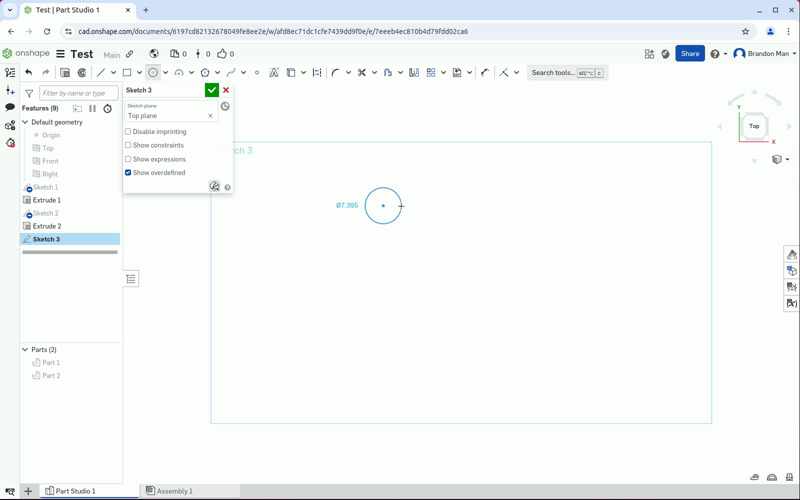
click(401, 205)
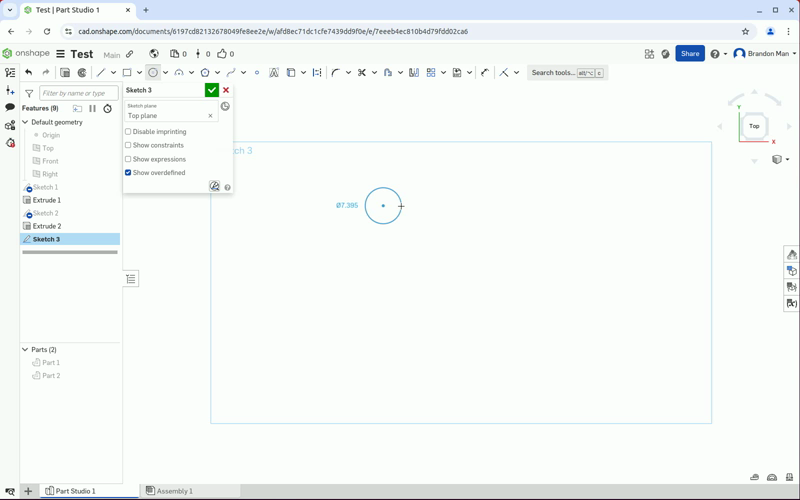
key(esc)
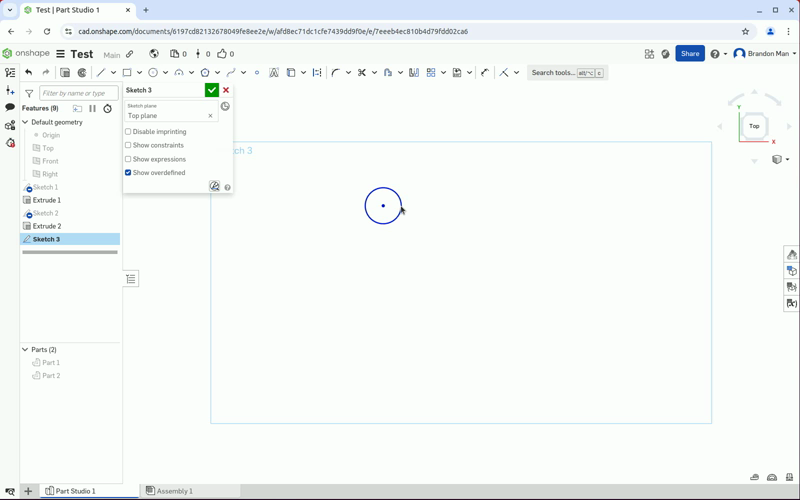
mouse_move(378, 207)
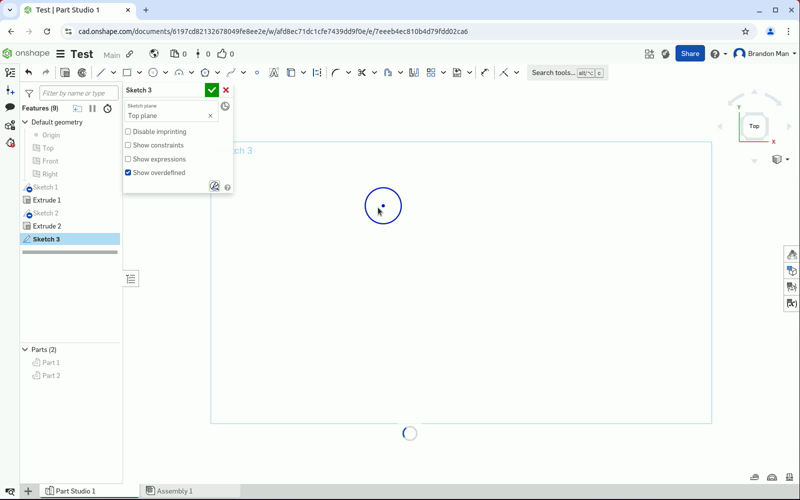
scroll(6)
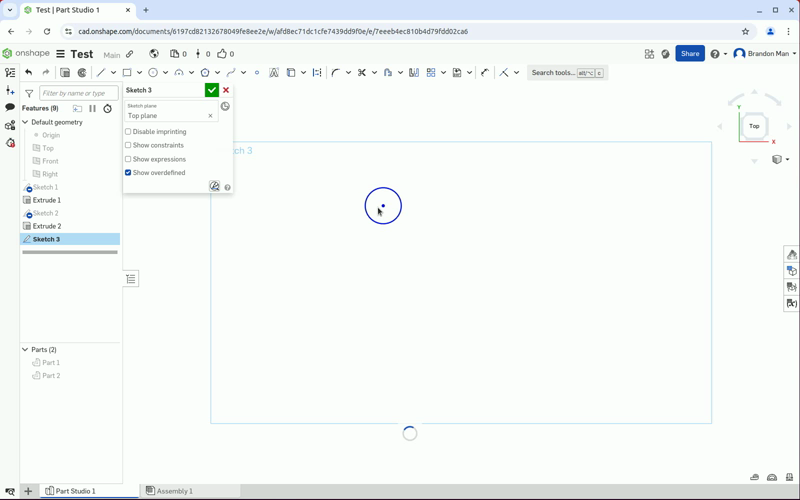
scroll(6)
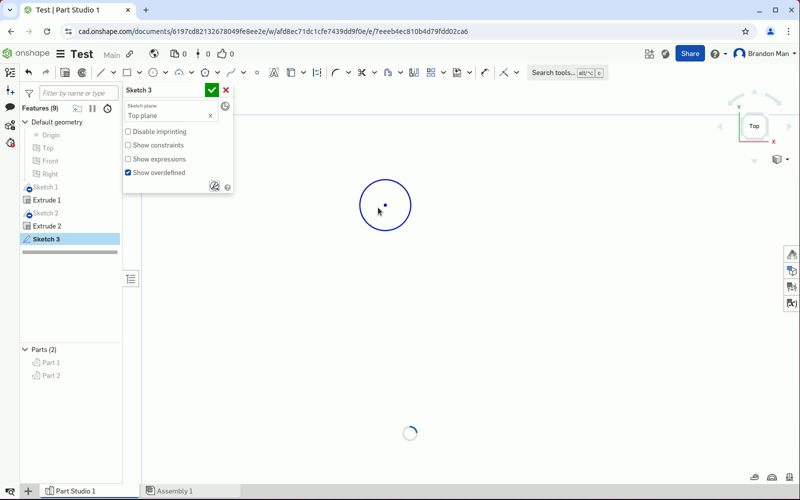
scroll(6)
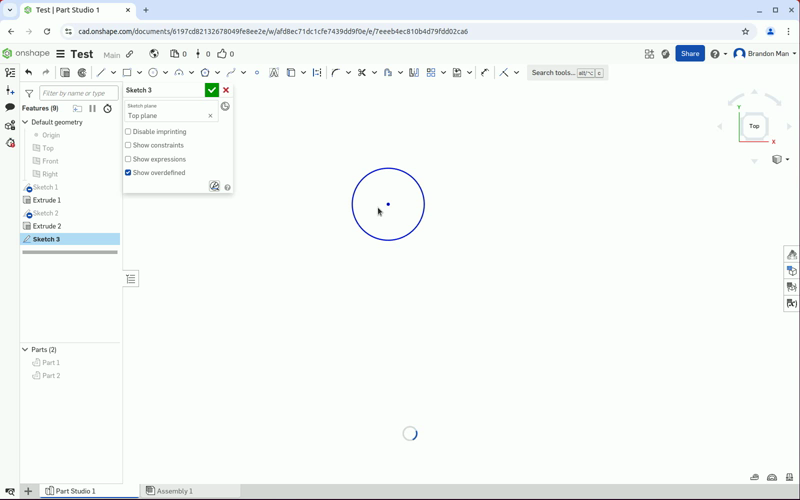
scroll(6)
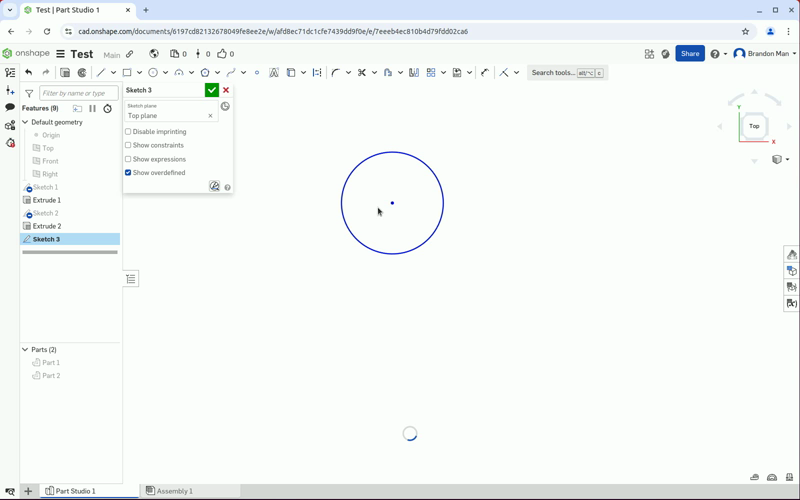
scroll(6)
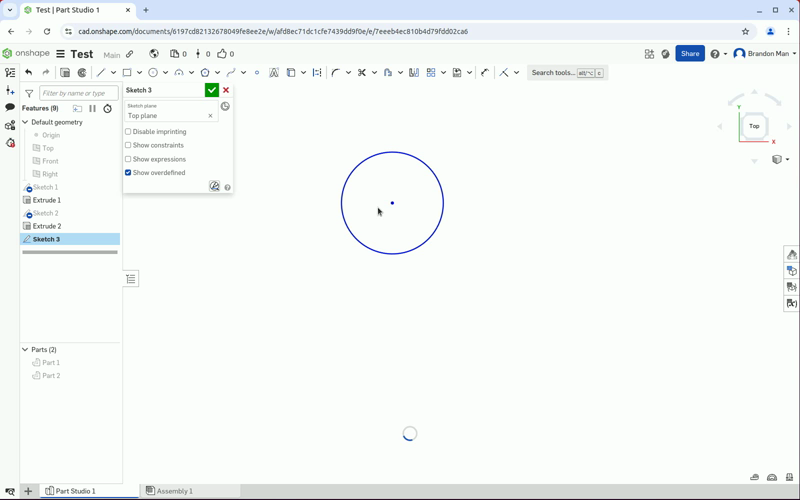
scroll(6)
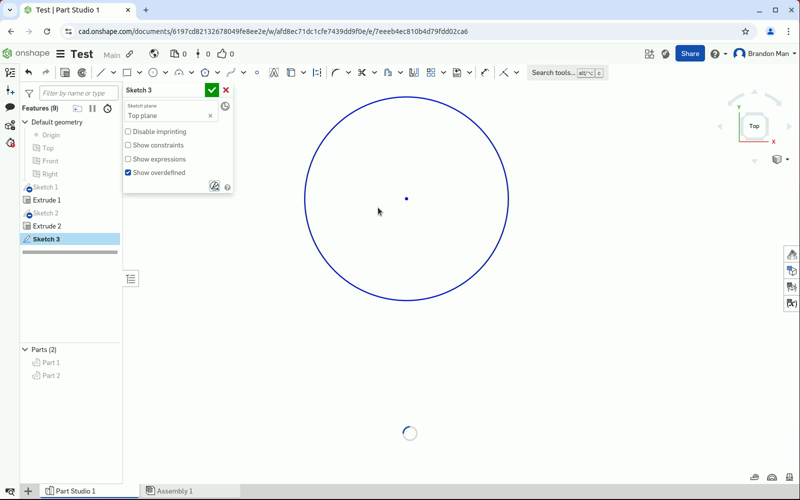
scroll(6)
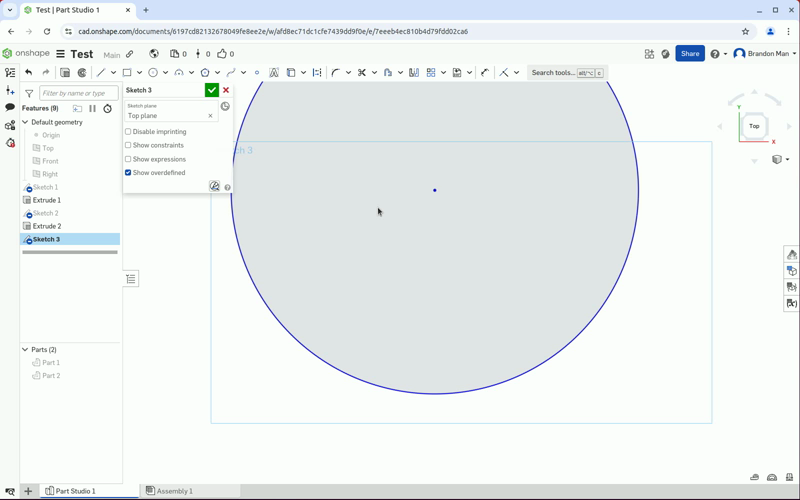
click(378, 207)
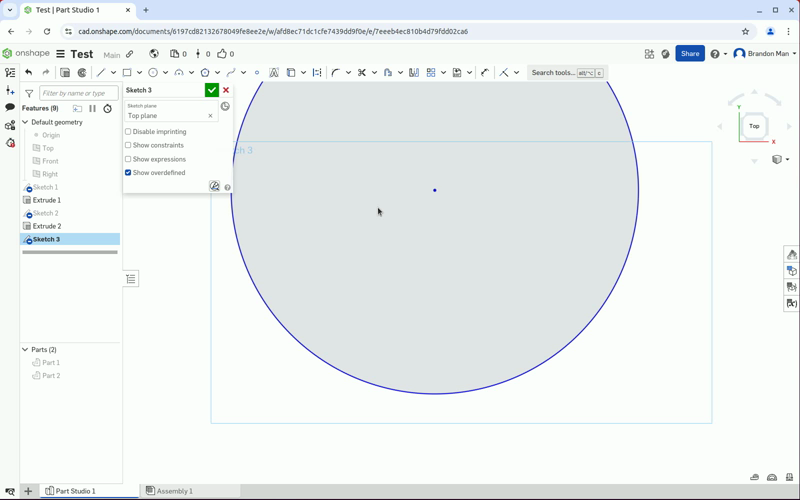
scroll(-6)
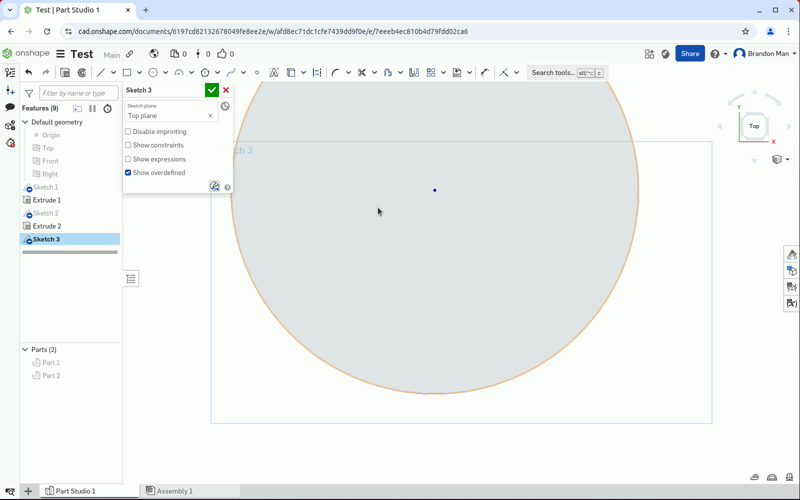
scroll(-6)
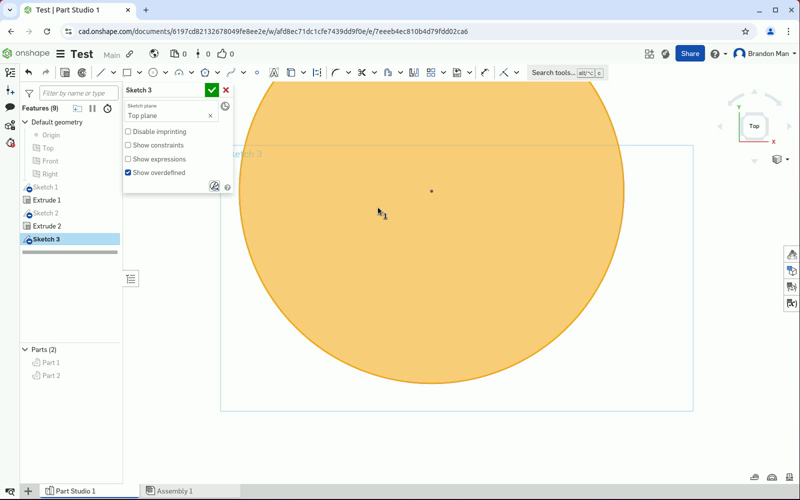
scroll(-6)
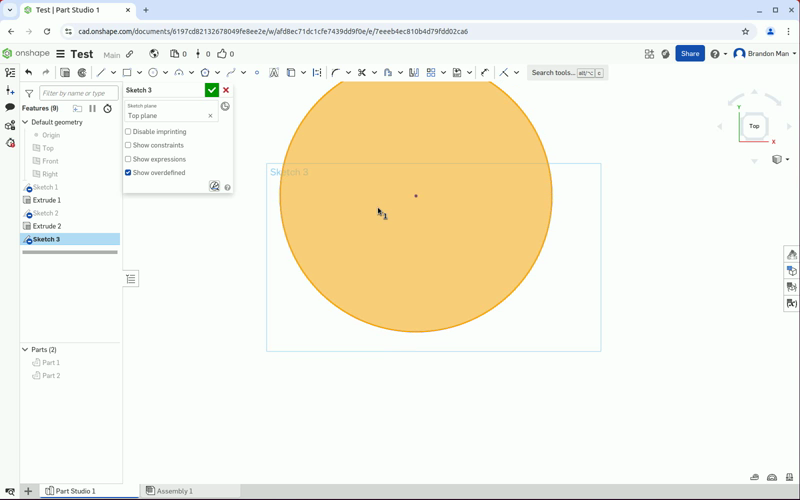
scroll(-6)
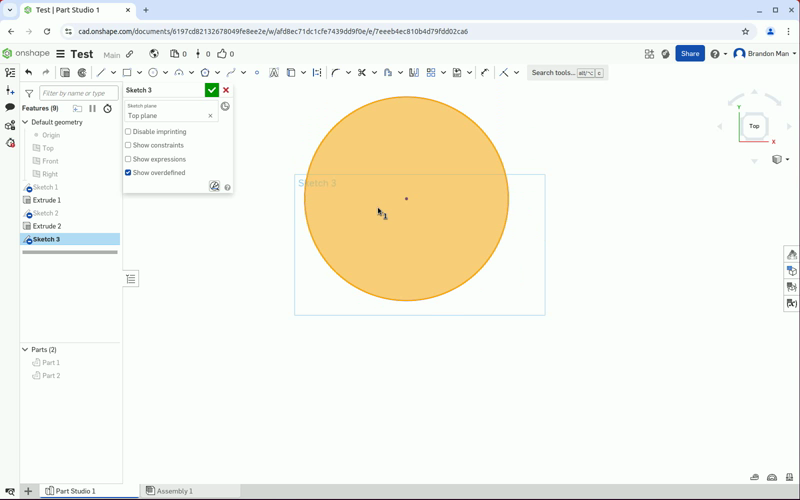
scroll(-6)
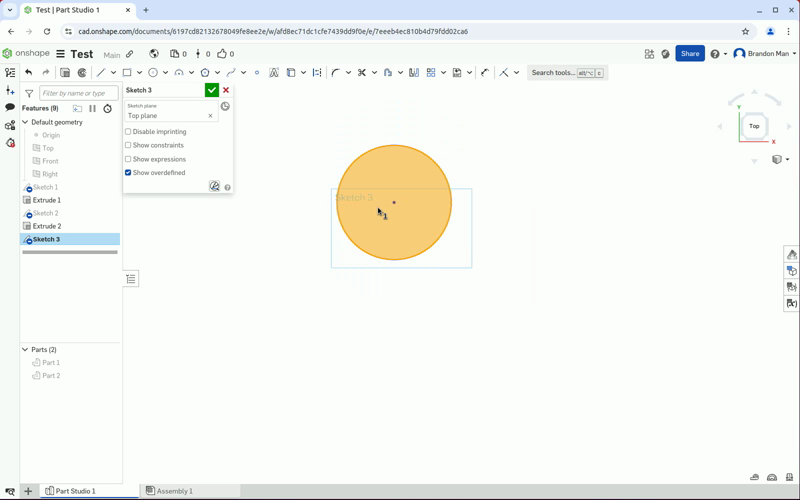
scroll(-6)
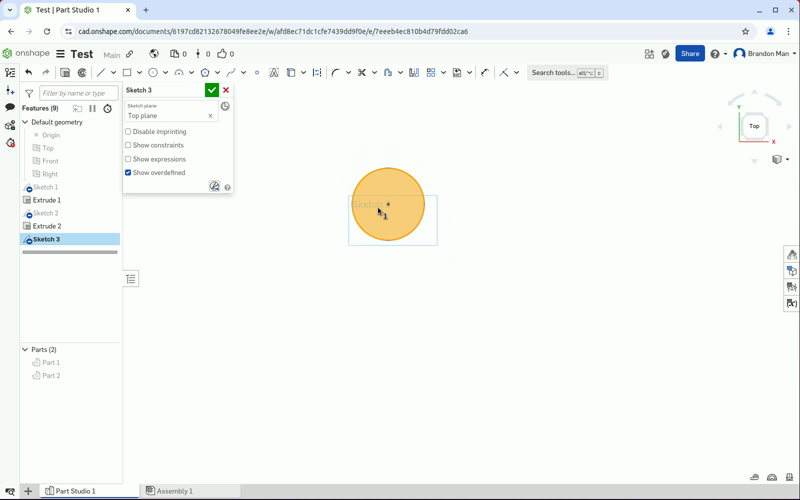
scroll(-6)
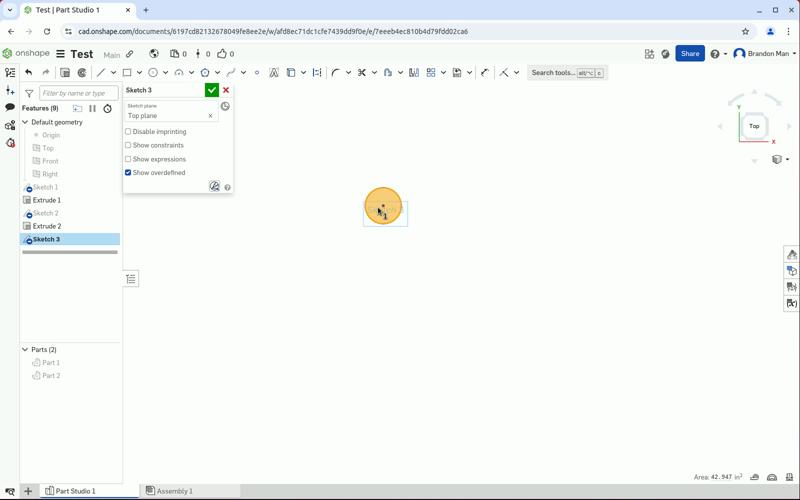
mouse_move(73, 352)
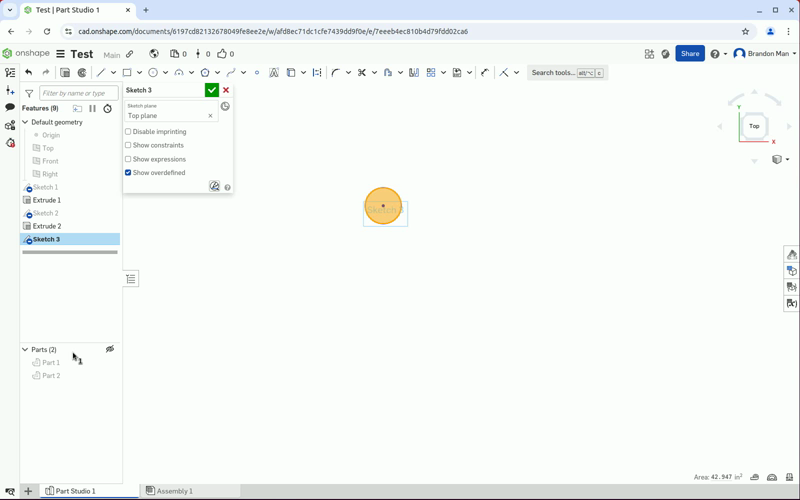
key(shift+y)
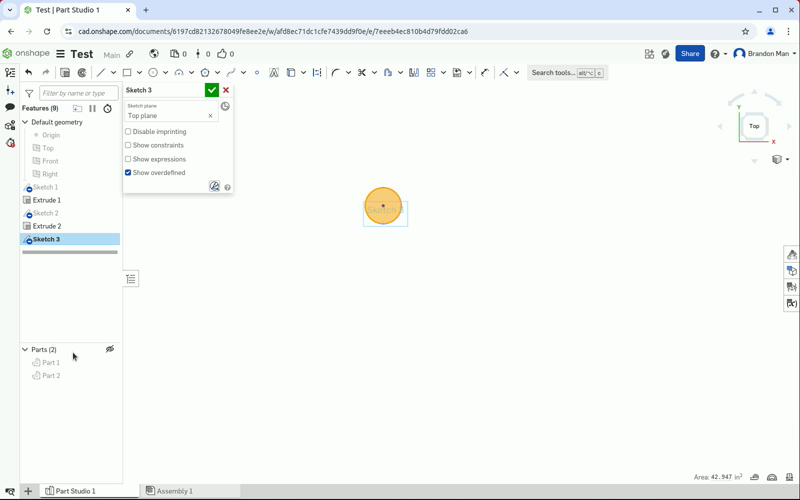
key(shift+e)
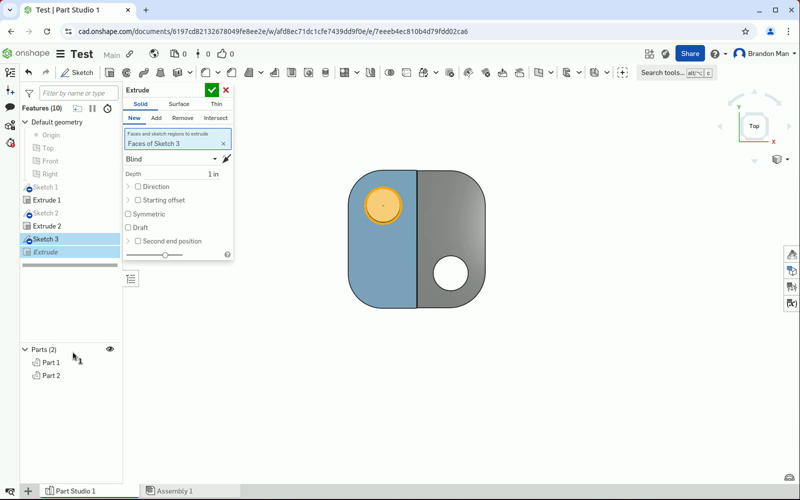
mouse_move(143, 106)
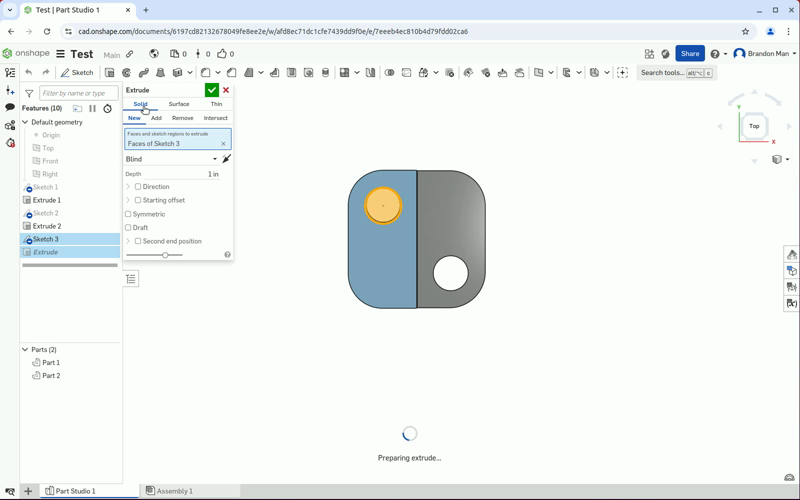
click(143, 106)
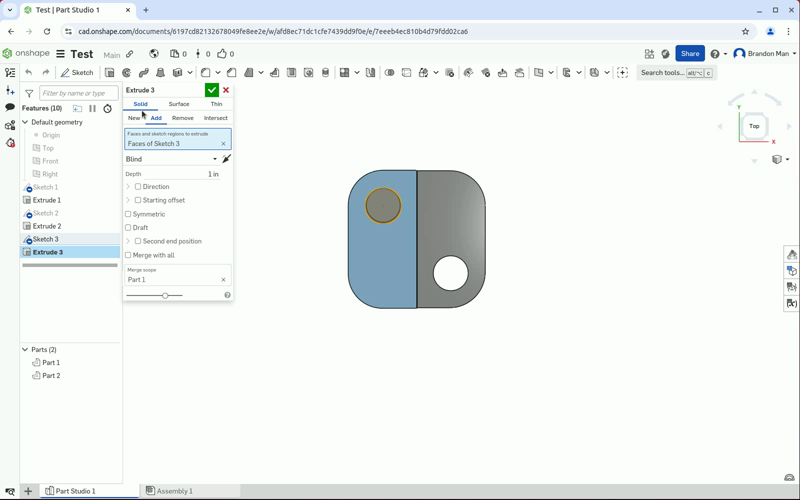
mouse_move(137, 120)
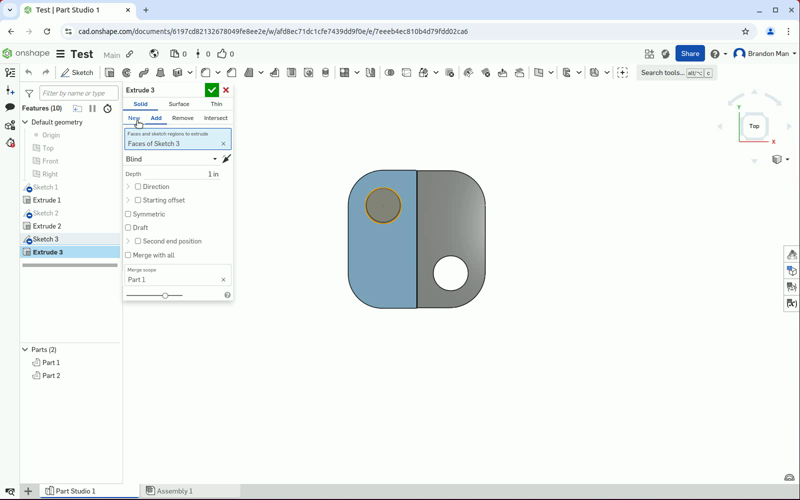
click(137, 120)
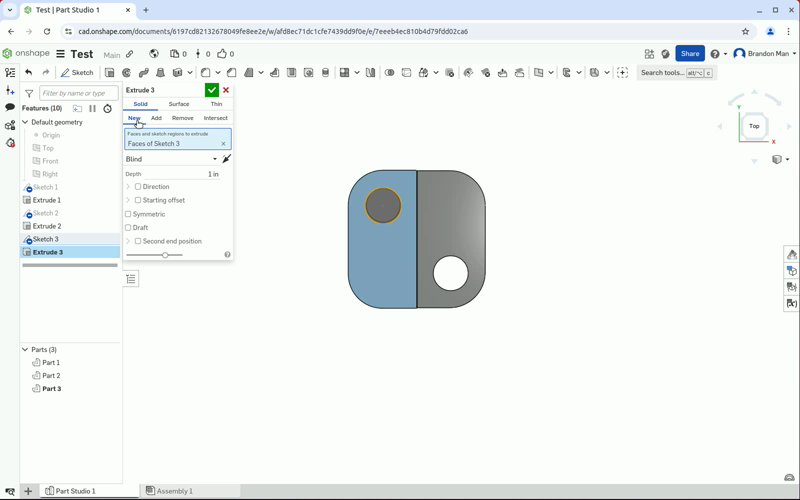
key(tab, 4)
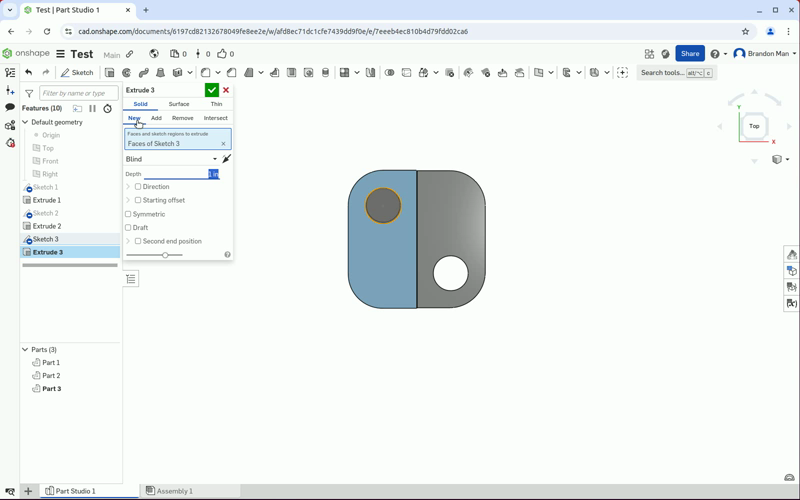
text(3.611)
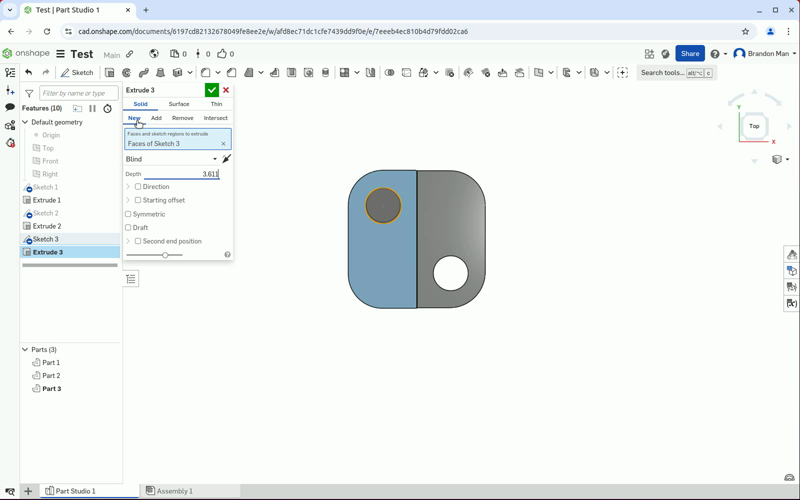
key(enter)
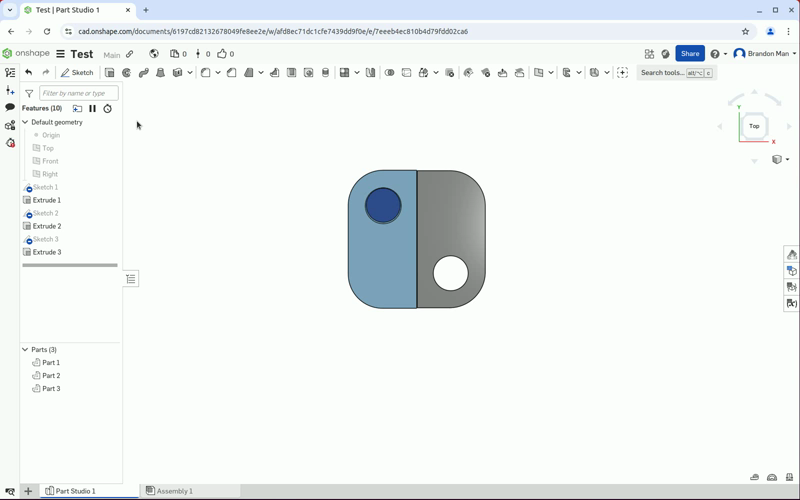
key(shift+h)
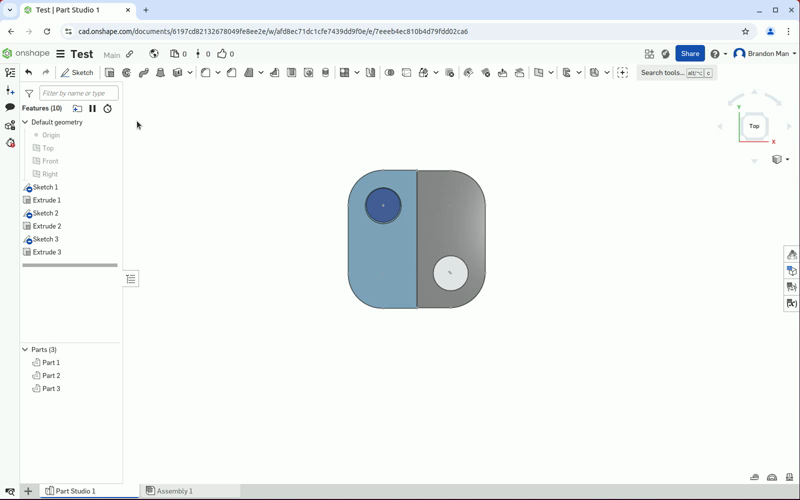
key(shift+h)
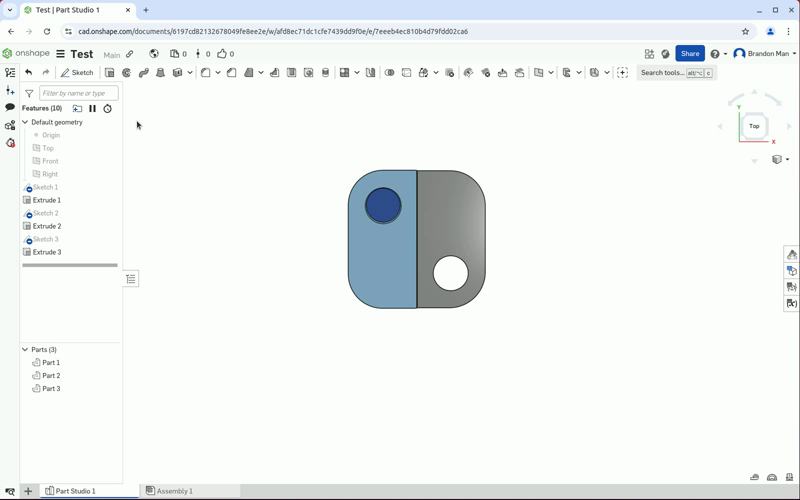
mouse_move(73, 189)
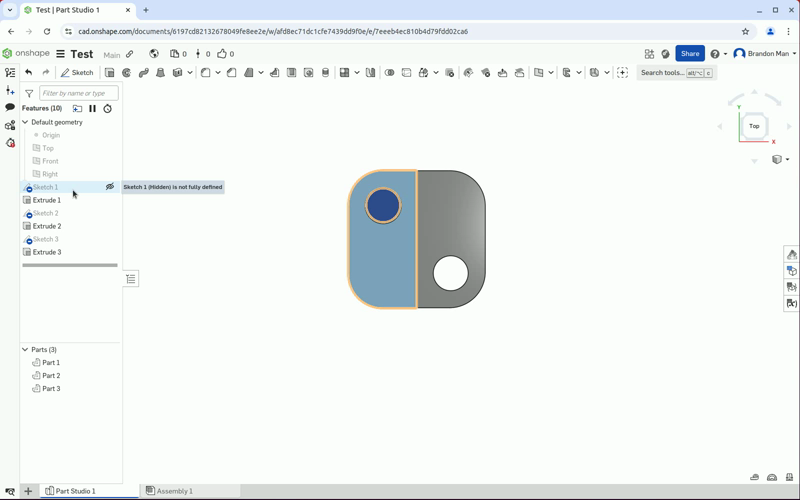
click(73, 189)
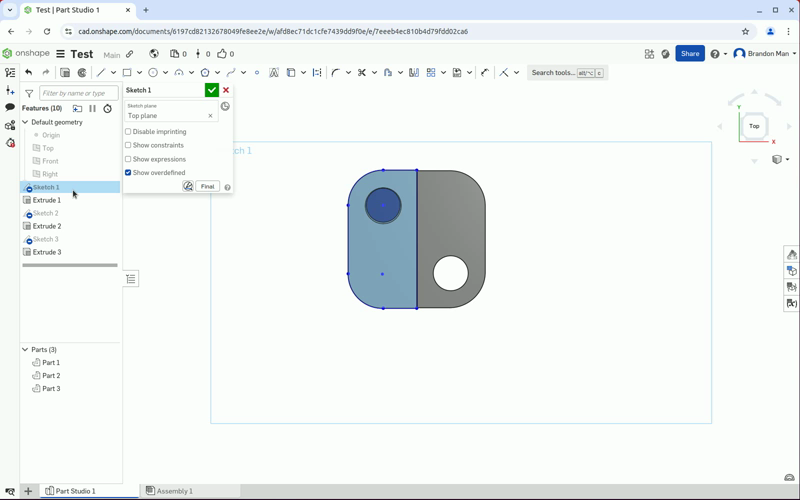
mouse_move(229, 92)
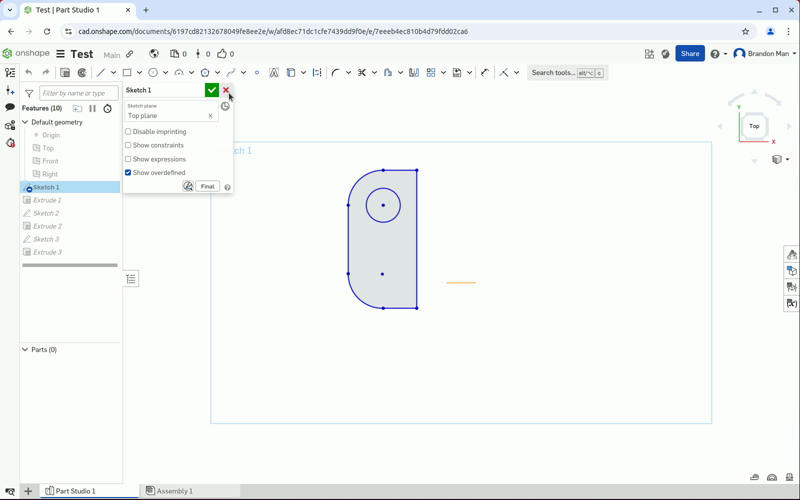
click(229, 92)
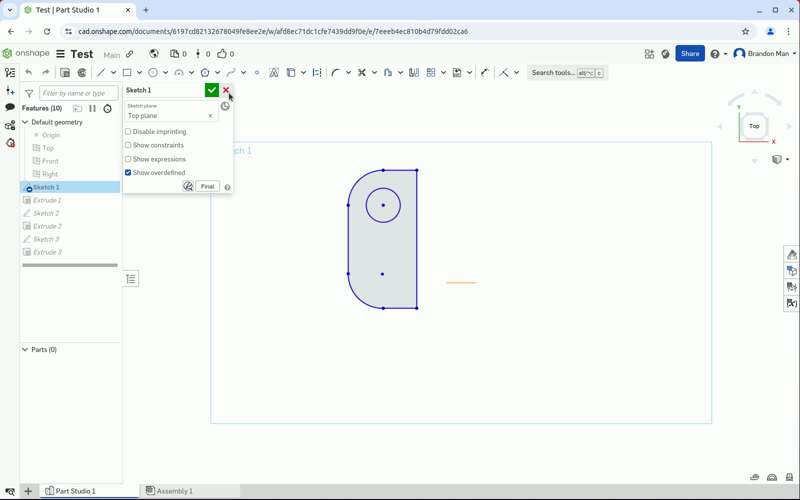
key(shift+s)
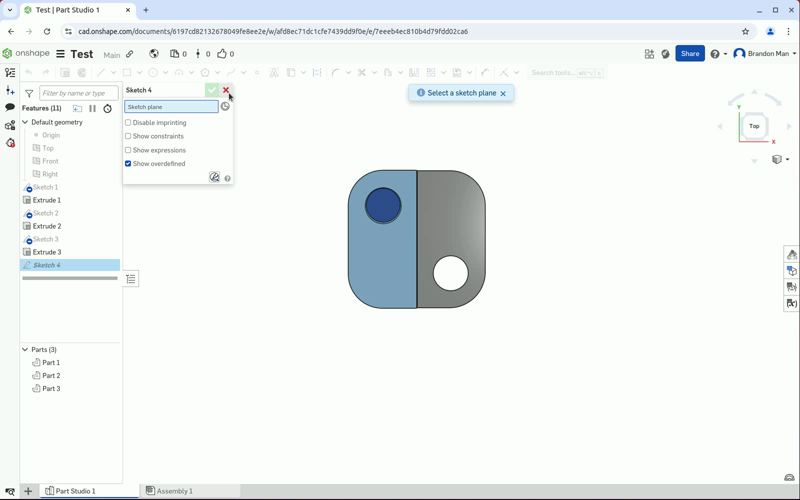
mouse_move(73, 150)
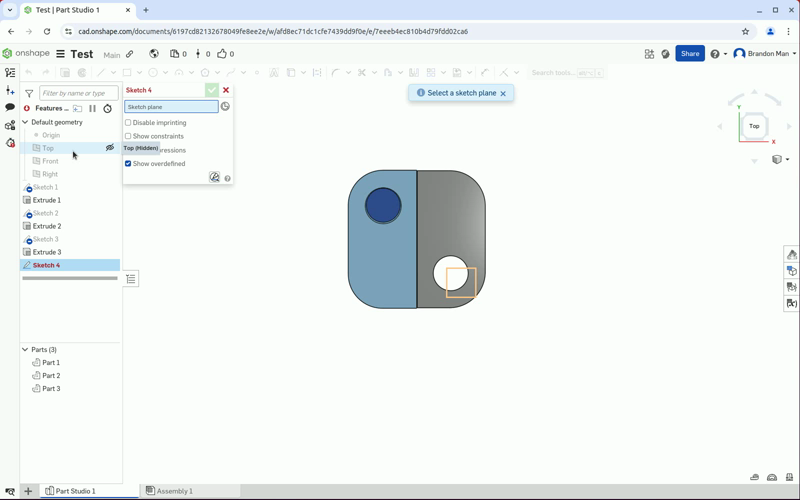
click(73, 150)
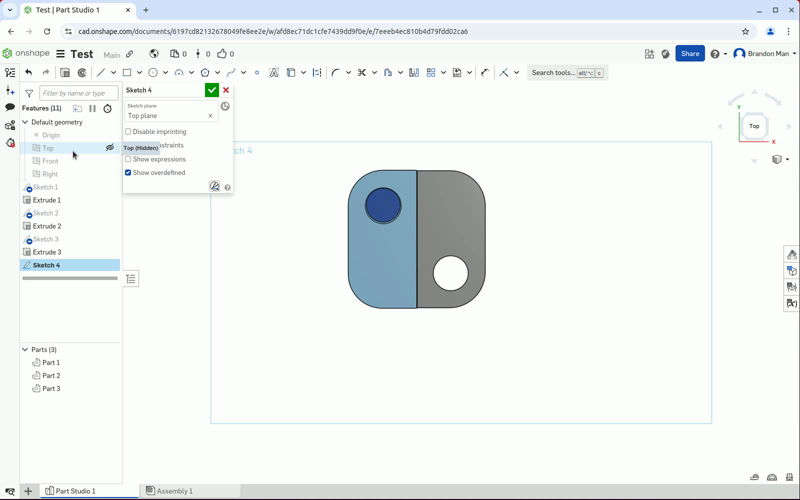
mouse_move(73, 352)
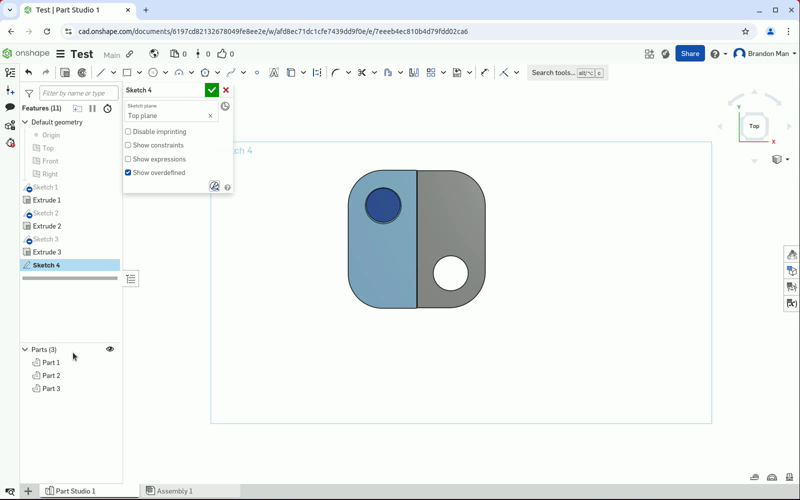
key(y)
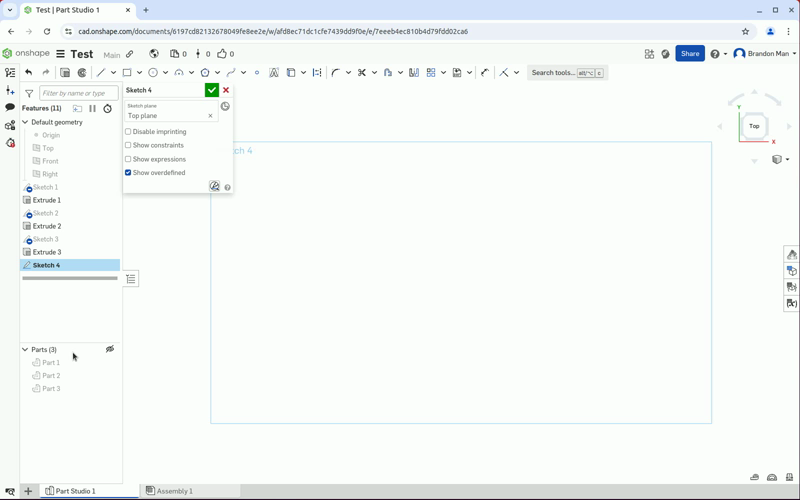
key(c)
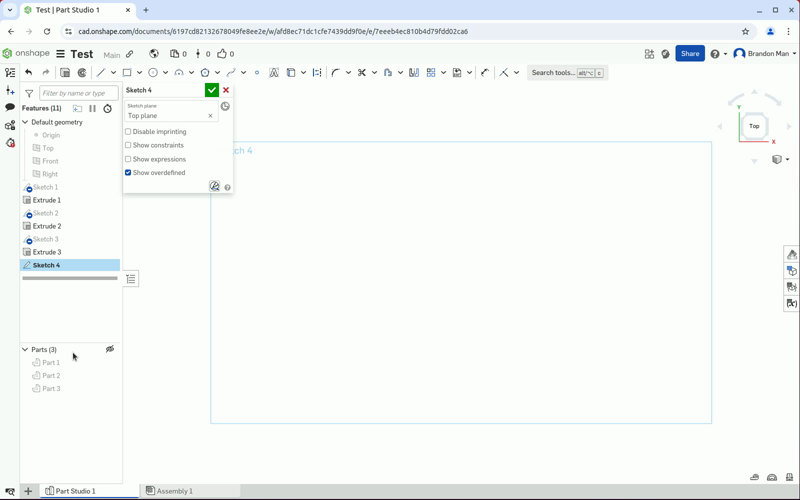
key_down(shift)
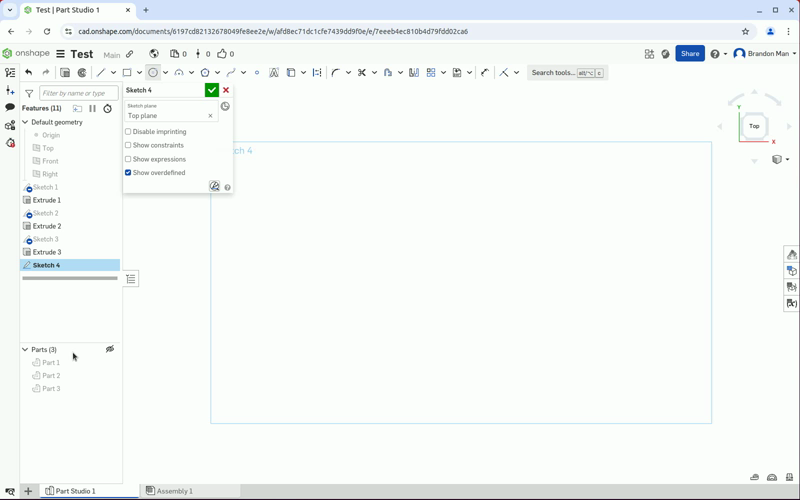
mouse_move(451, 273)
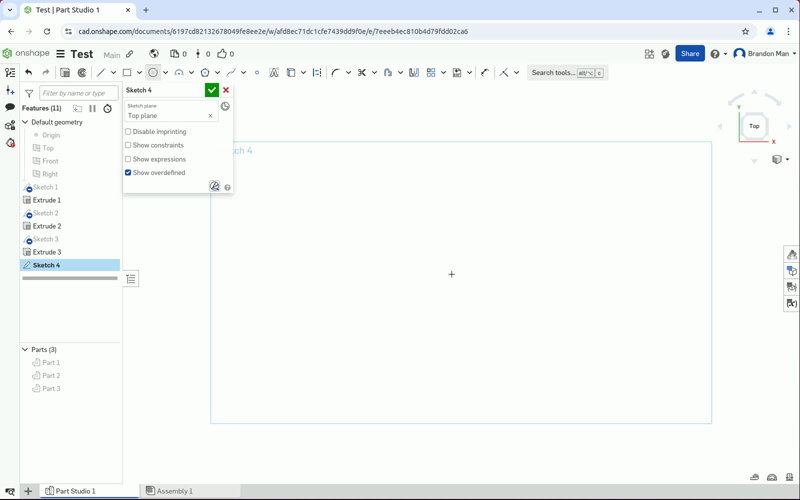
click(451, 273)
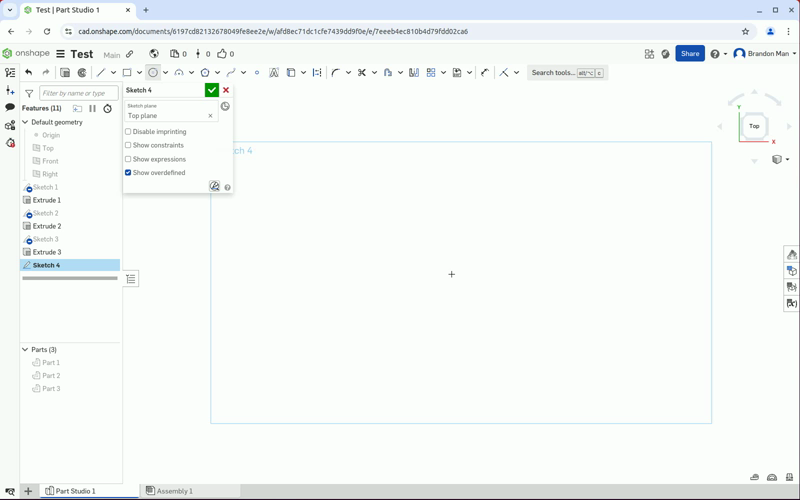
key_up(shift)
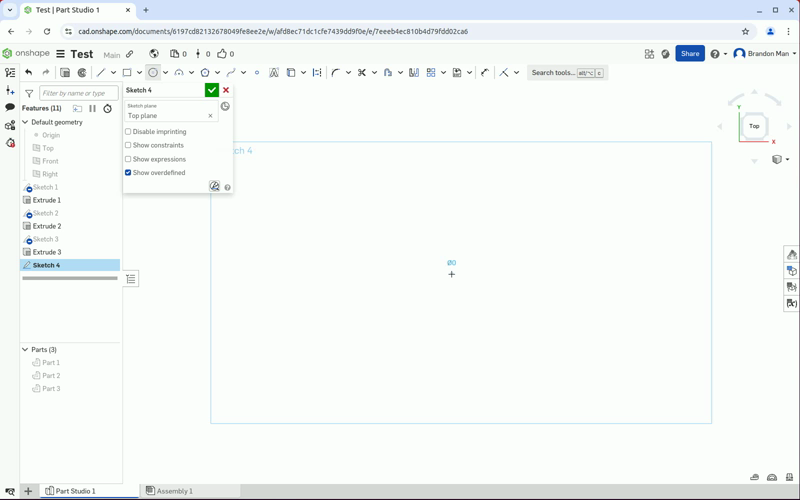
mouse_move(469, 273)
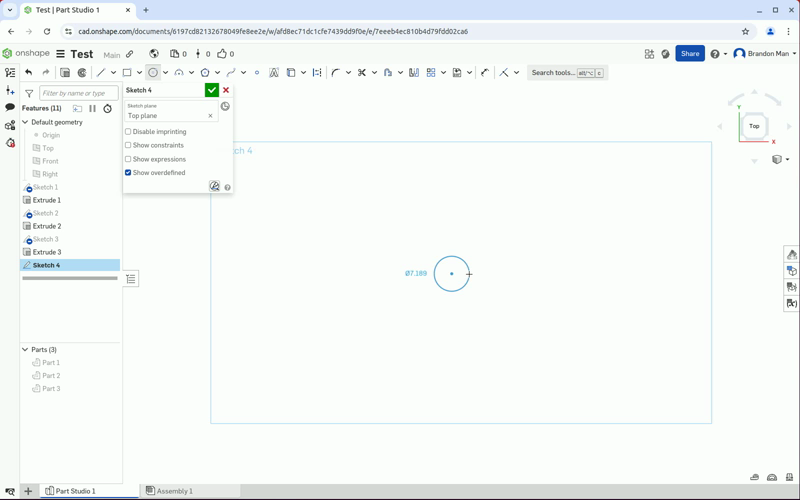
click(469, 273)
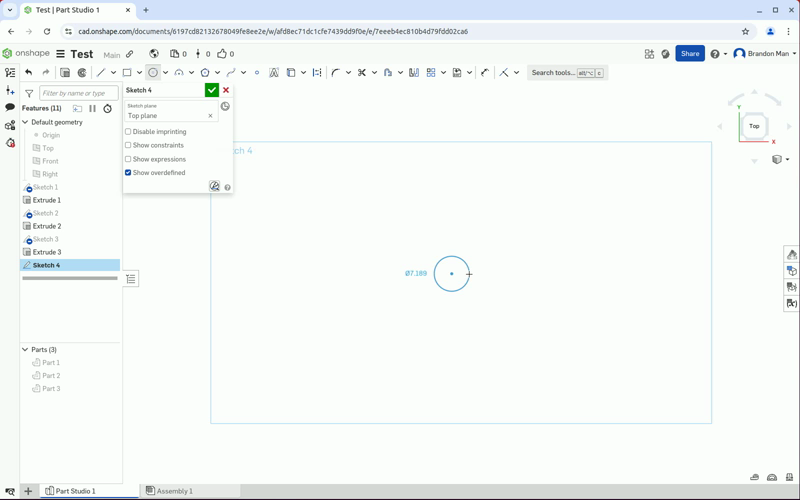
key(esc)
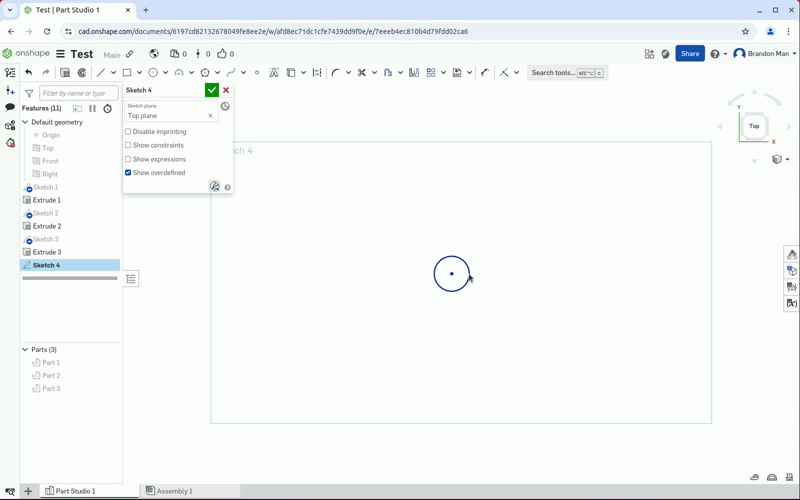
mouse_move(455, 281)
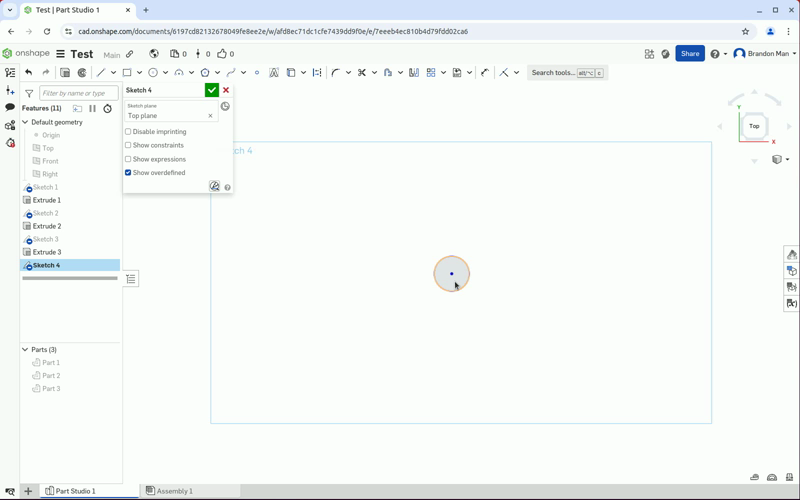
scroll(6)
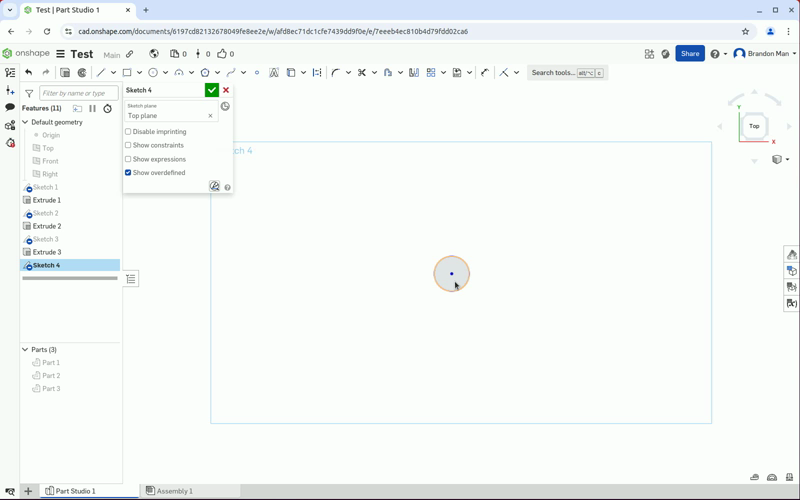
scroll(6)
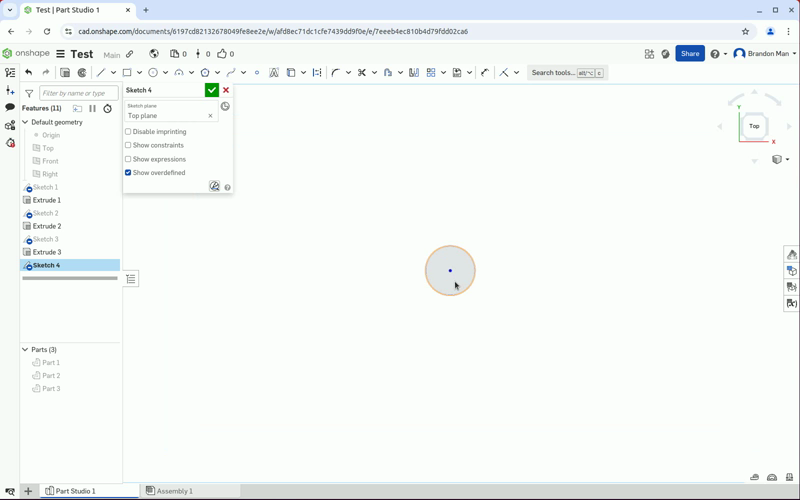
scroll(6)
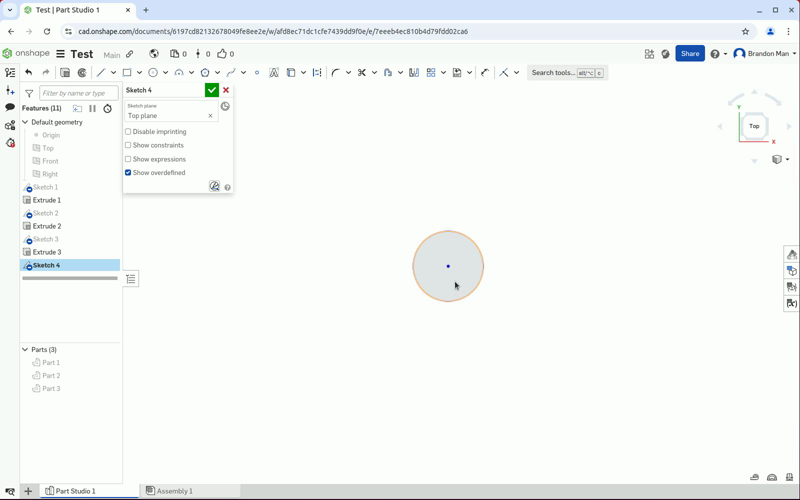
scroll(6)
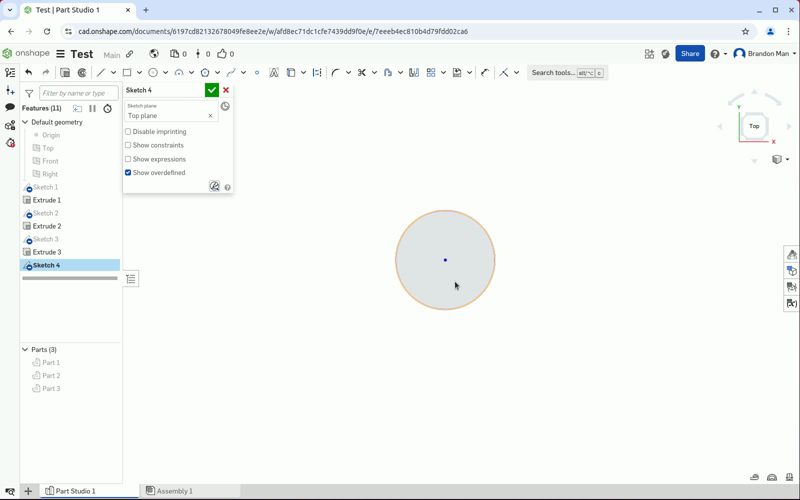
scroll(6)
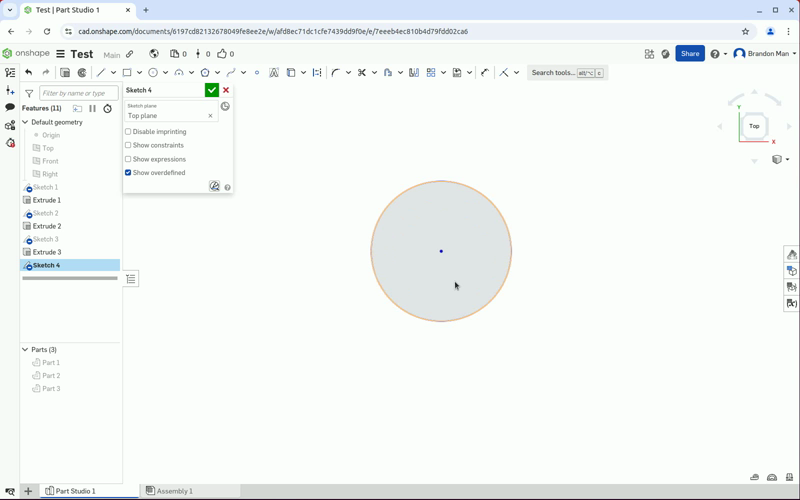
scroll(6)
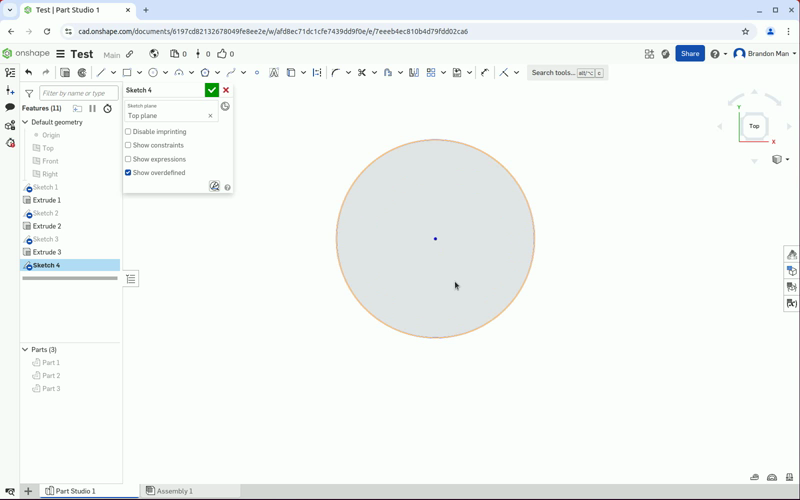
scroll(6)
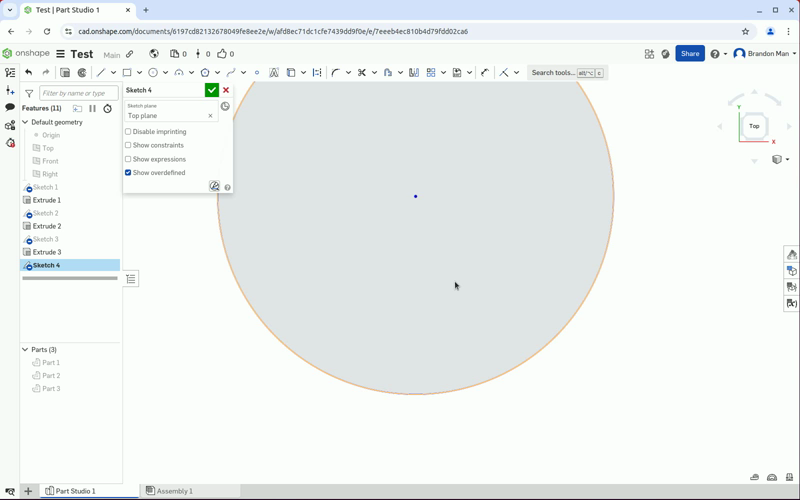
click(455, 281)
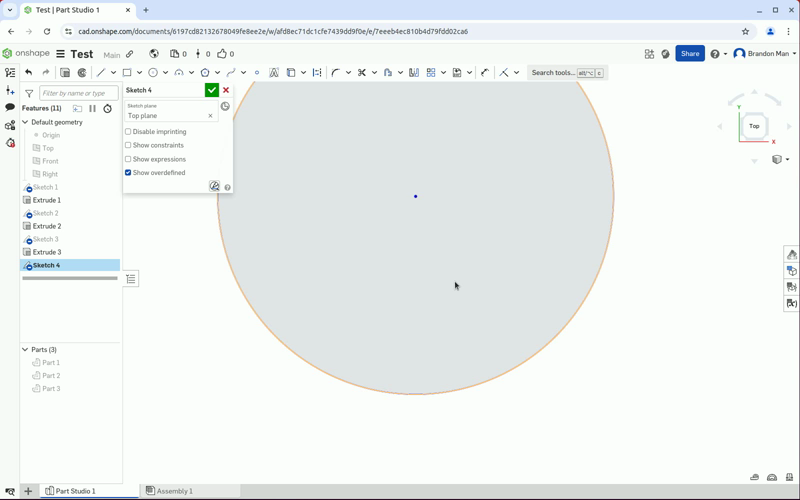
scroll(-6)
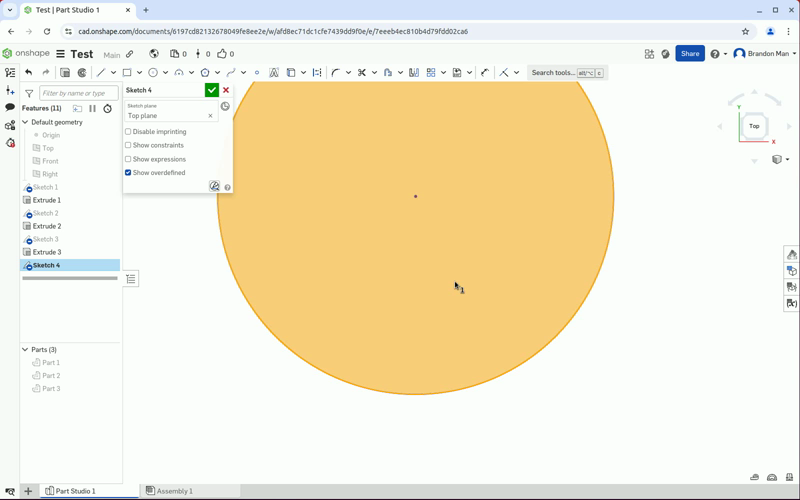
scroll(-6)
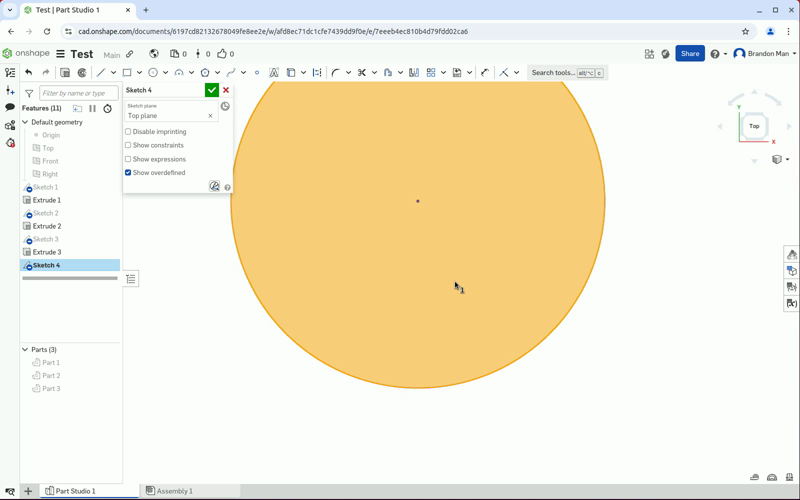
scroll(-6)
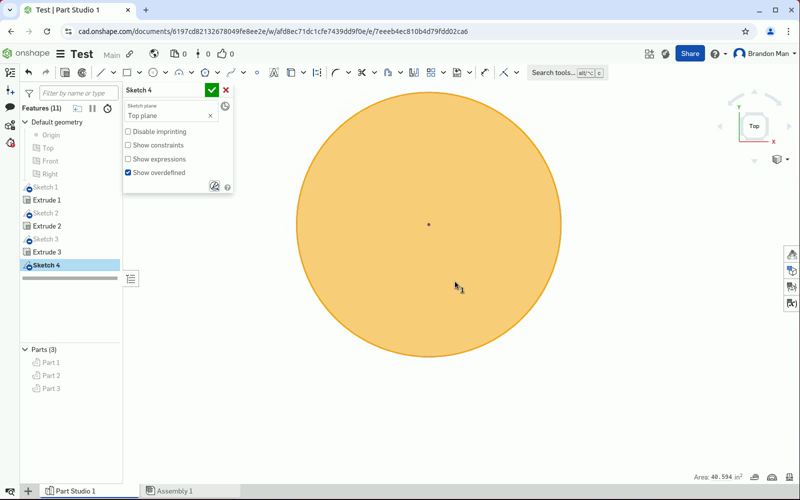
scroll(-6)
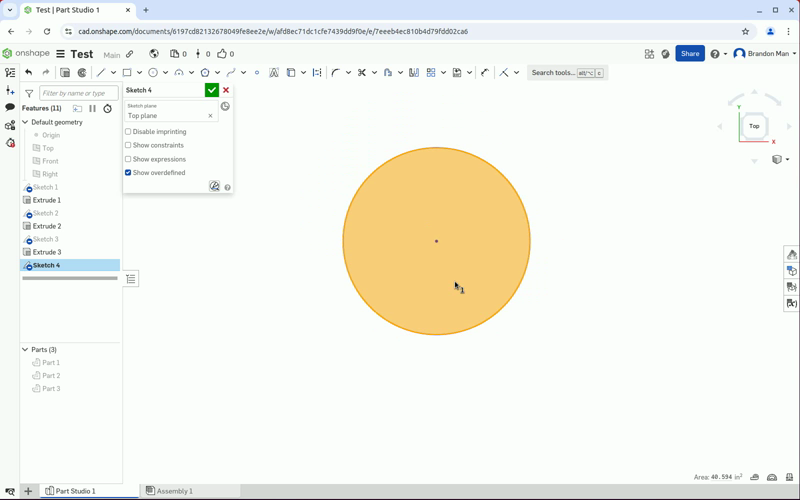
scroll(-6)
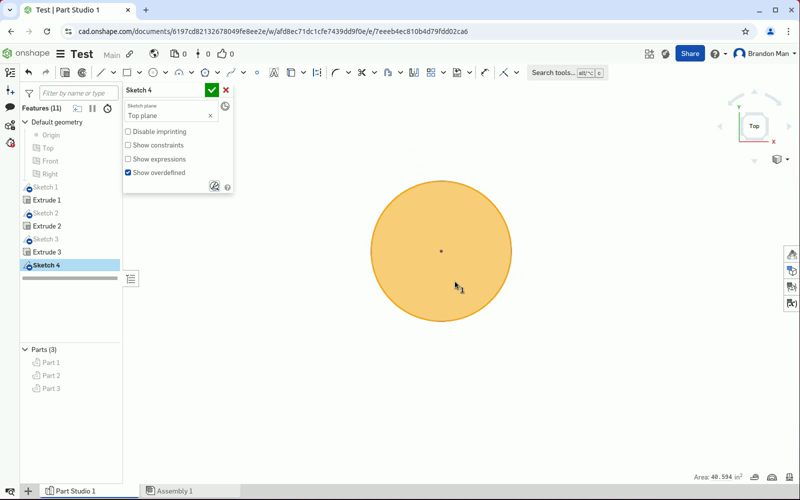
scroll(-6)
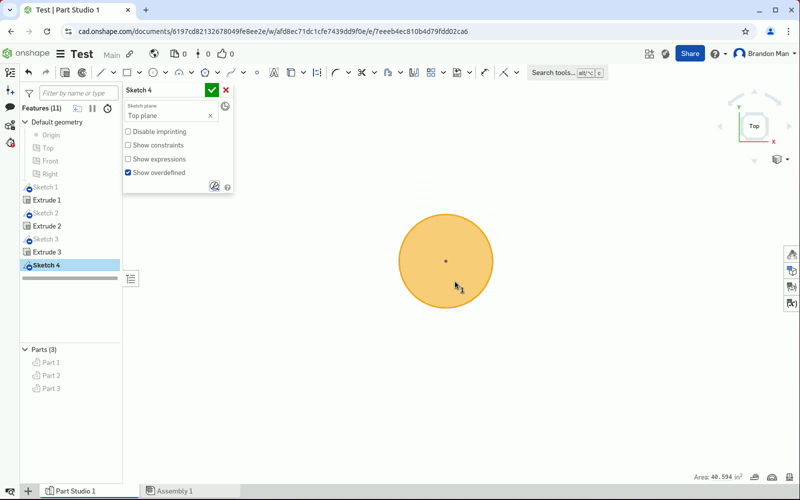
scroll(-6)
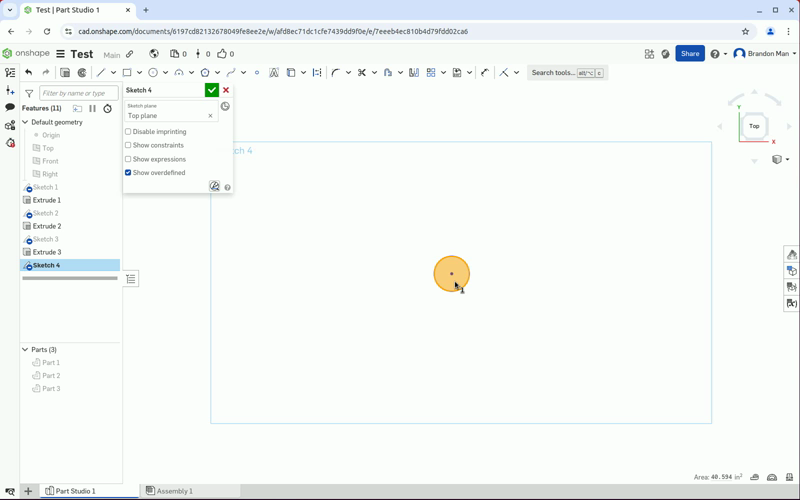
mouse_move(73, 352)
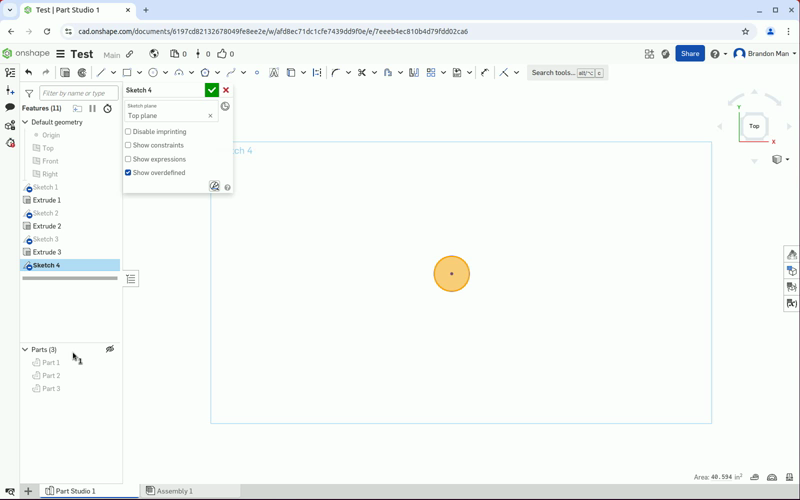
key(shift+y)
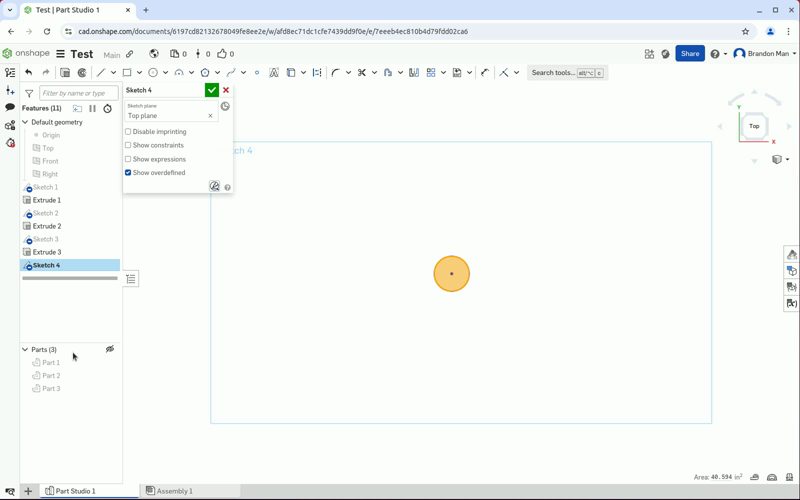
key(shift+e)
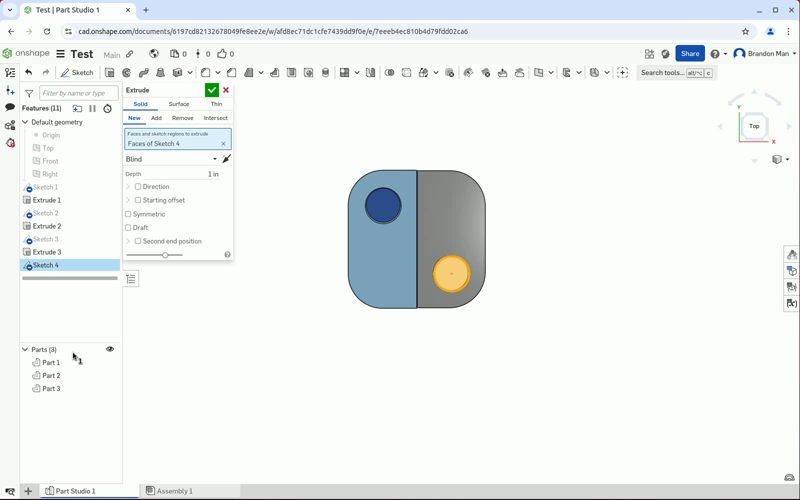
mouse_move(143, 106)
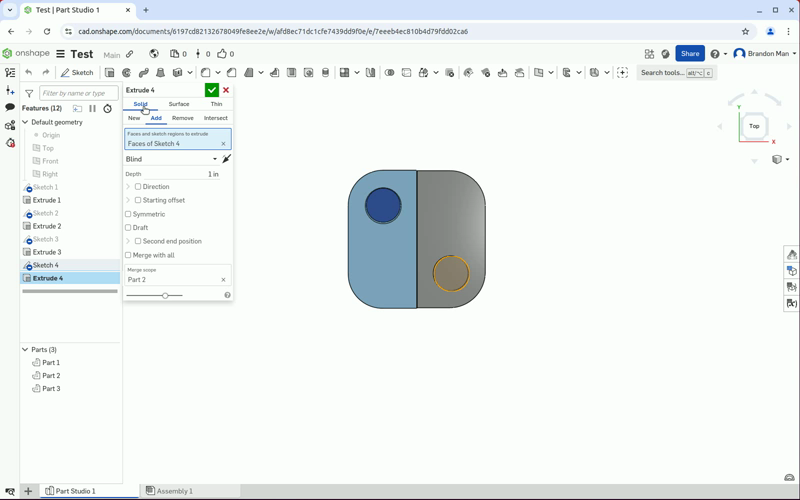
click(143, 106)
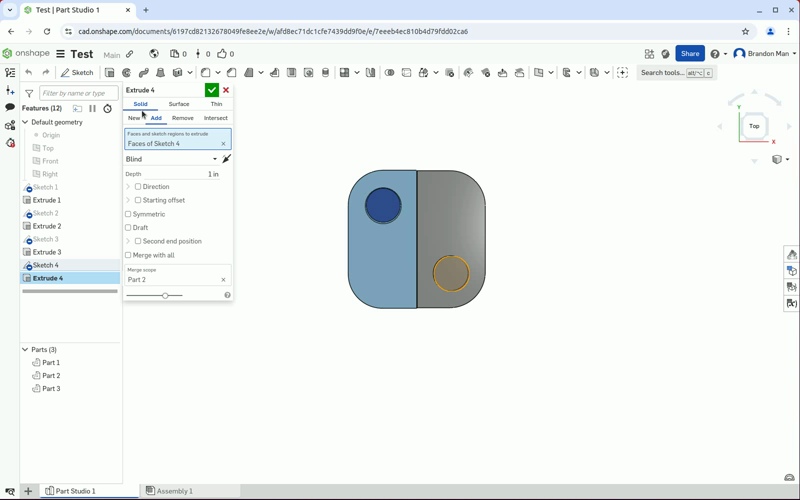
mouse_move(137, 120)
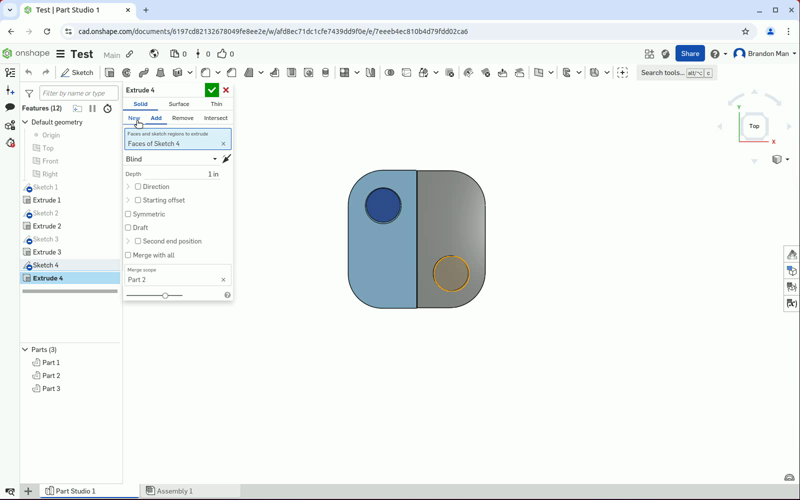
click(137, 120)
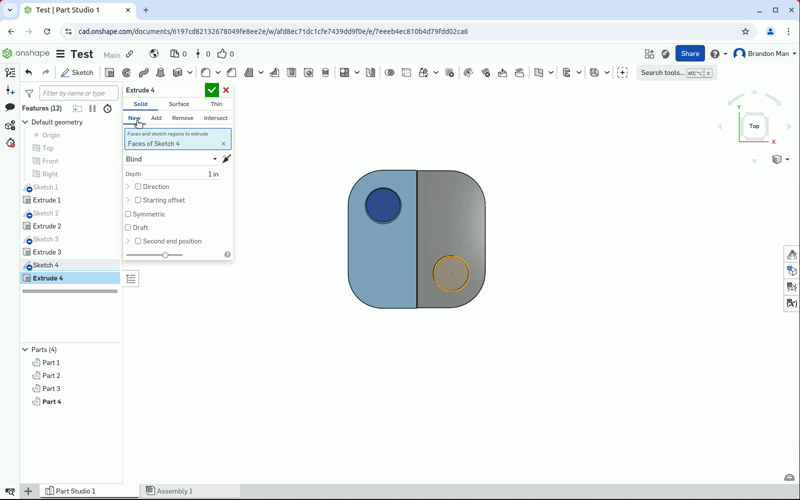
key(tab, 4)
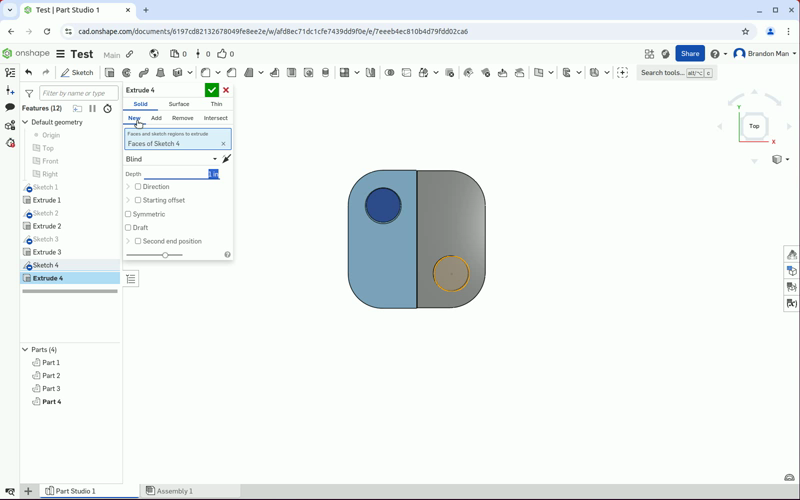
text(3.611)
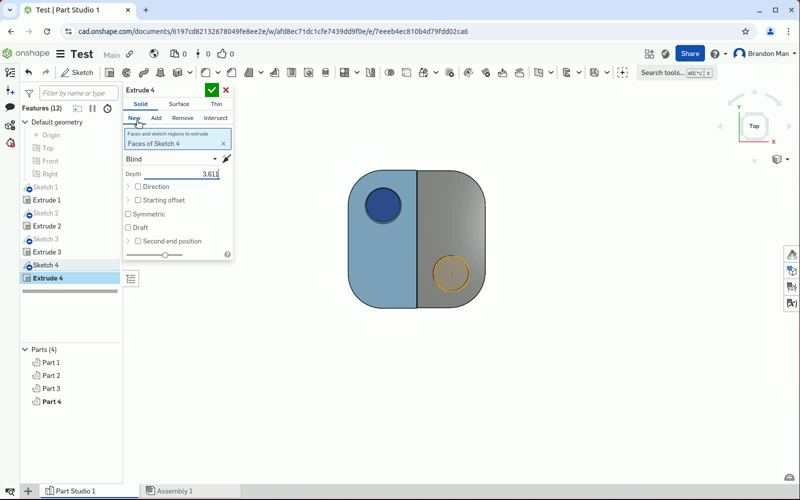
key(enter)
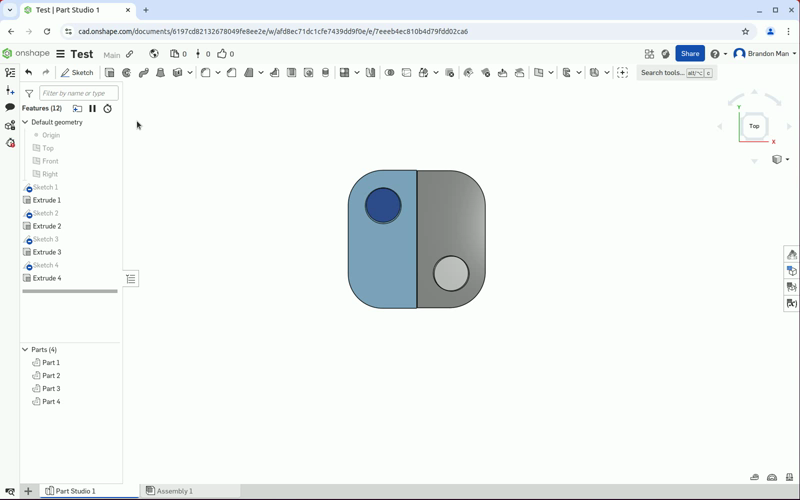
key(shift+h)
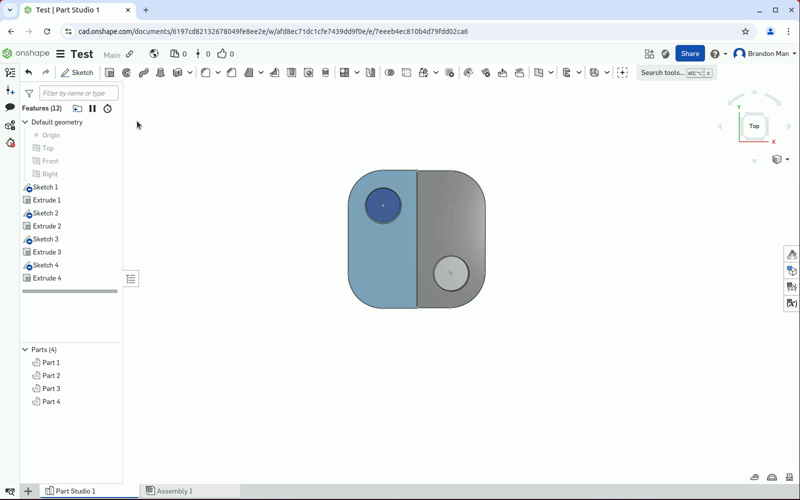
key(shift+h)
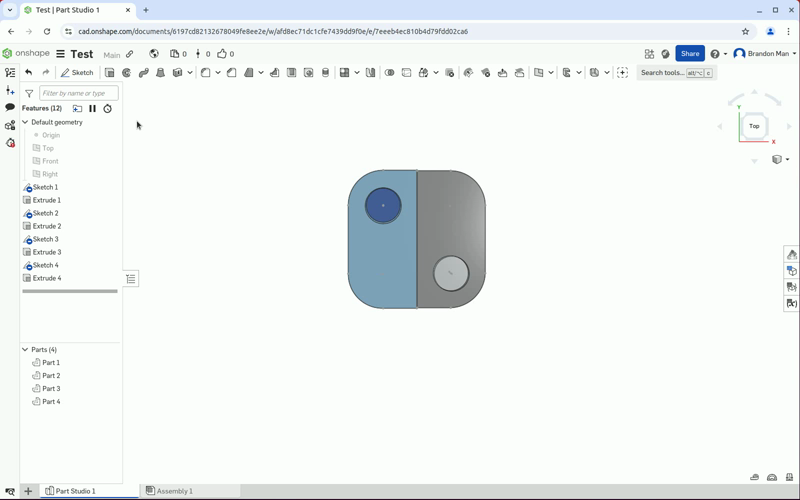
key(shift+7)
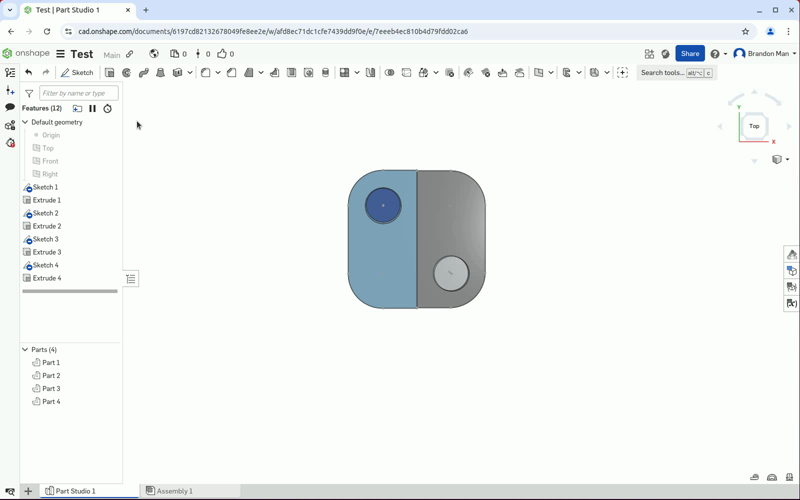
key(up, 3)
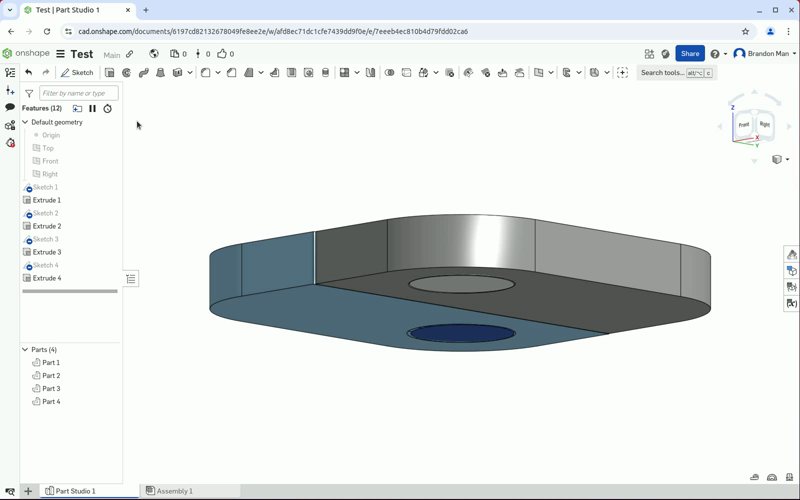
key(left, 3)
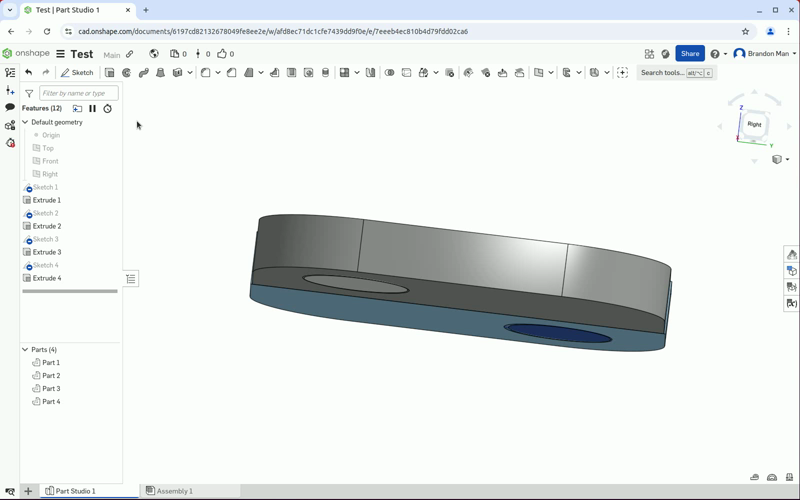
key(right, 3)
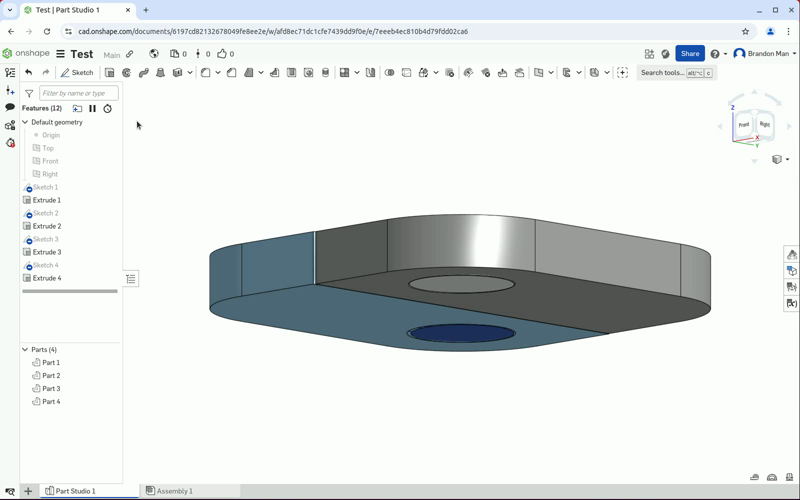
key(down, 3)
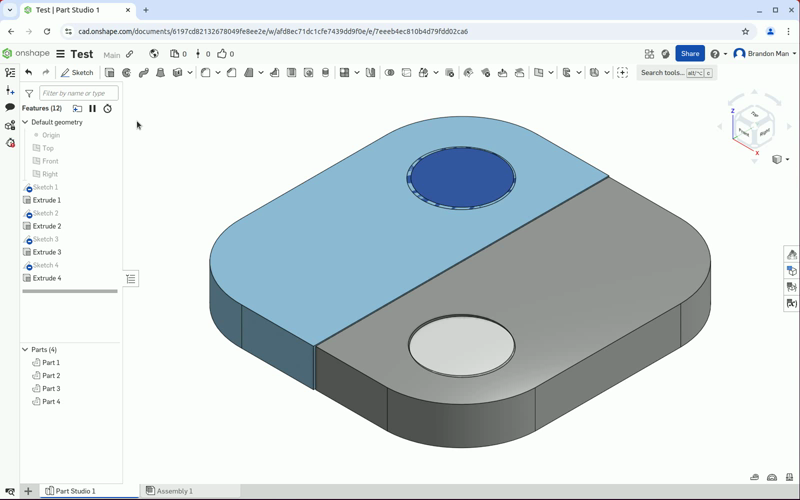
mouse_move(73, 189)
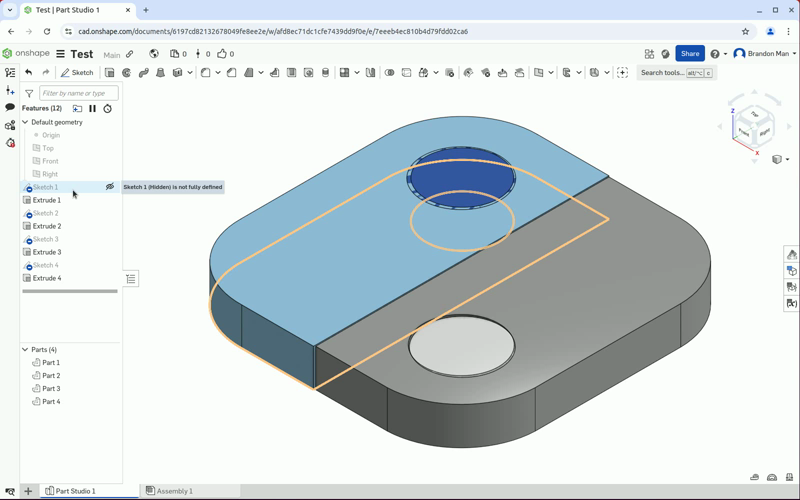
click(73, 189)